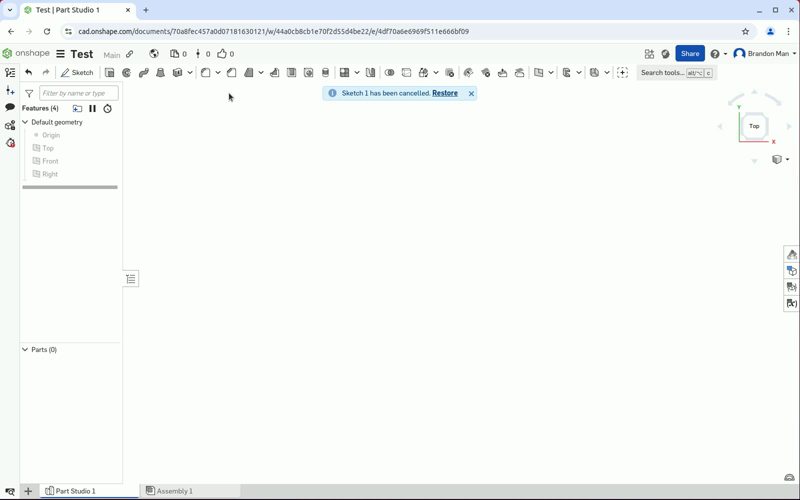
key(shift+h)
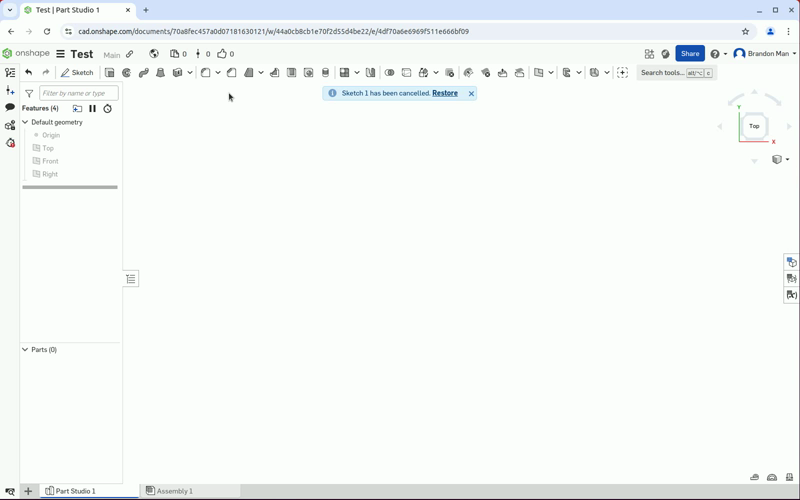
mouse_move(73, 352)
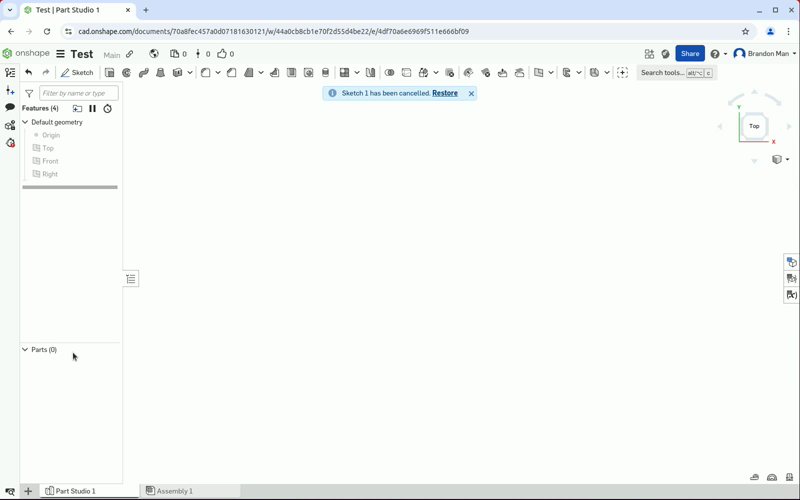
key(y)
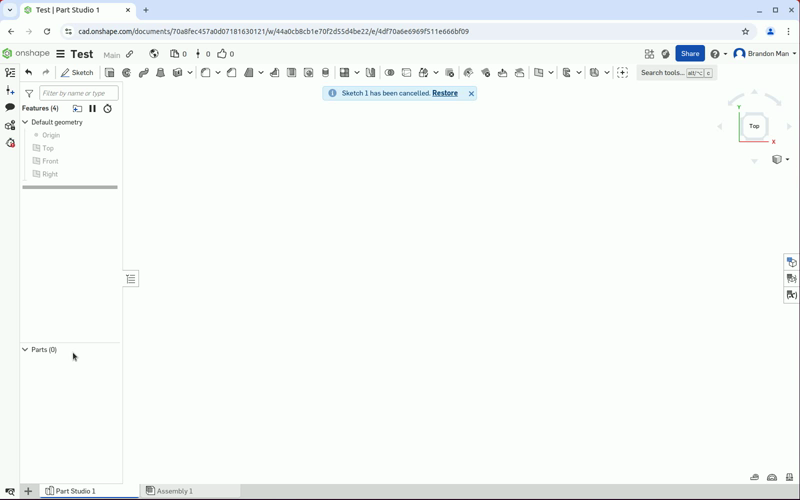
key(shift+p)
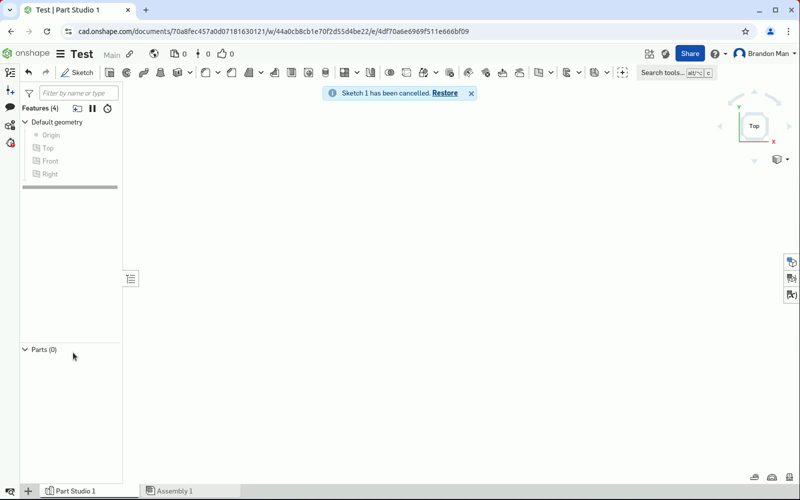
key(space)
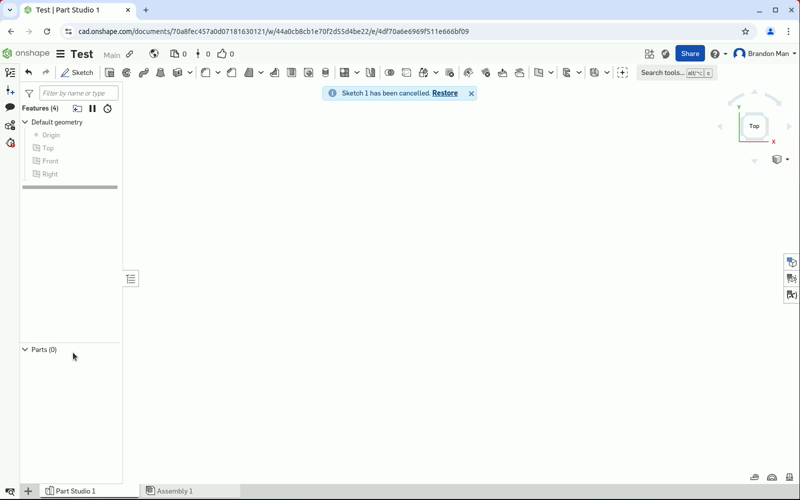
key_down(shift)
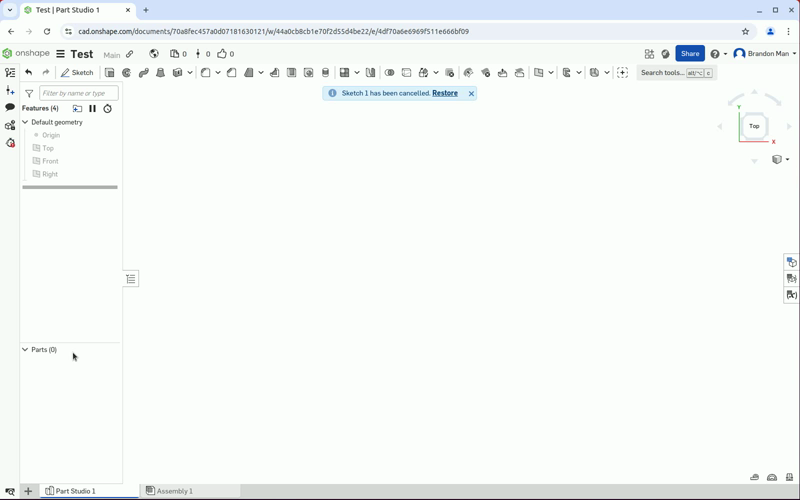
key(up)
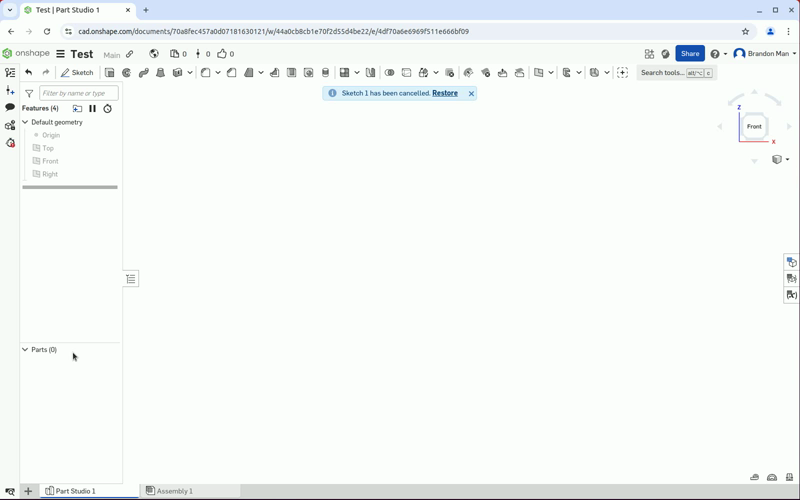
key_up(shift)
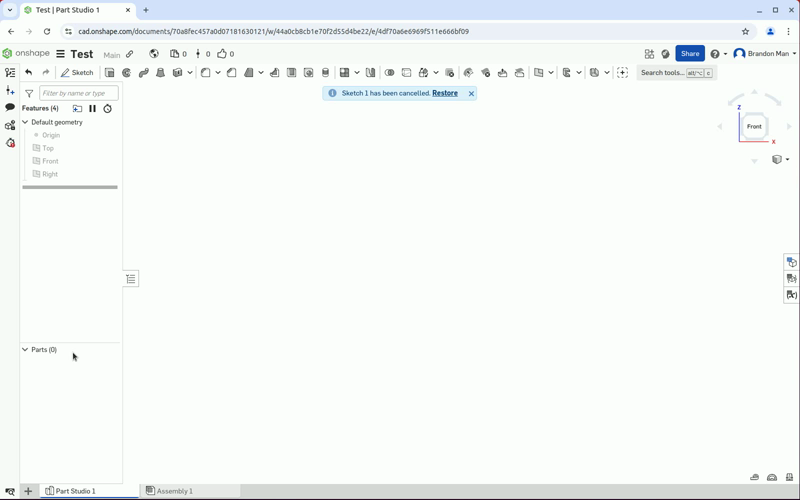
mouse_move(73, 352)
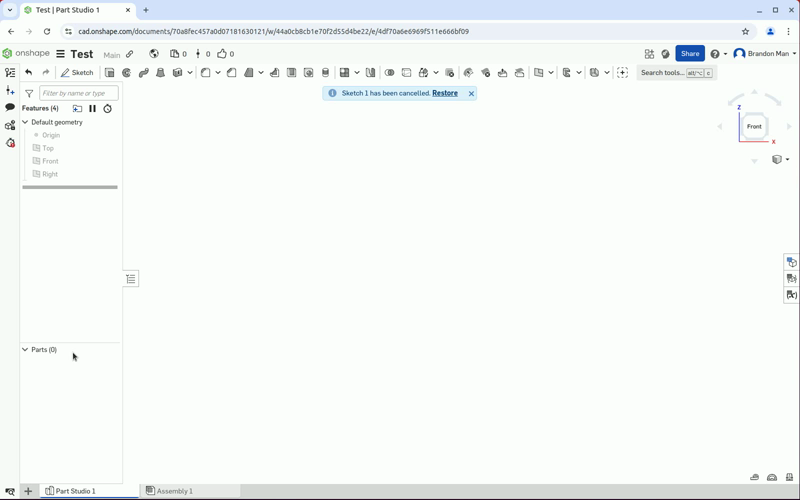
key(shift+y)
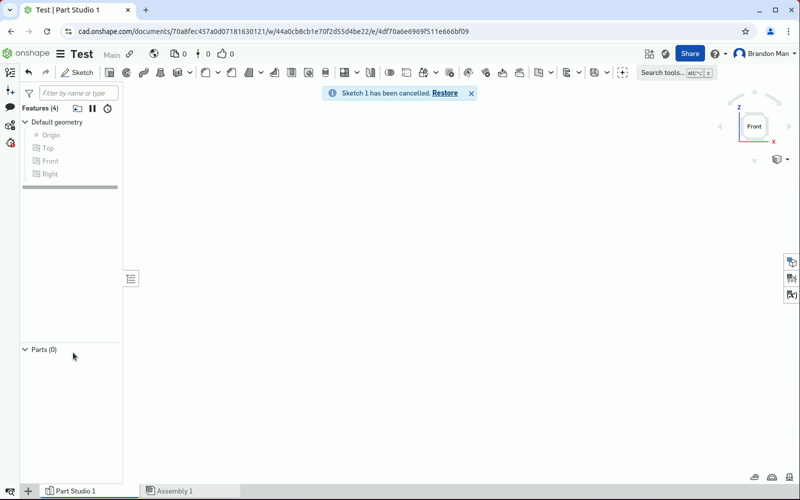
key(shift+s)
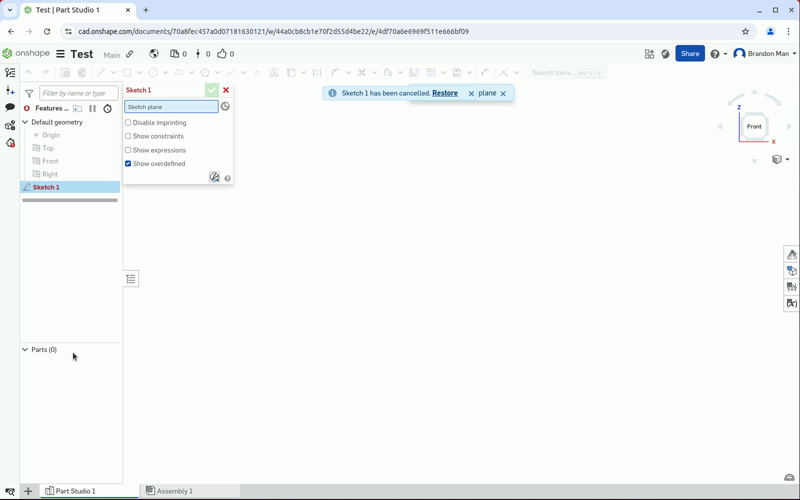
mouse_move(73, 163)
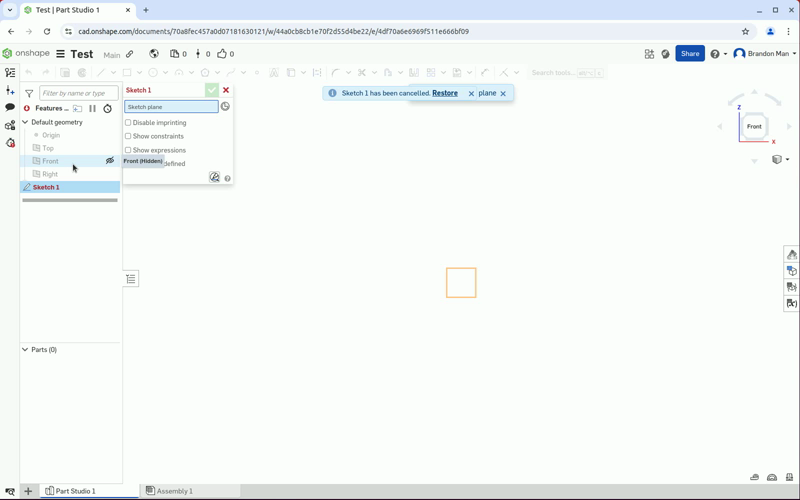
click(73, 163)
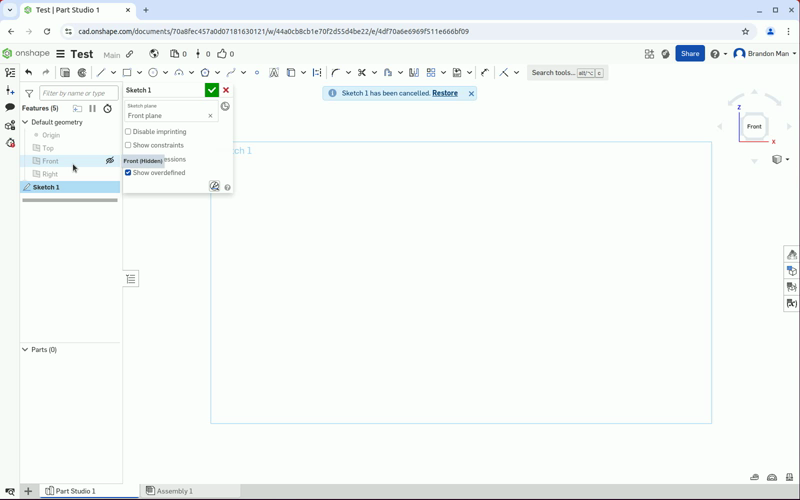
mouse_move(73, 352)
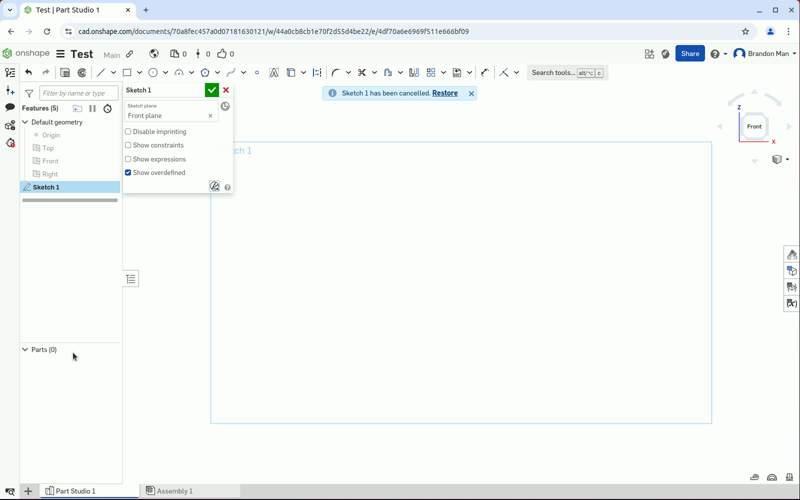
key(y)
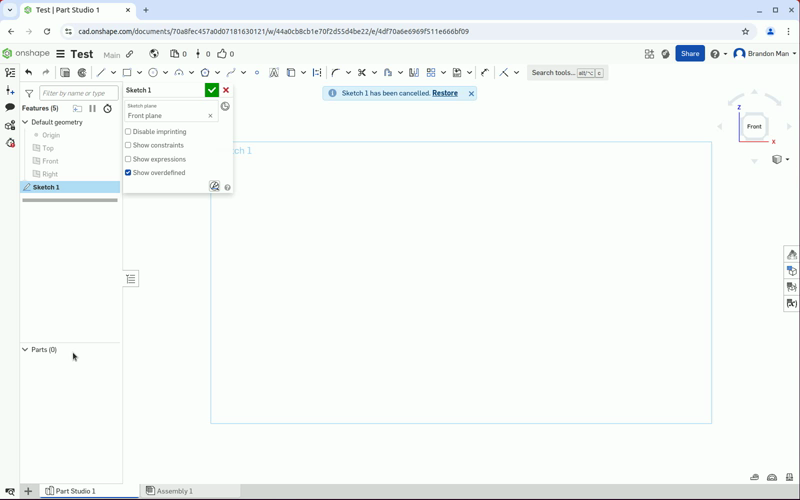
key(l)
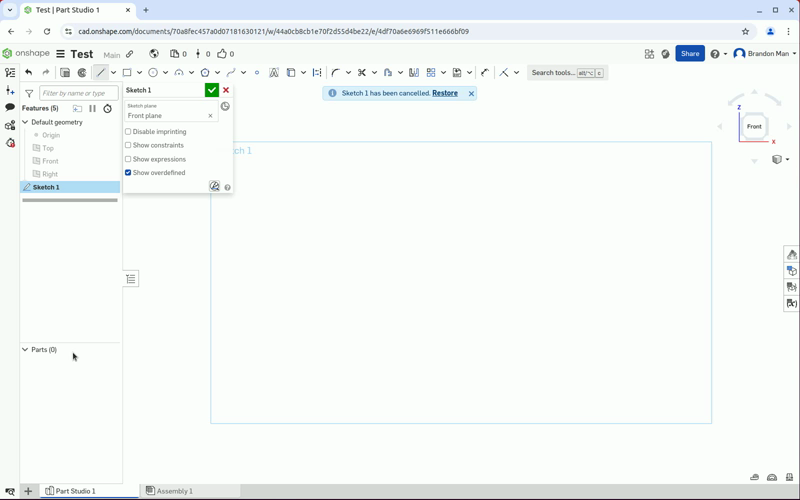
key_down(shift)
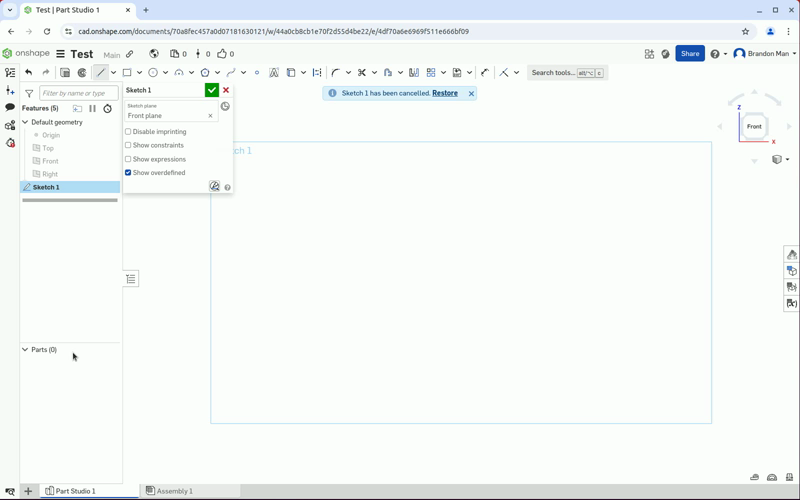
mouse_move(348, 271)
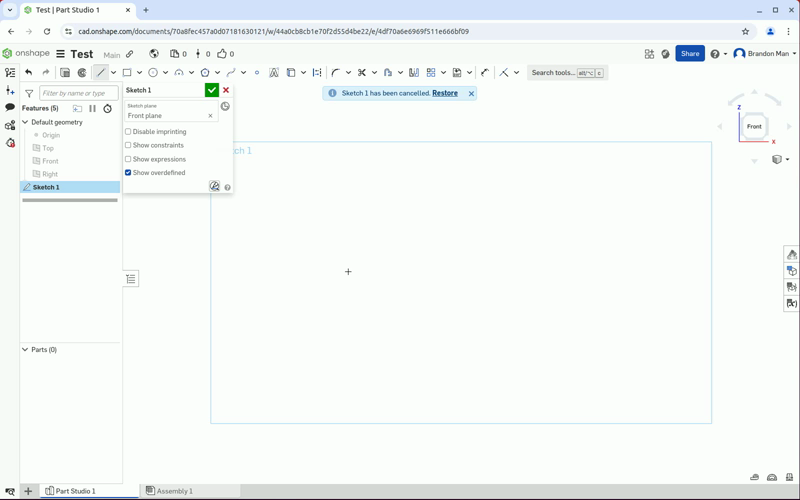
click(348, 271)
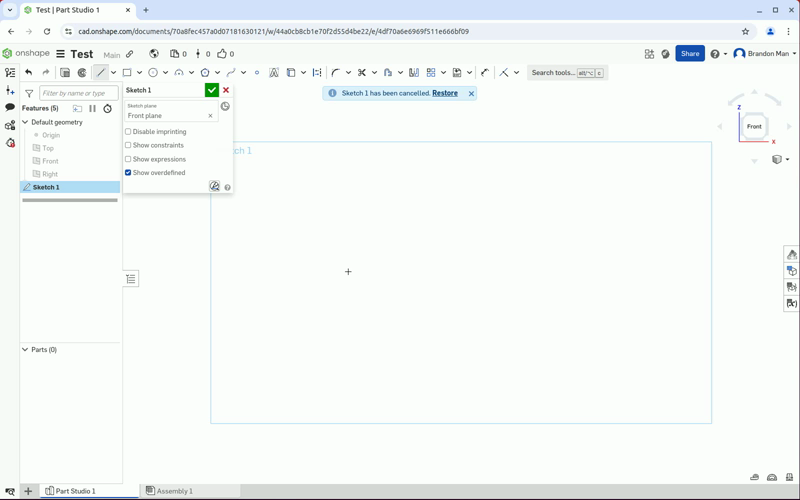
key_up(shift)
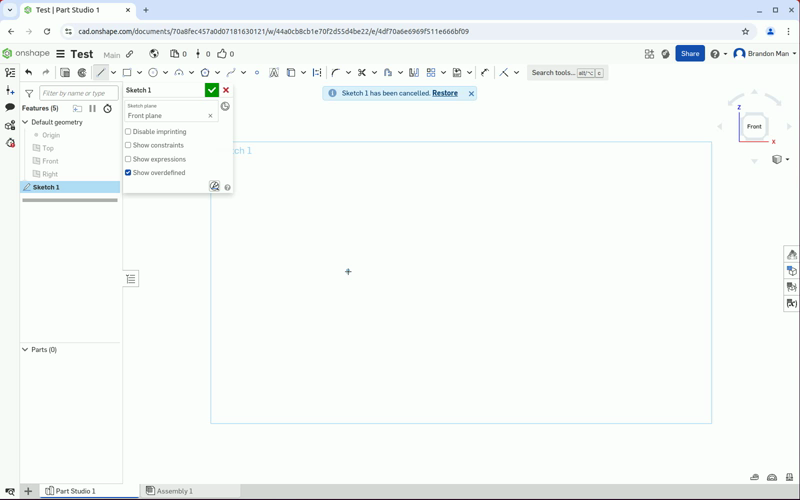
key_down(shift)
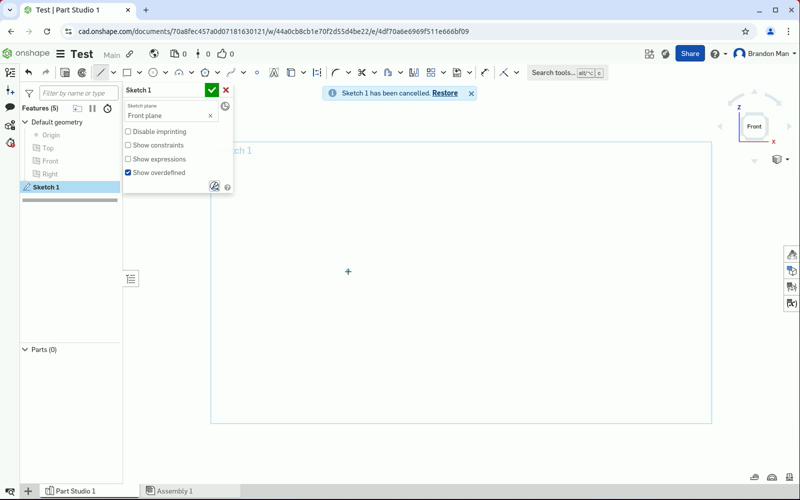
mouse_move(421, 271)
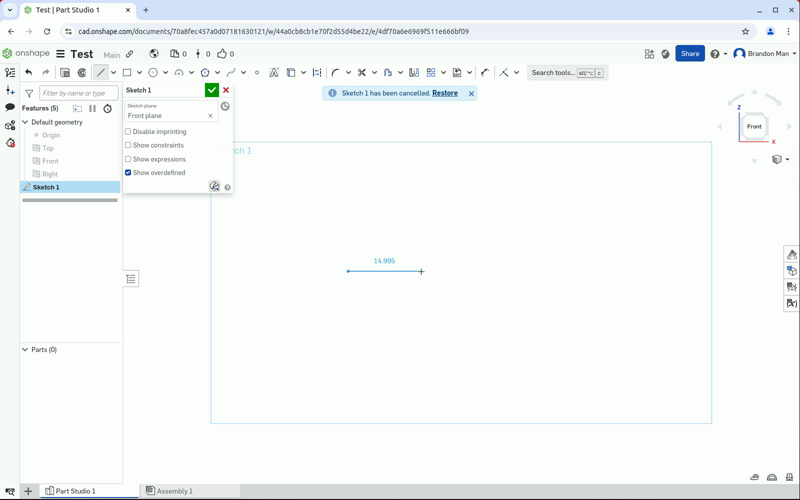
click(421, 271)
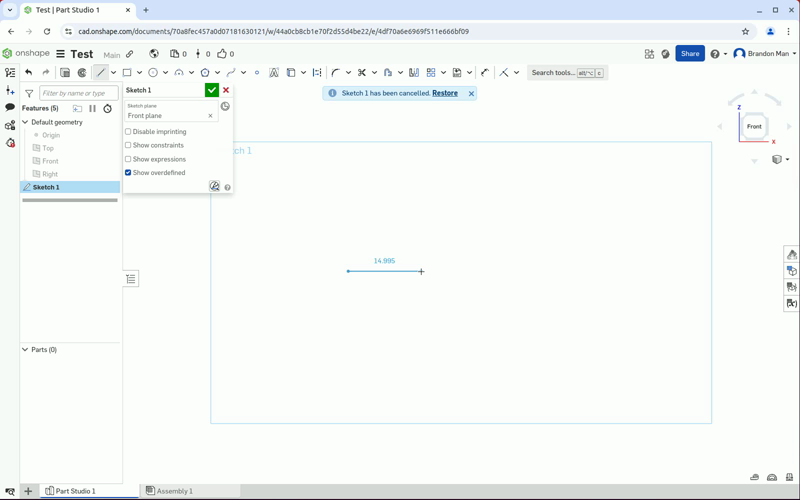
key_up(shift)
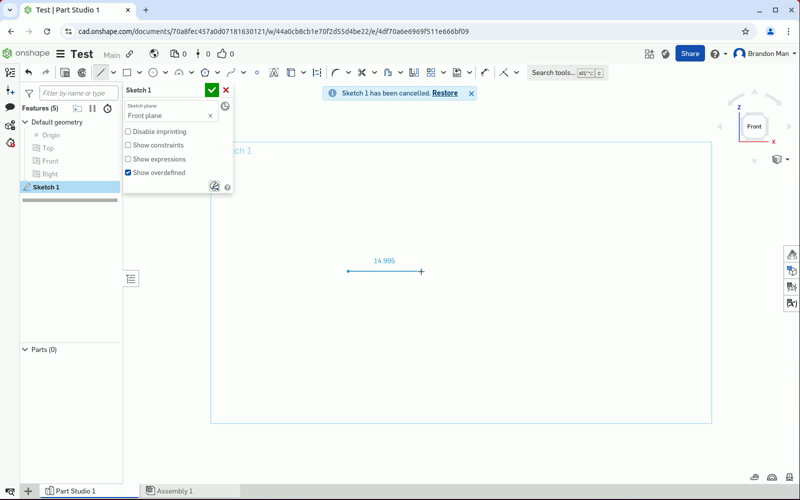
key_down(shift)
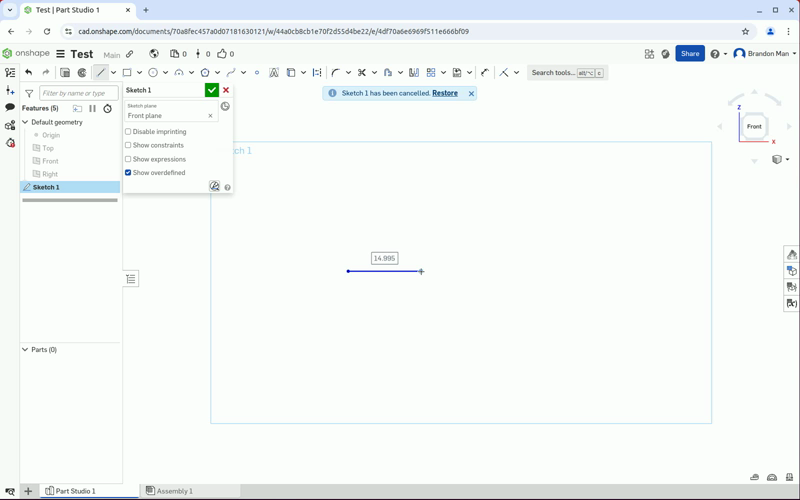
mouse_move(421, 198)
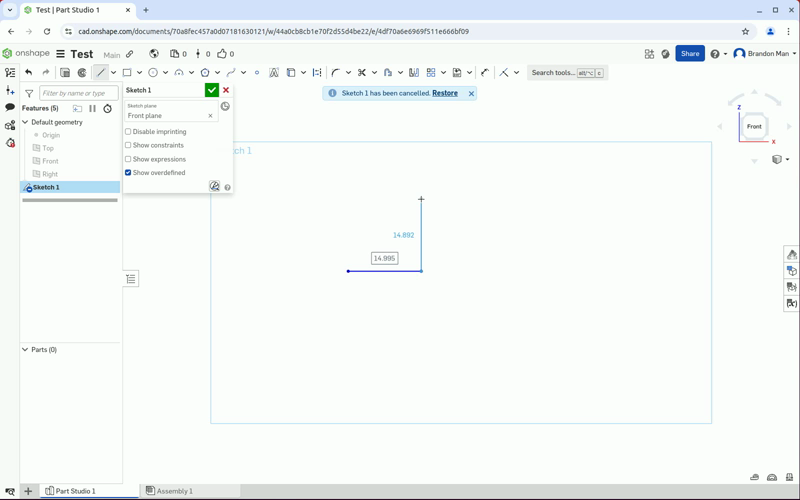
click(421, 198)
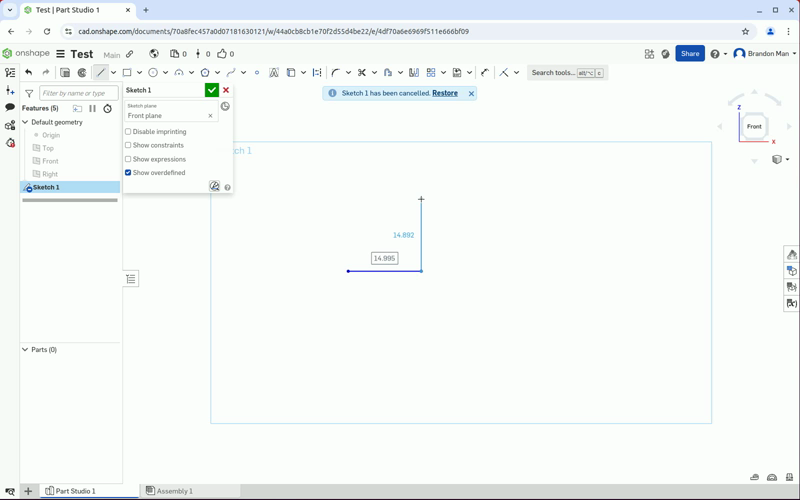
key_up(shift)
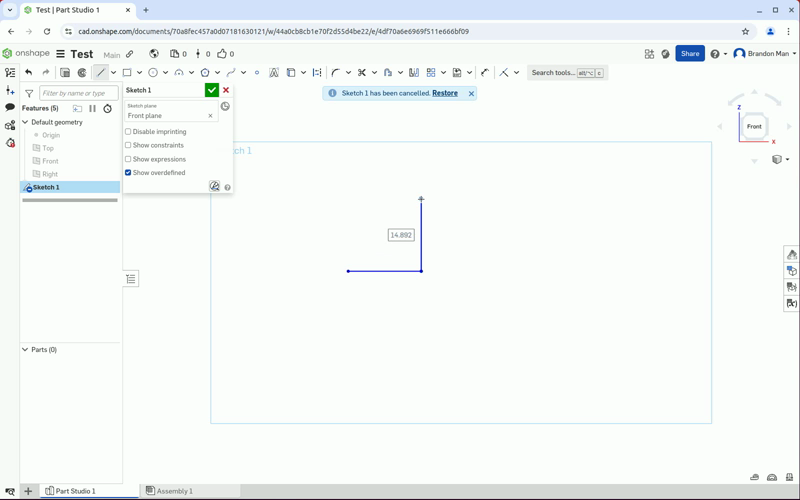
key_down(shift)
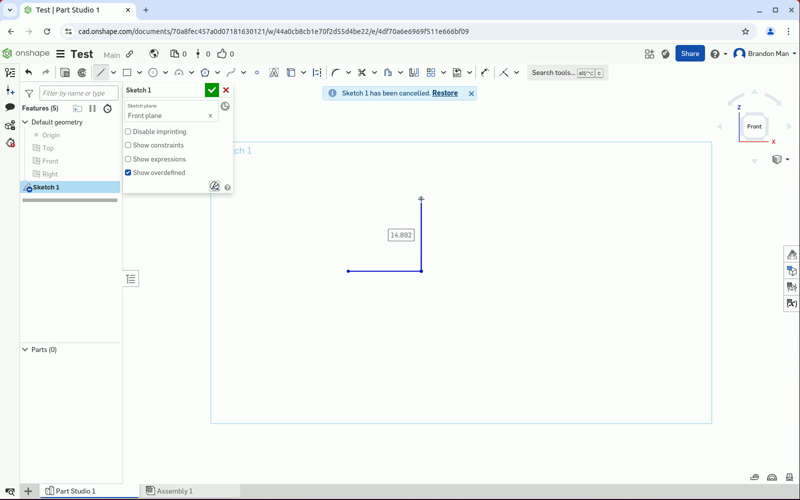
mouse_move(348, 198)
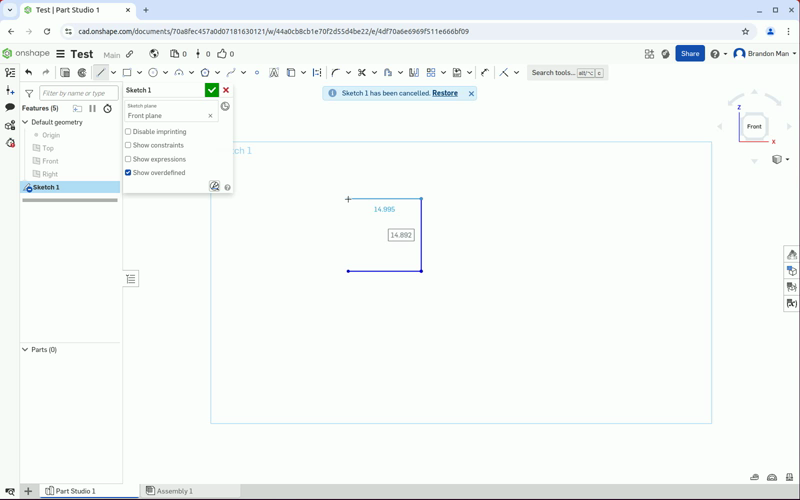
click(348, 198)
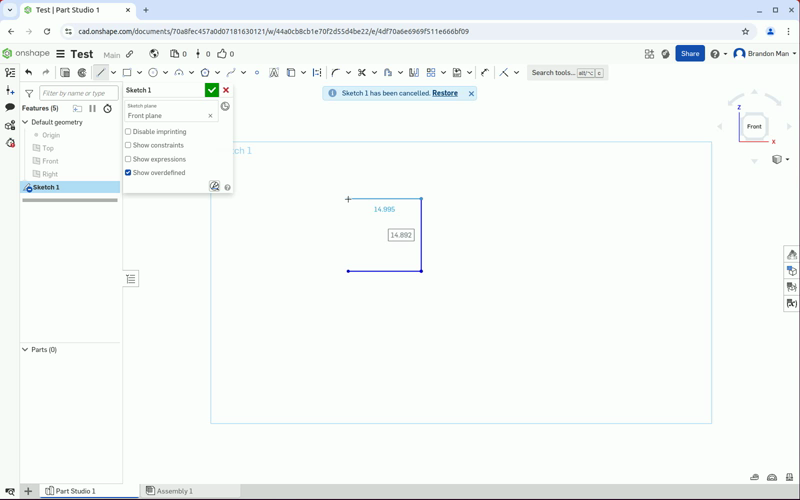
key_up(shift)
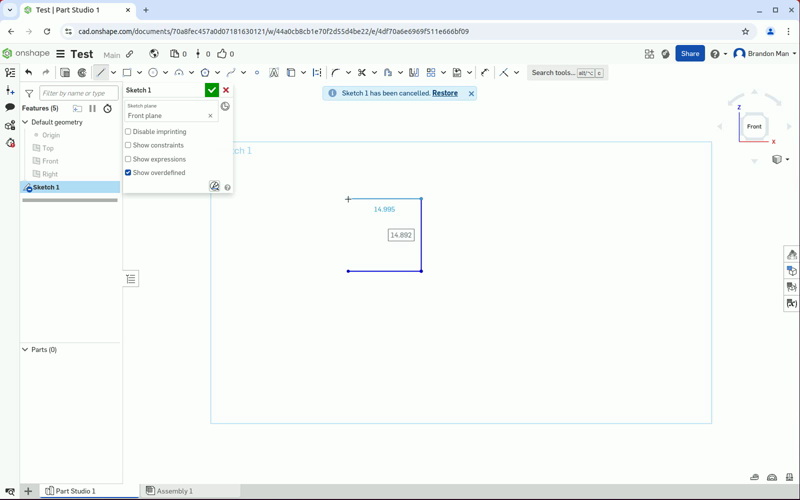
key_down(shift)
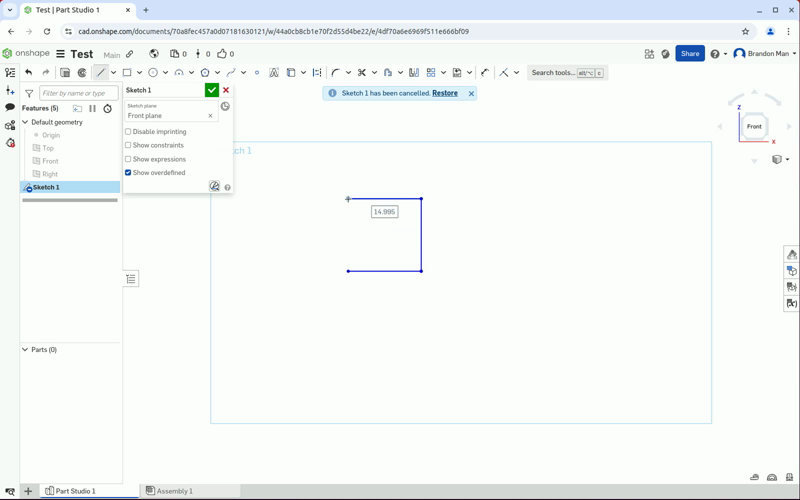
mouse_move(348, 271)
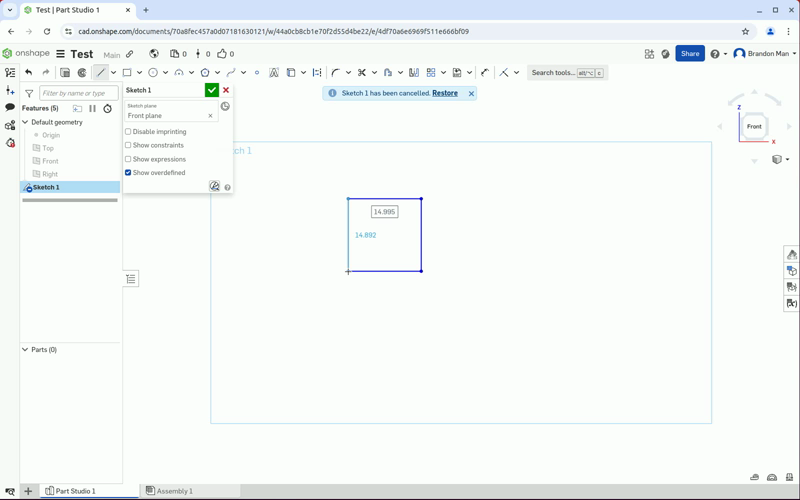
key_up(shift)
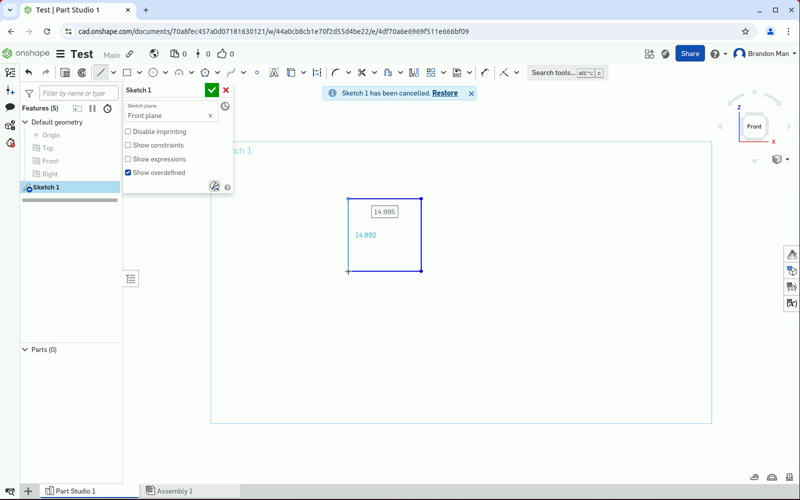
click(348, 271)
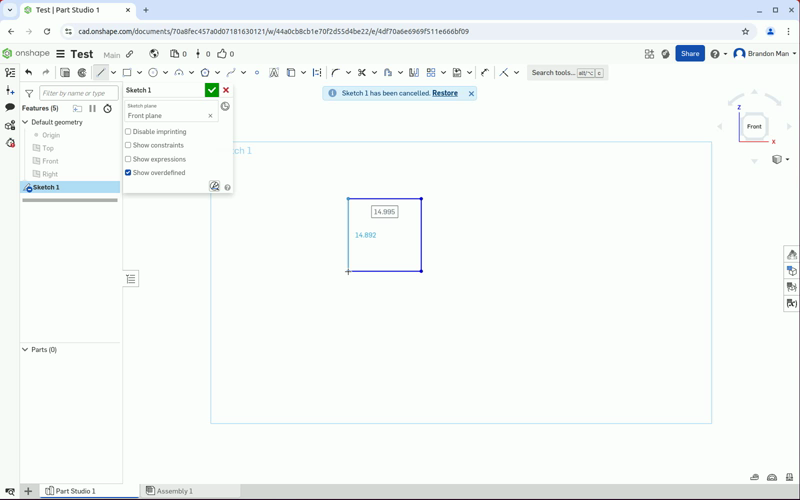
key(esc)
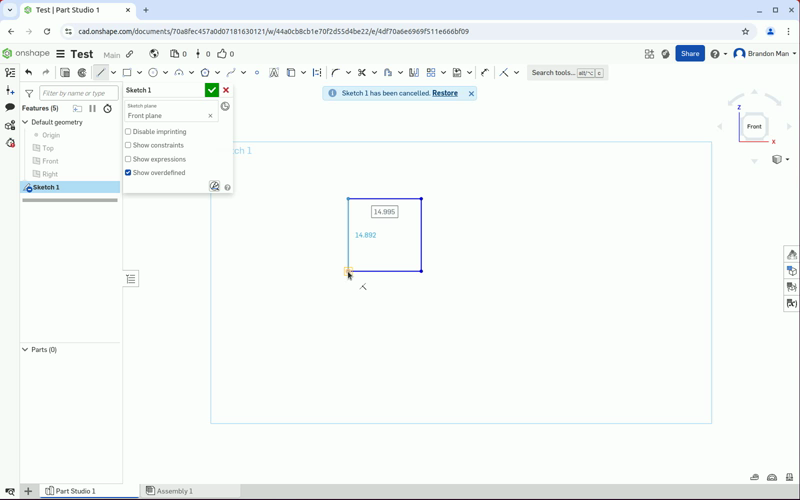
mouse_move(383, 245)
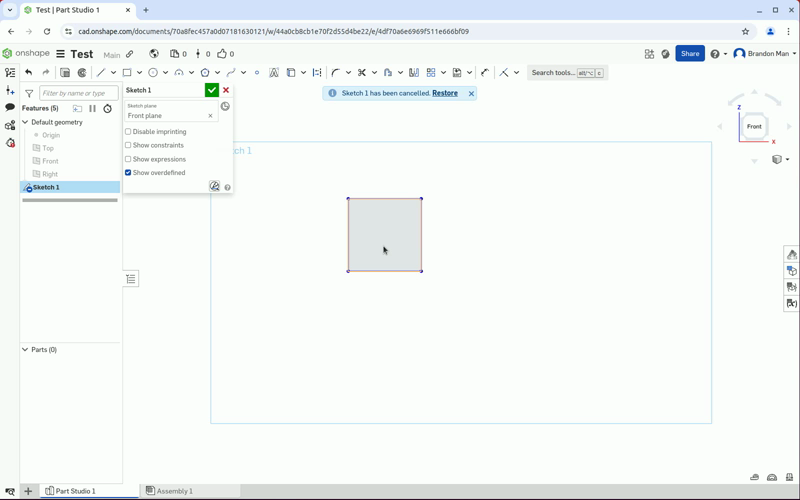
click(383, 245)
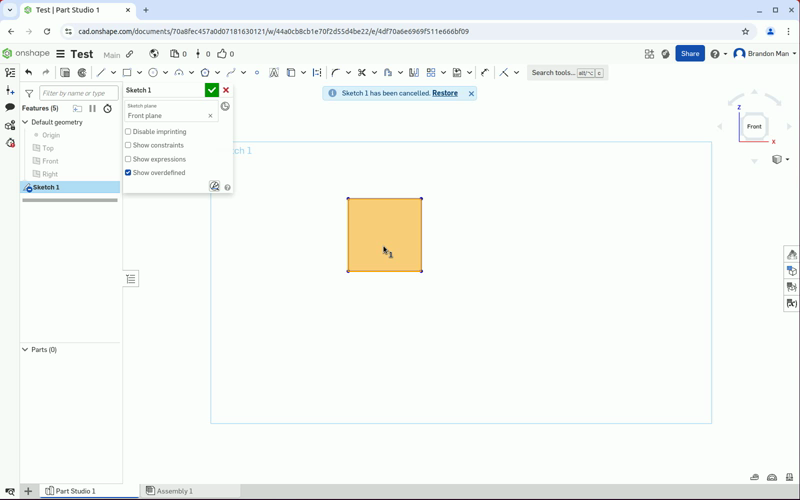
mouse_move(73, 352)
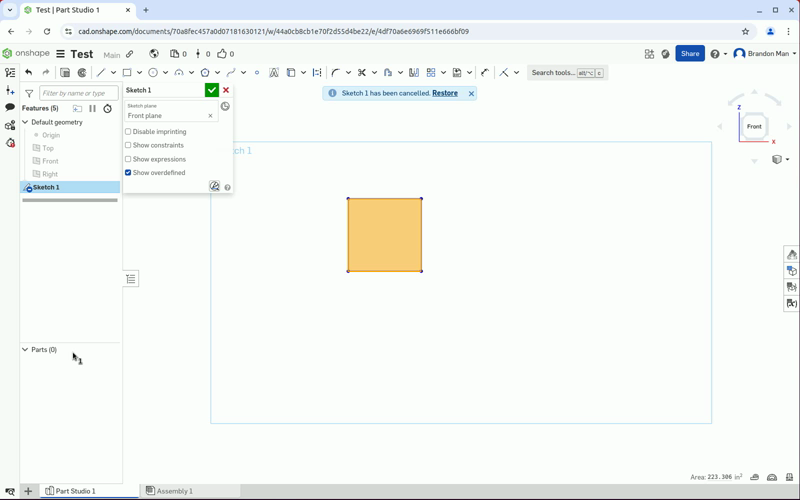
key(shift+y)
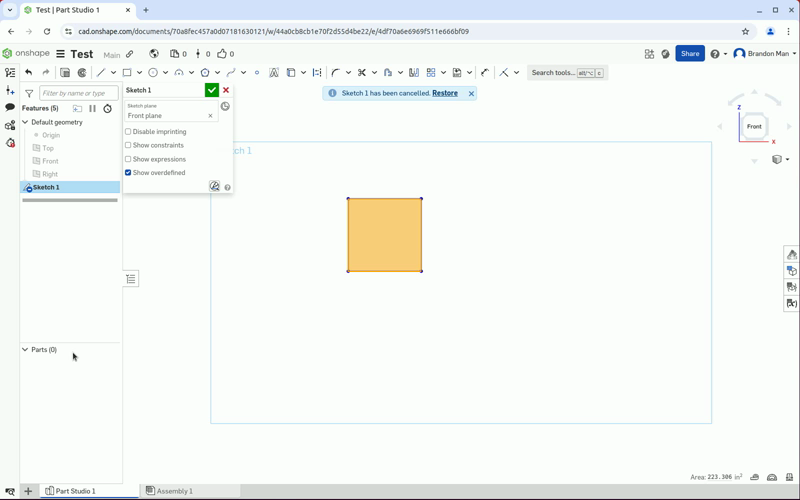
key(shift+e)
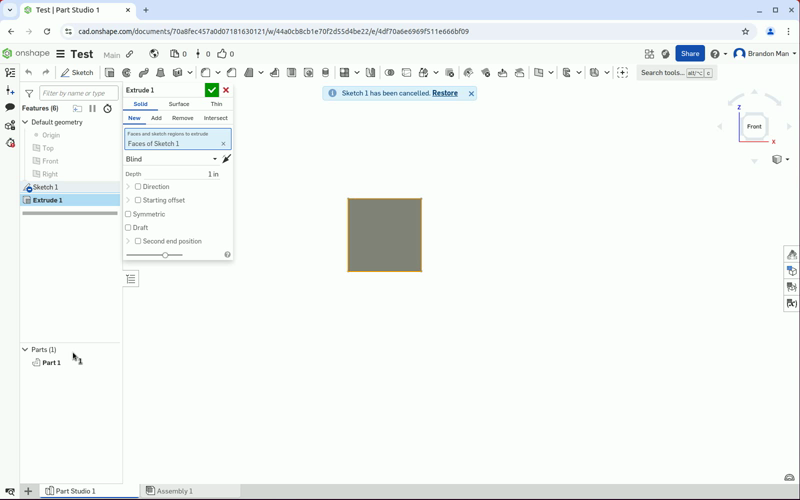
mouse_move(143, 106)
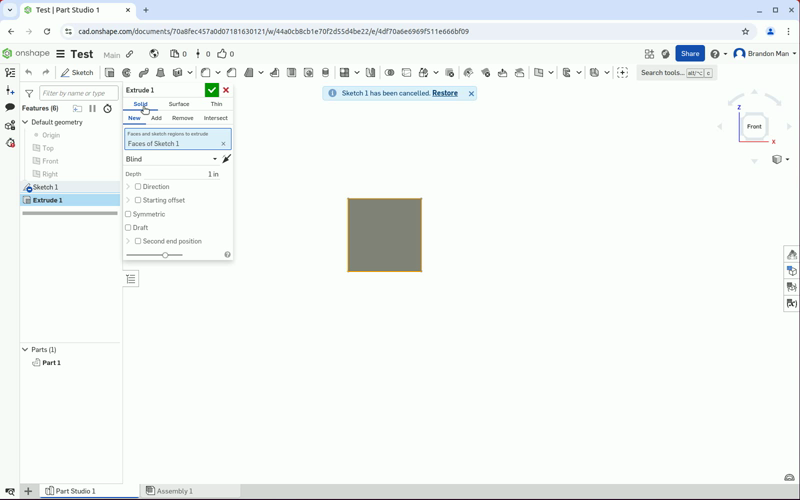
click(143, 106)
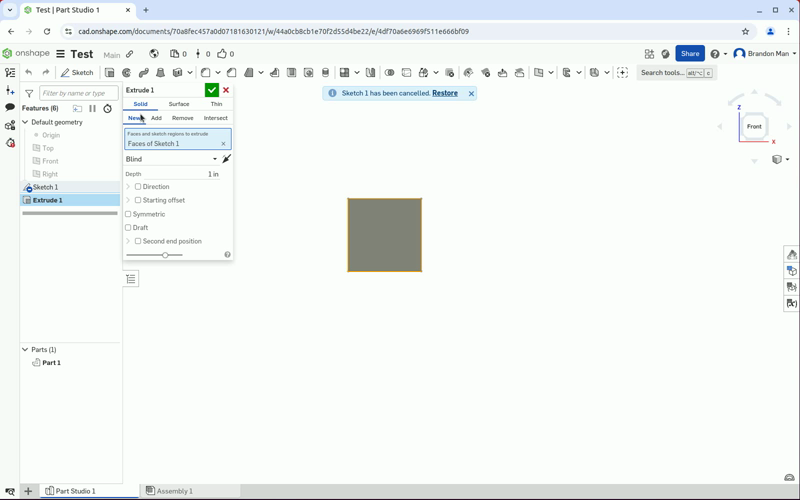
mouse_move(137, 120)
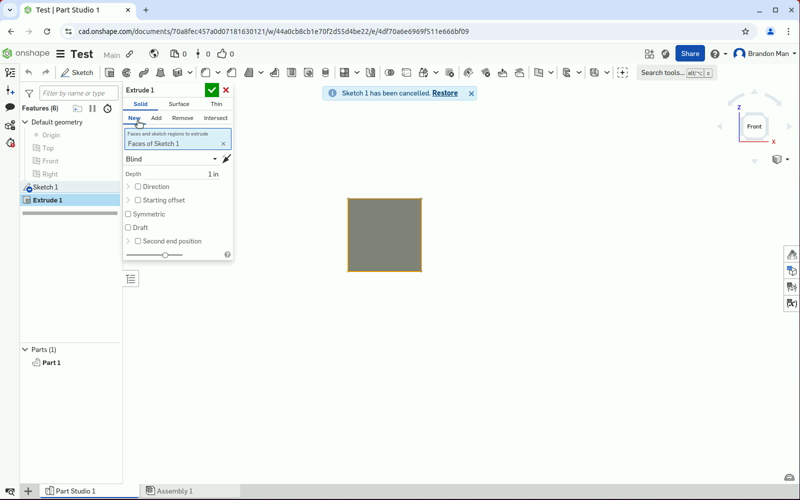
click(137, 120)
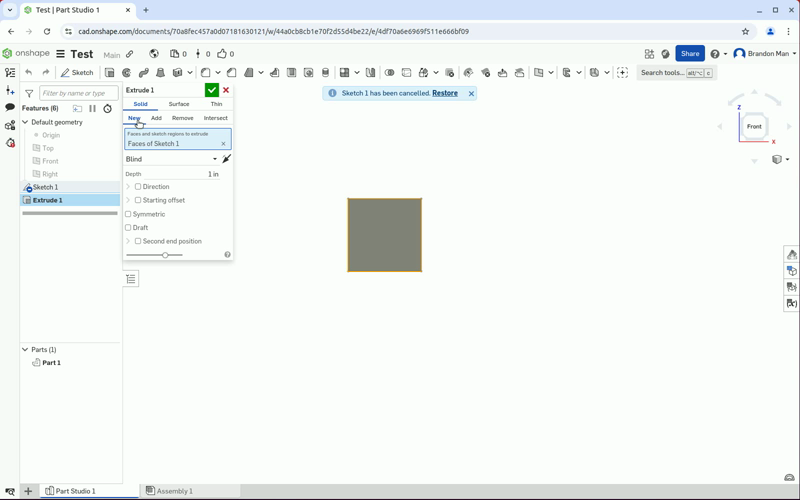
key(tab, 4)
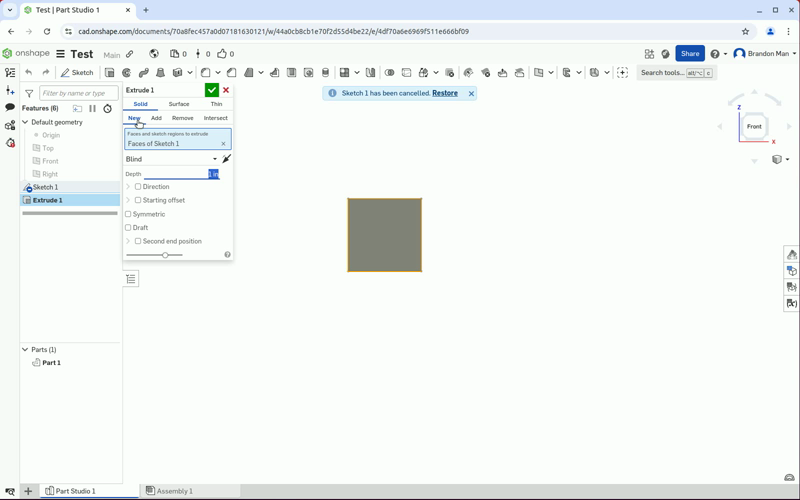
text(3.611)
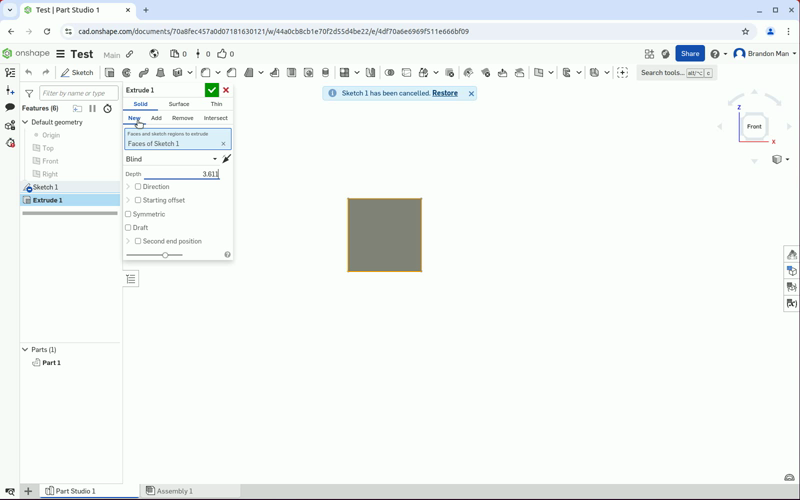
key(enter)
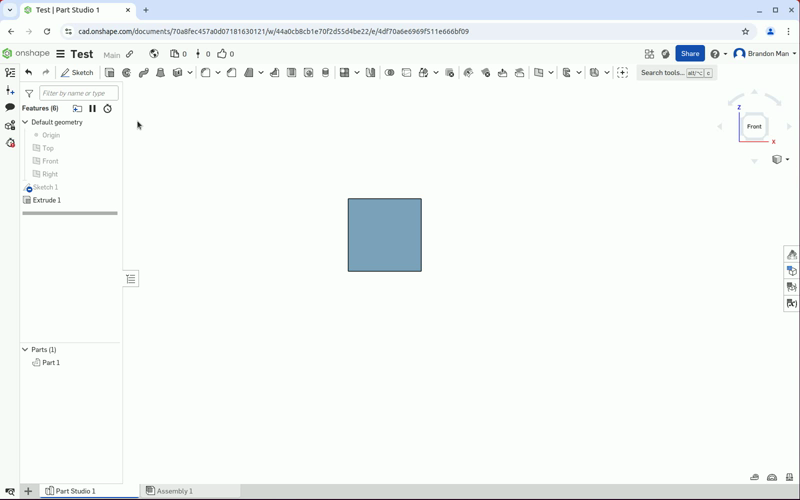
key(shift+h)
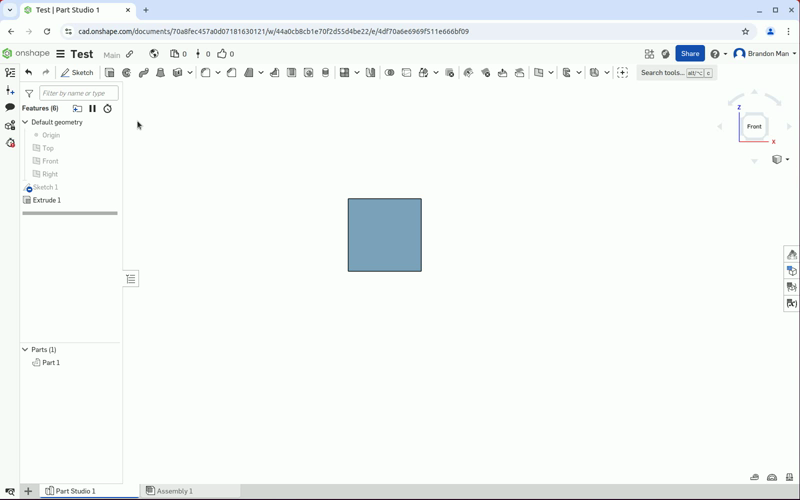
key(shift+h)
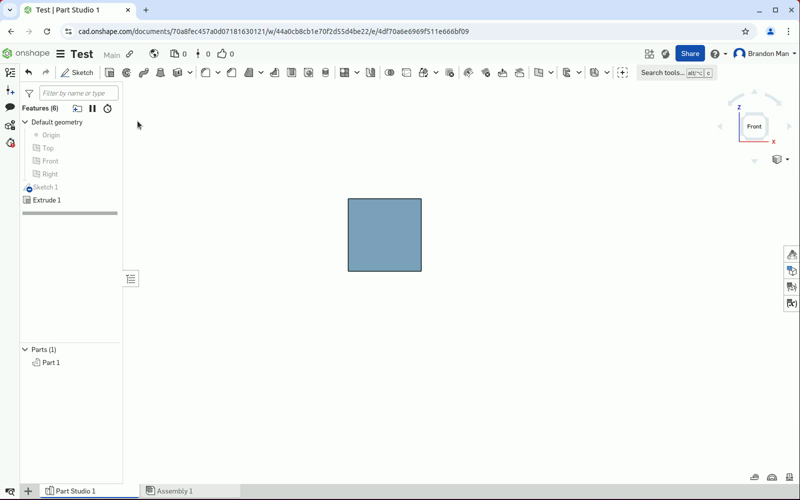
mouse_move(73, 189)
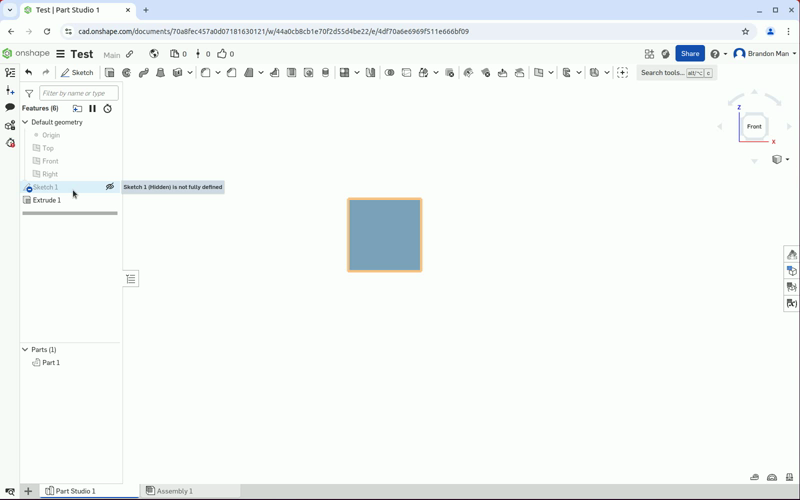
click(73, 189)
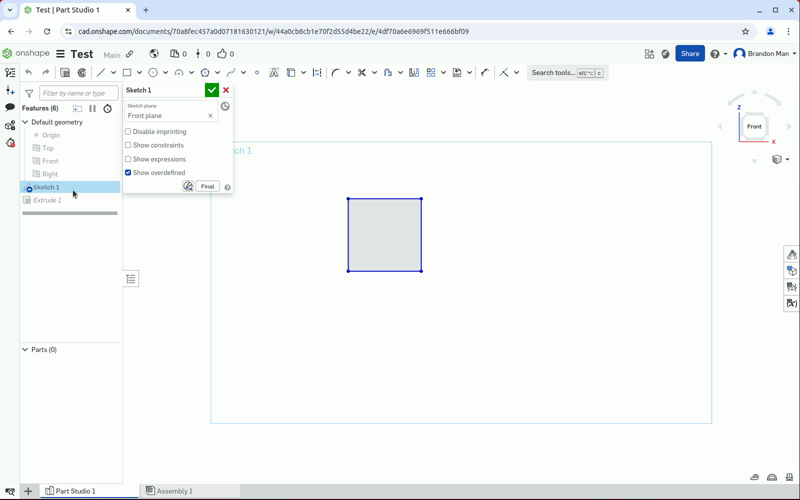
mouse_move(229, 92)
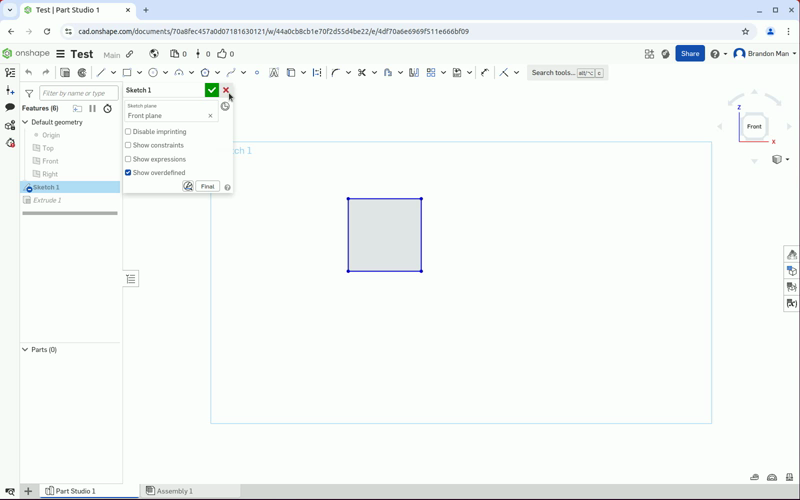
click(229, 92)
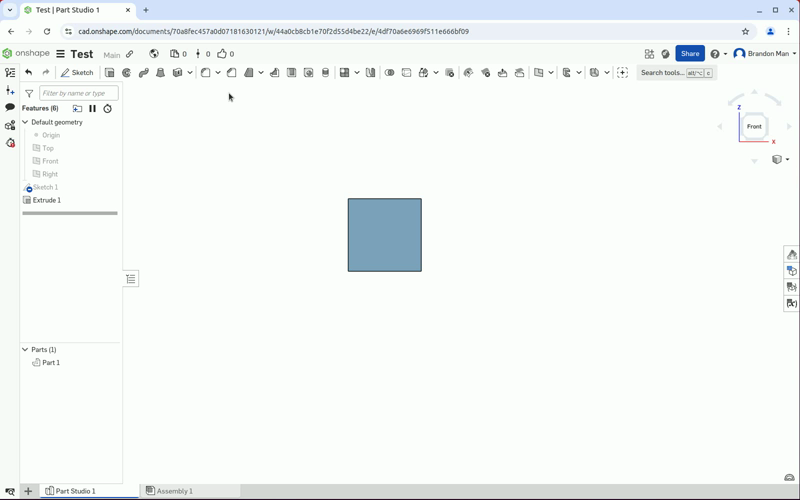
mouse_move(73, 352)
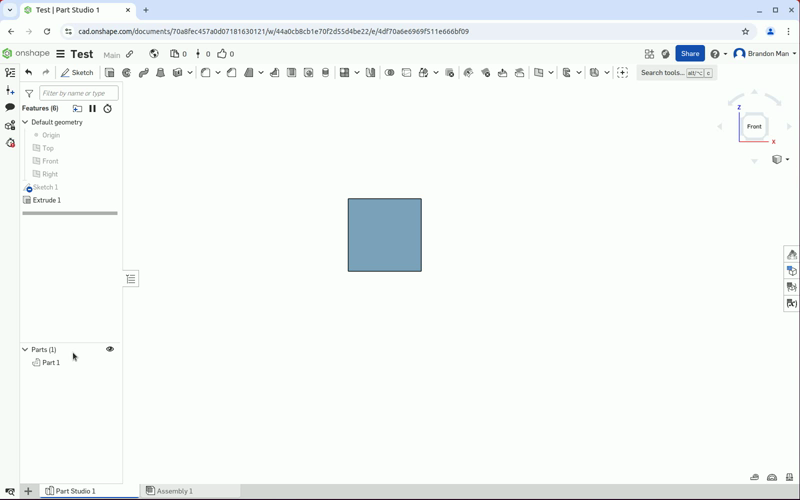
key(y)
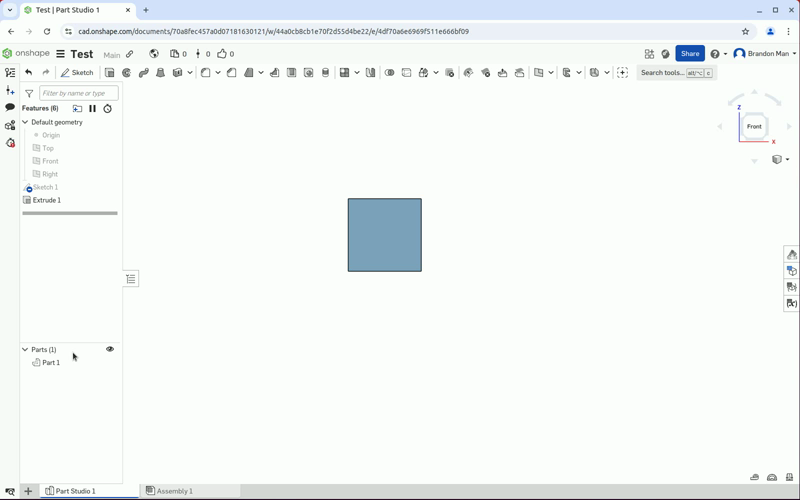
key(shift+p)
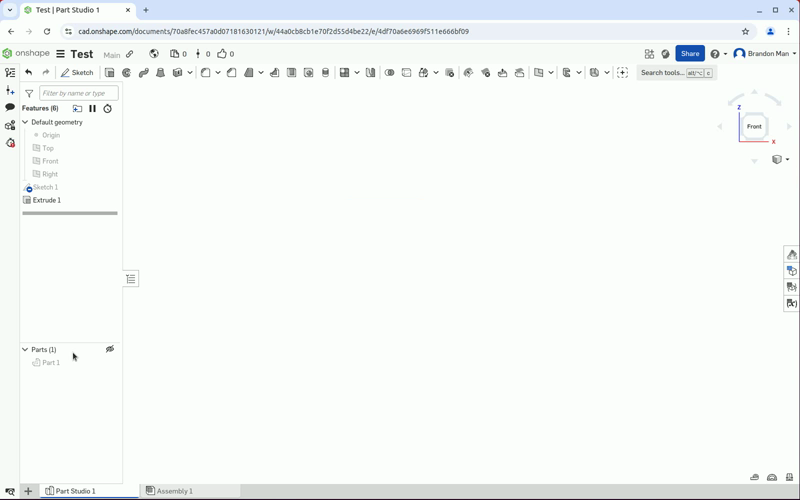
key(space)
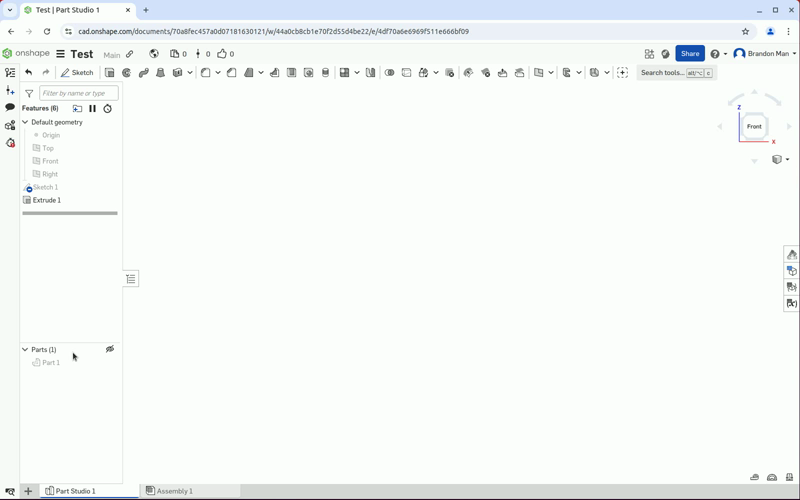
key_down(shift)
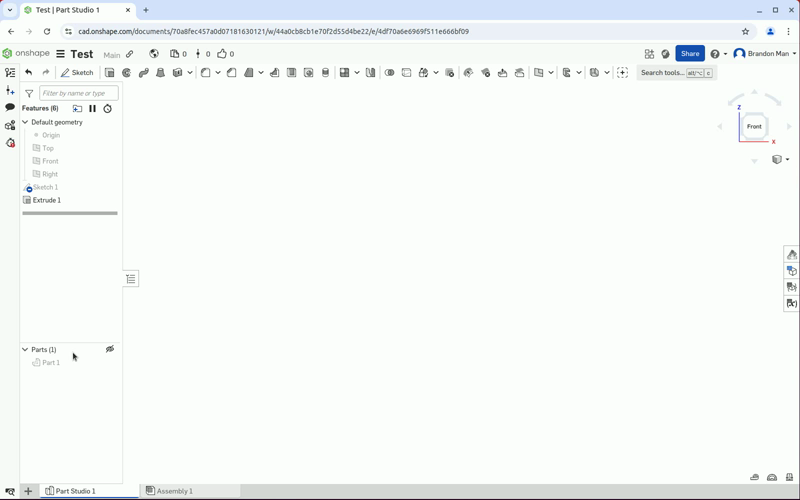
key(left)
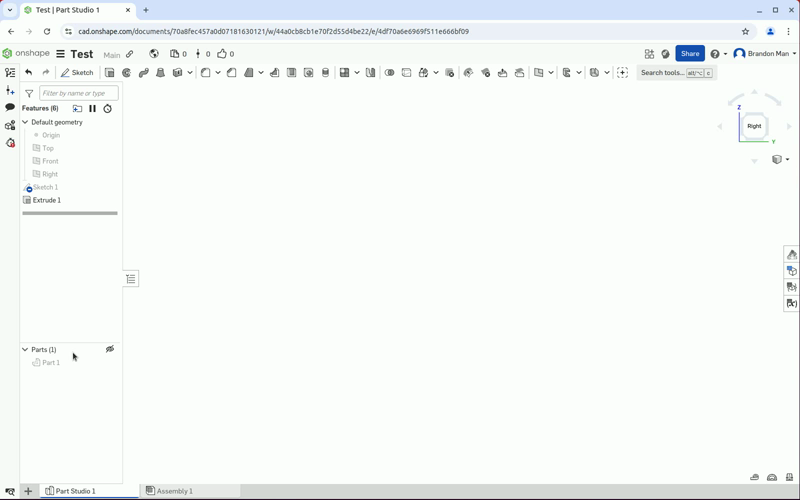
key_up(shift)
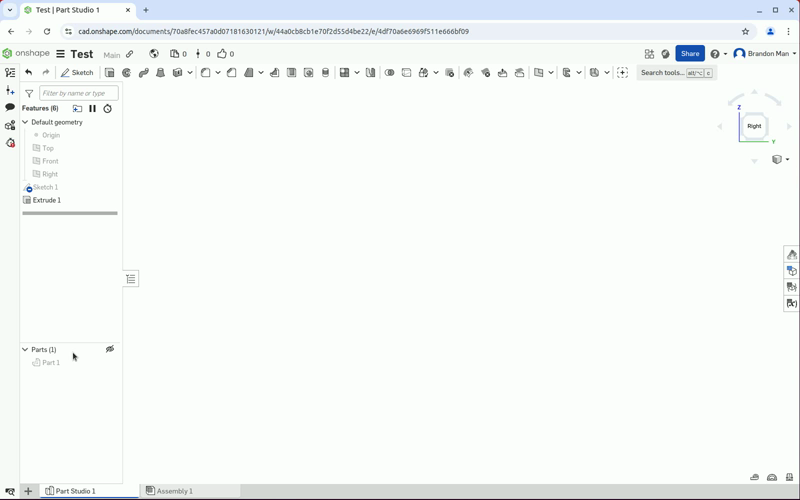
mouse_move(73, 352)
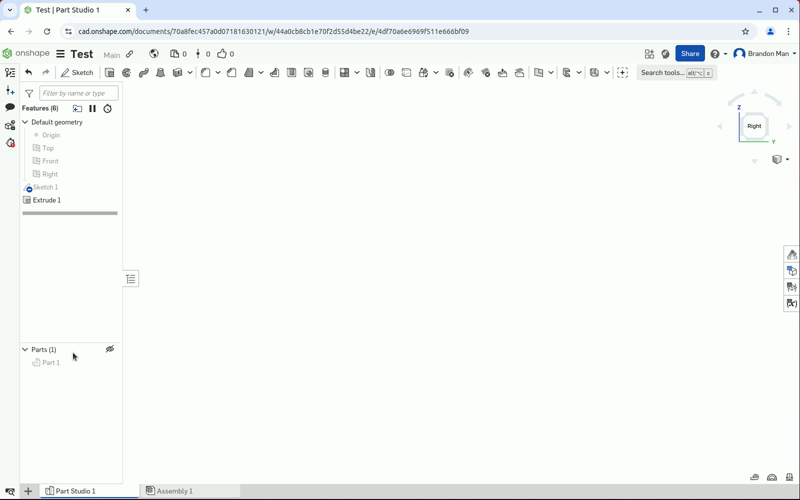
key(shift+y)
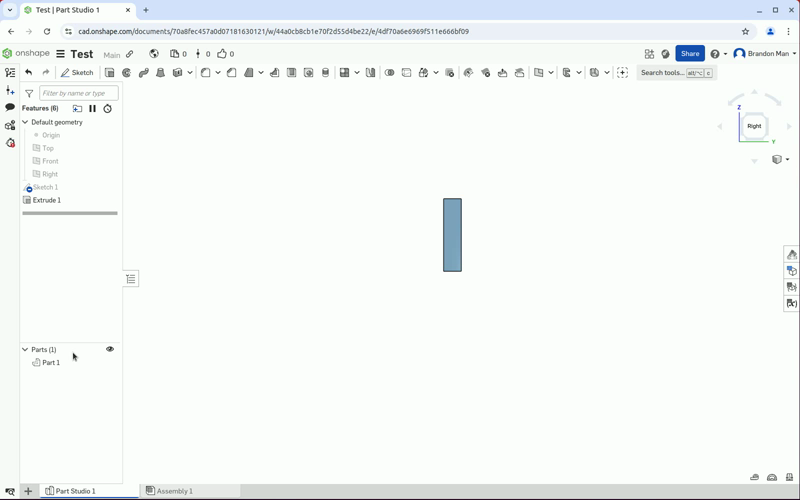
mouse_move(541, 75)
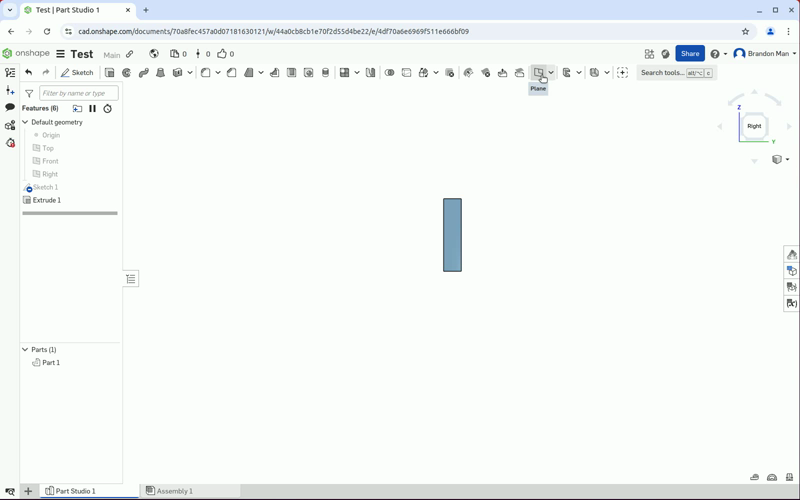
click(541, 75)
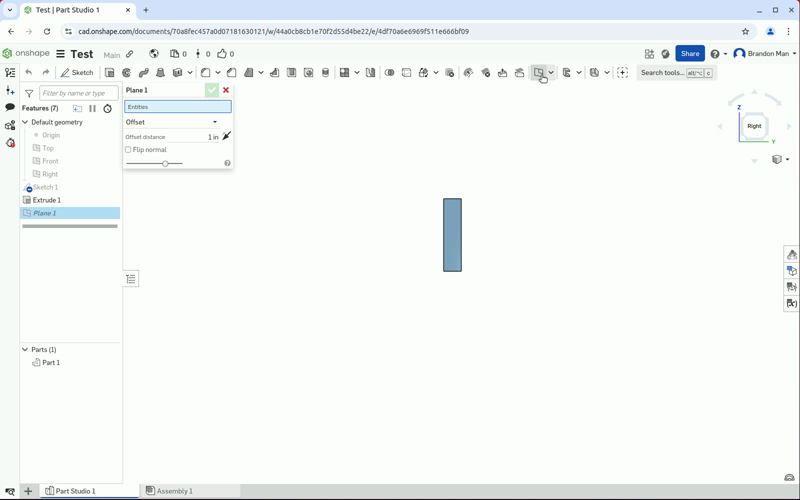
mouse_move(73, 176)
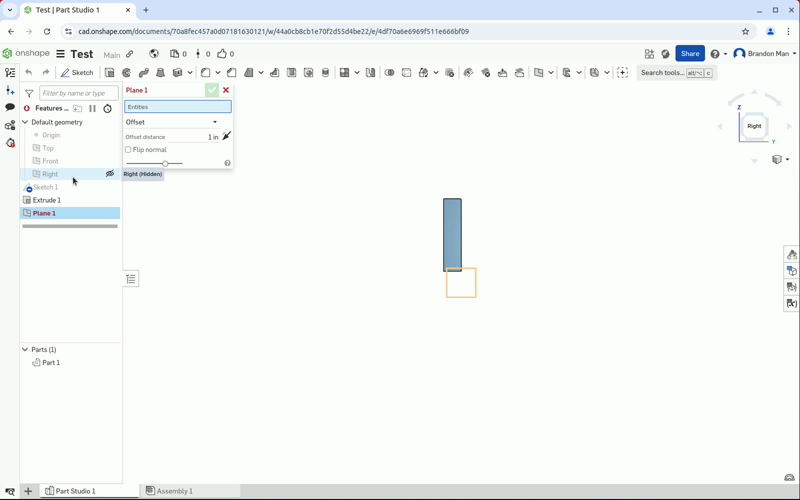
click(73, 176)
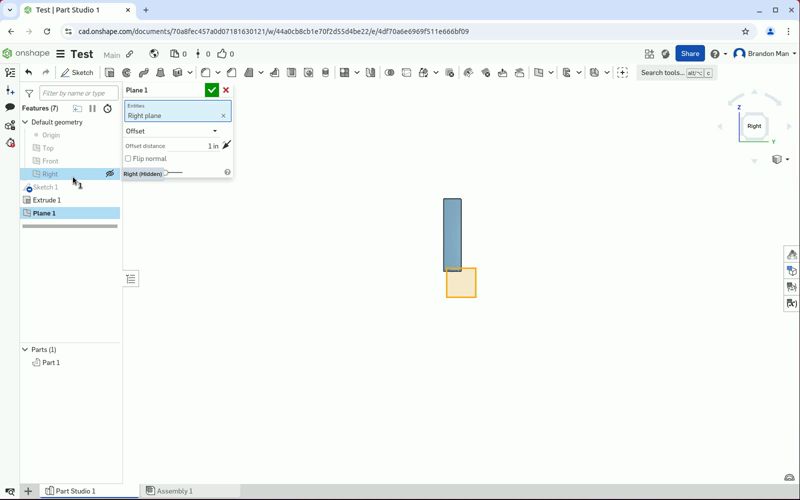
key(tab, 2)
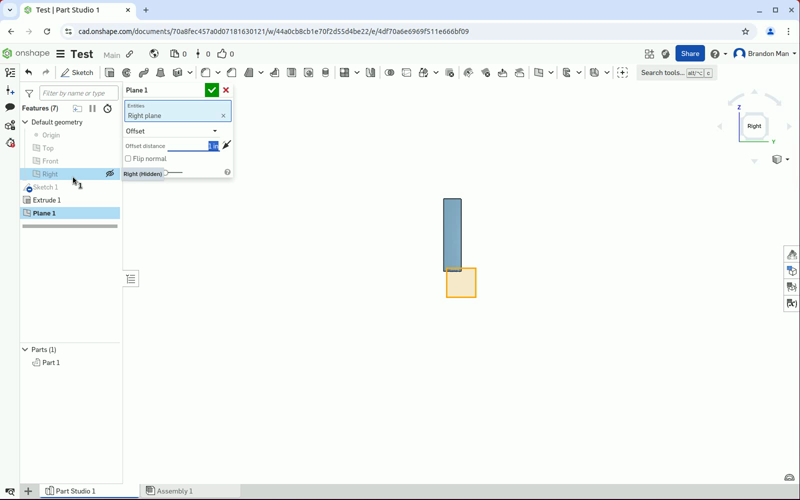
text(23.108)
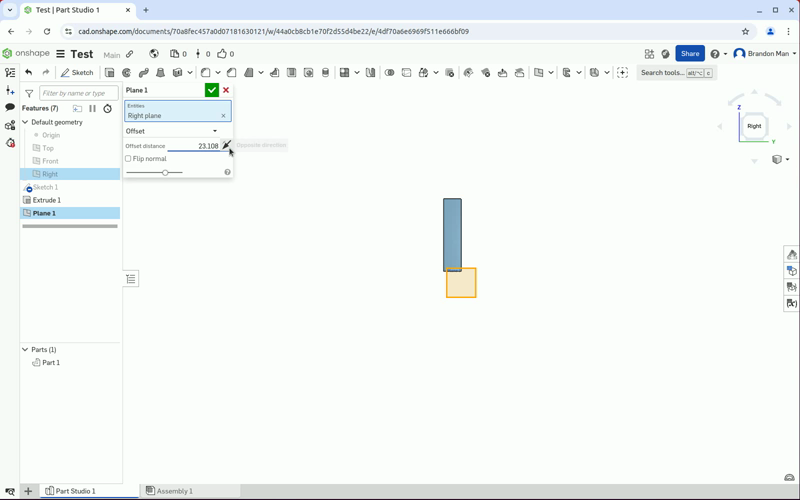
mouse_move(229, 147)
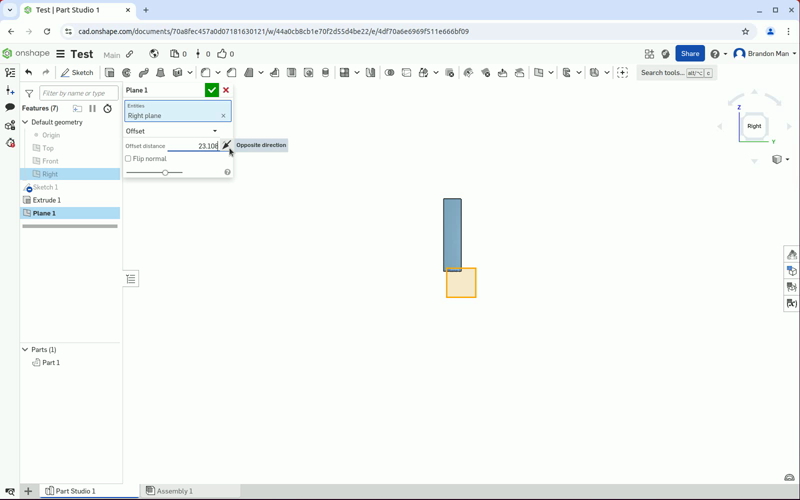
click(229, 147)
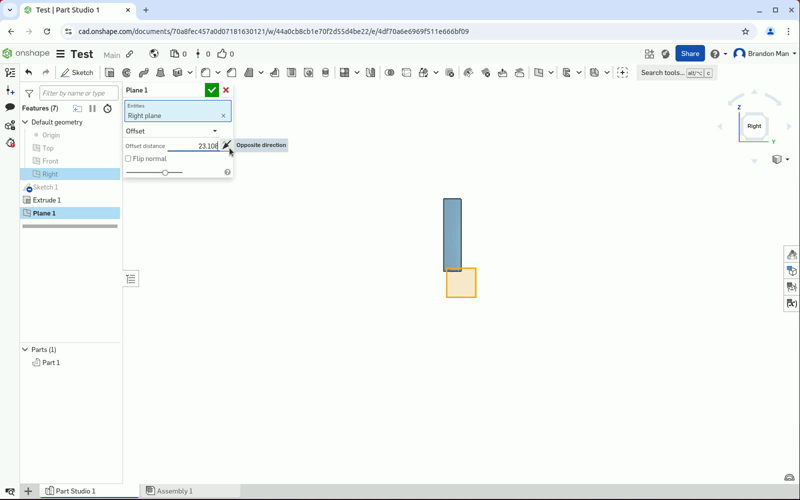
key(enter, 2)
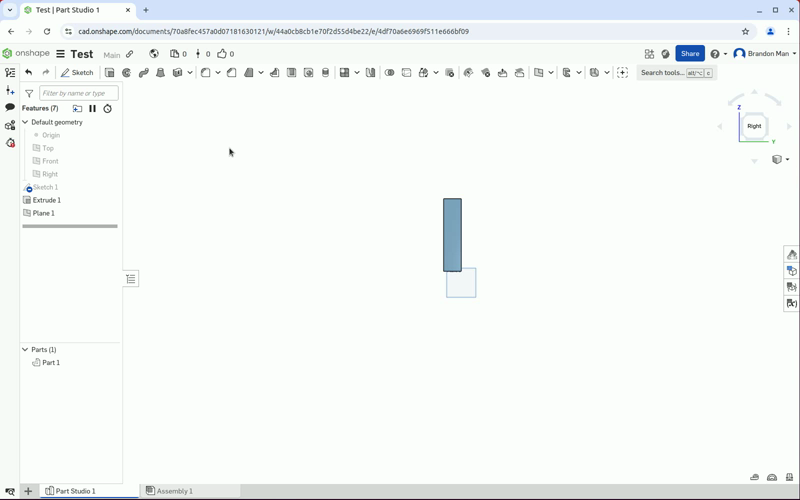
key(shift+s)
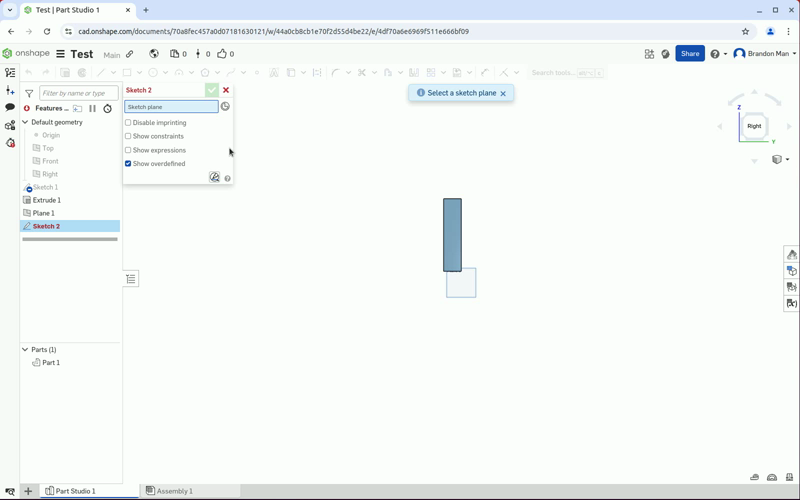
mouse_move(73, 215)
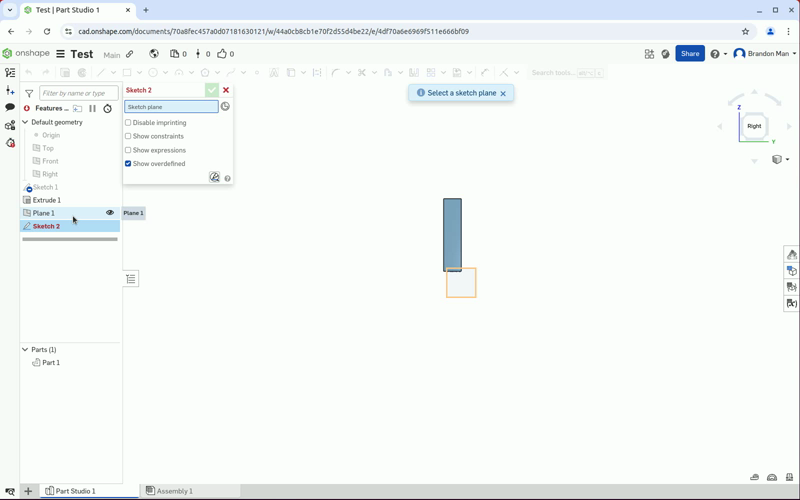
click(73, 215)
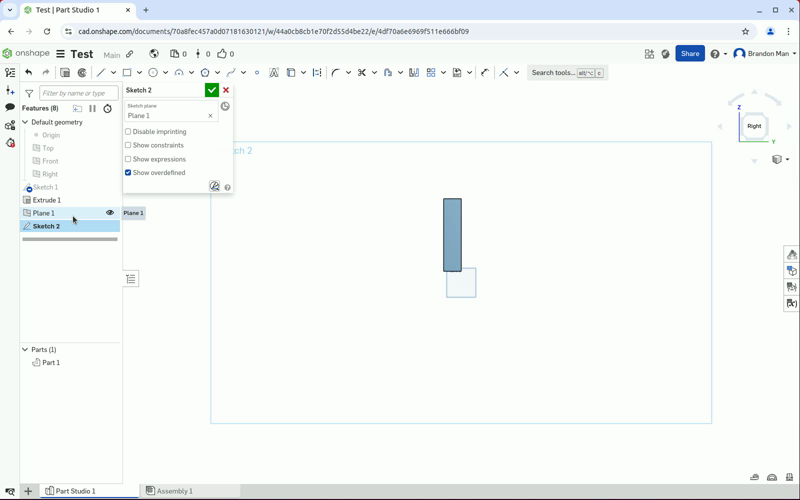
mouse_move(73, 352)
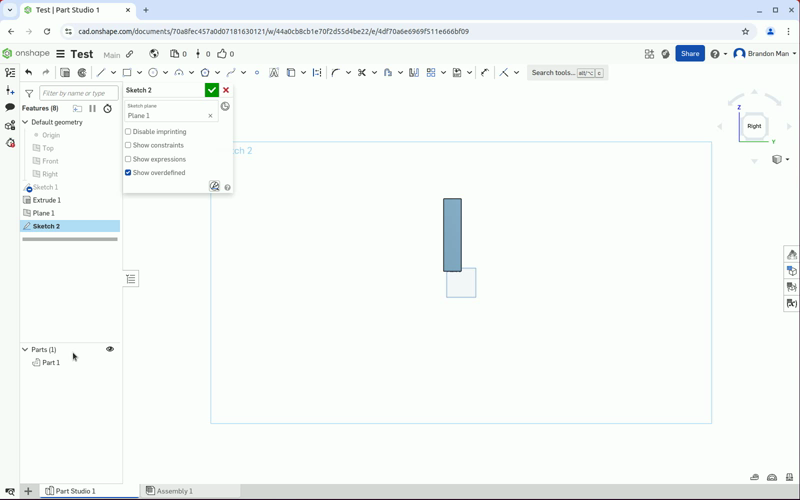
key(y)
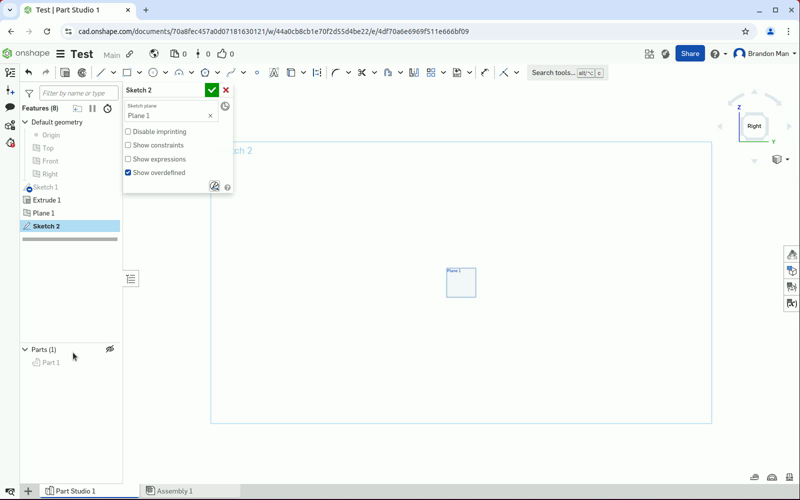
key(l)
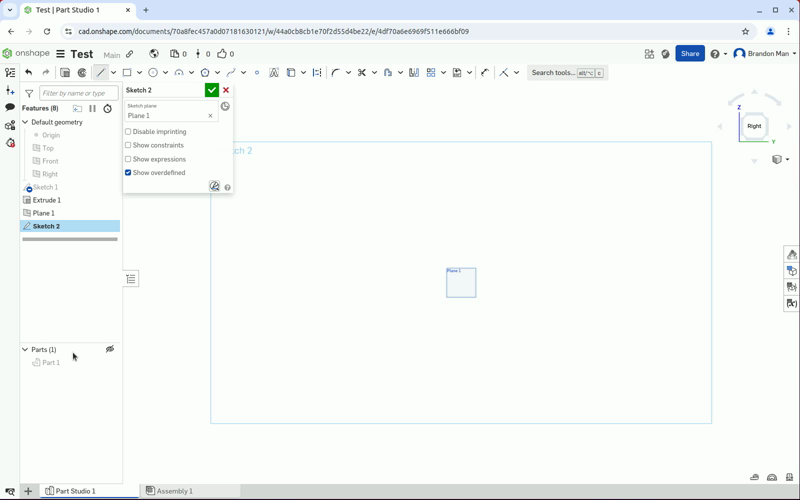
key_down(shift)
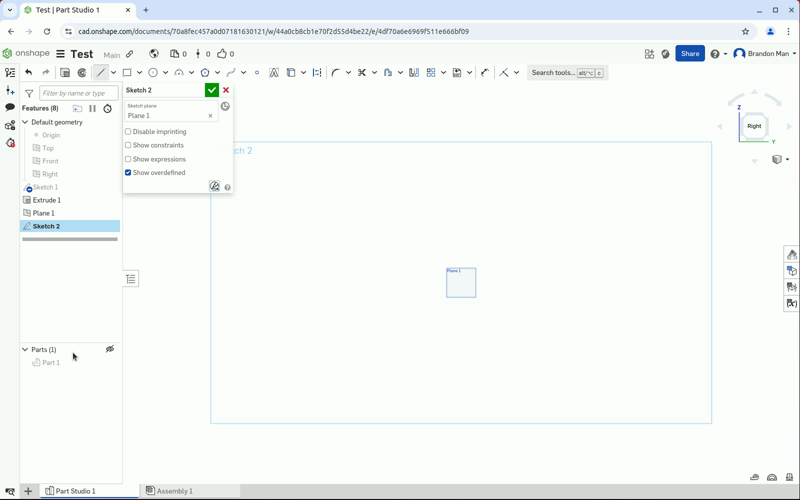
mouse_move(352, 271)
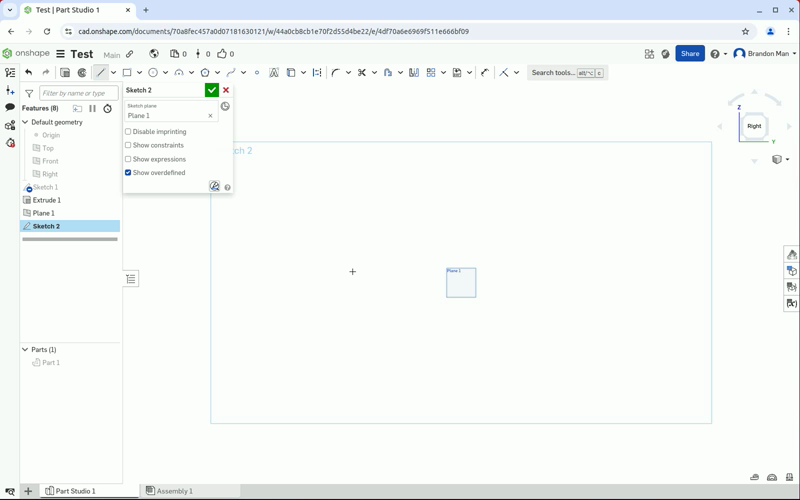
click(352, 271)
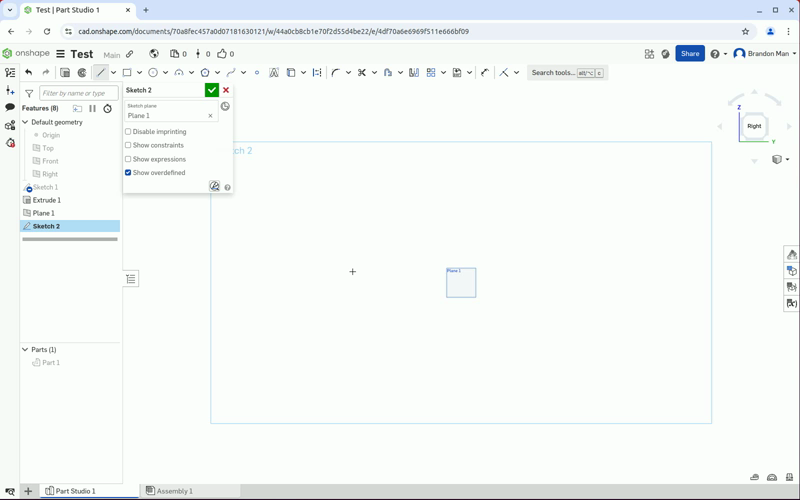
key_up(shift)
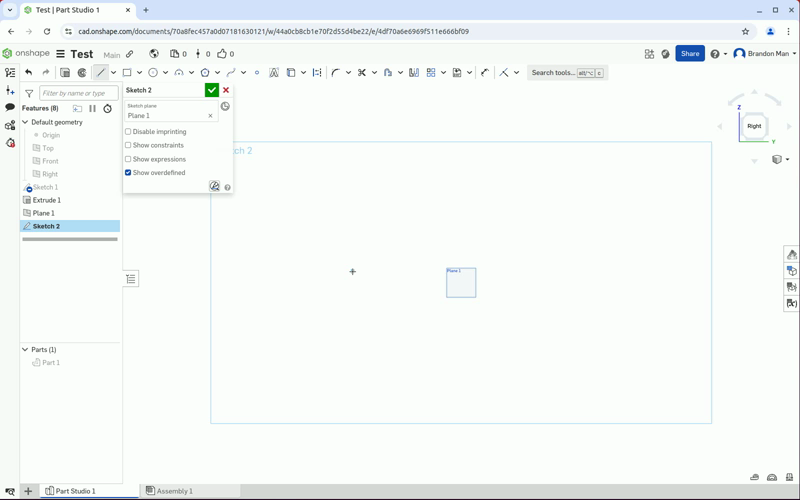
key_down(shift)
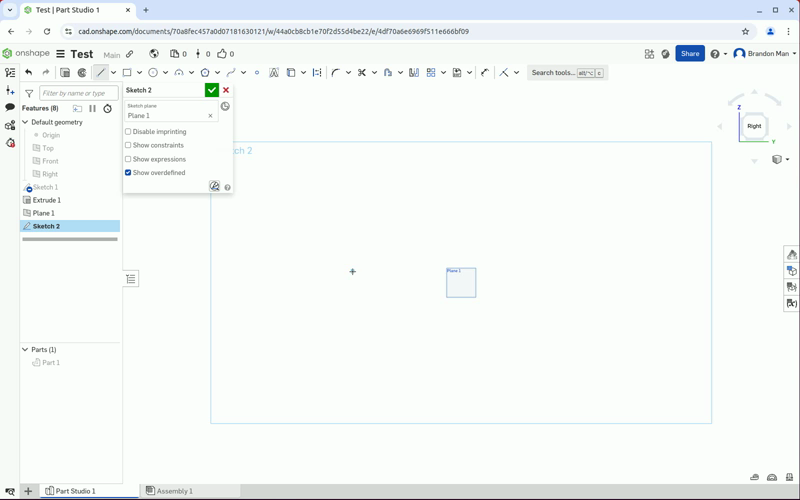
mouse_move(382, 271)
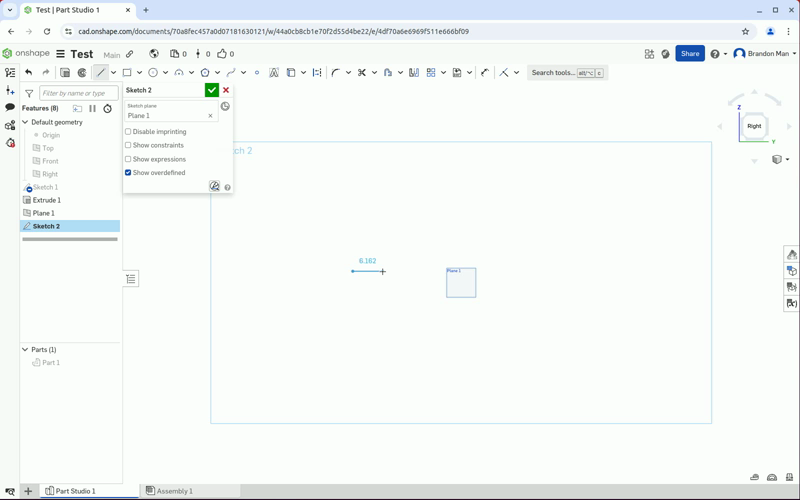
mouse_move(370, 271)
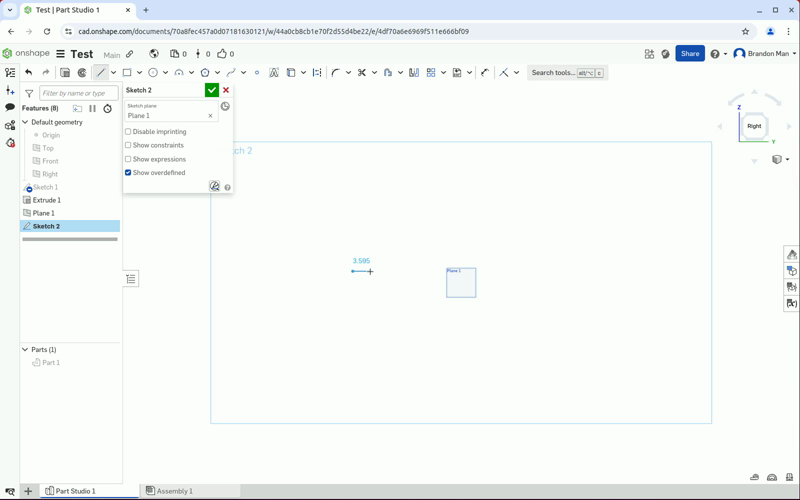
click(370, 271)
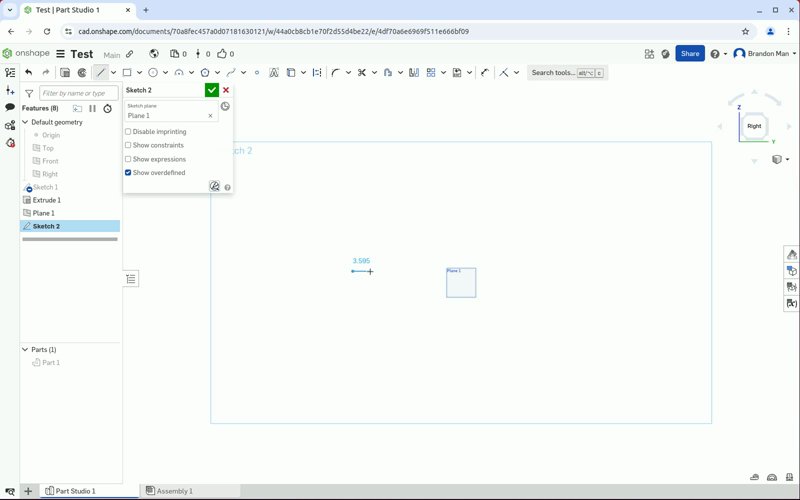
key_up(shift)
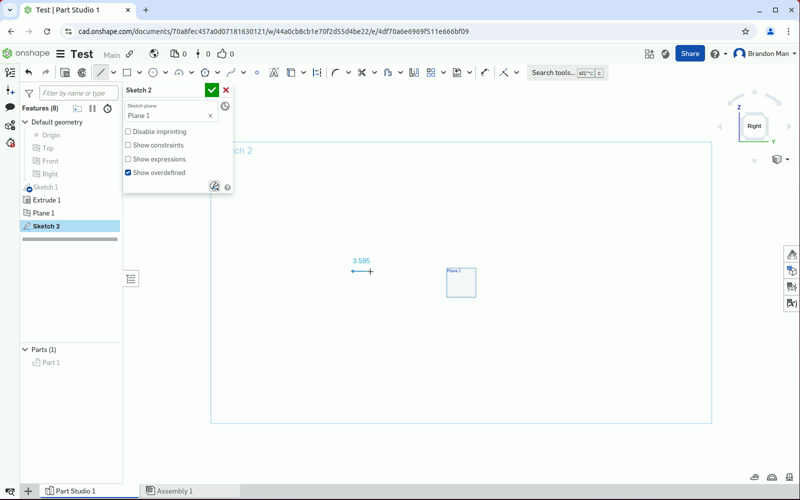
key_down(shift)
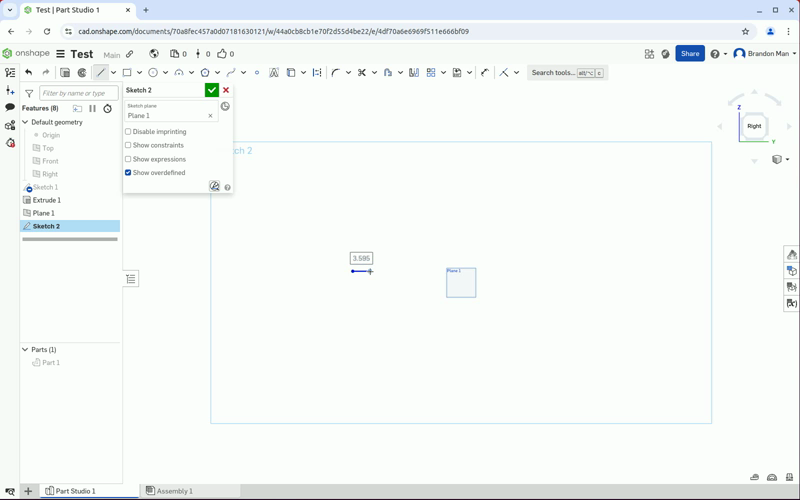
mouse_move(370, 198)
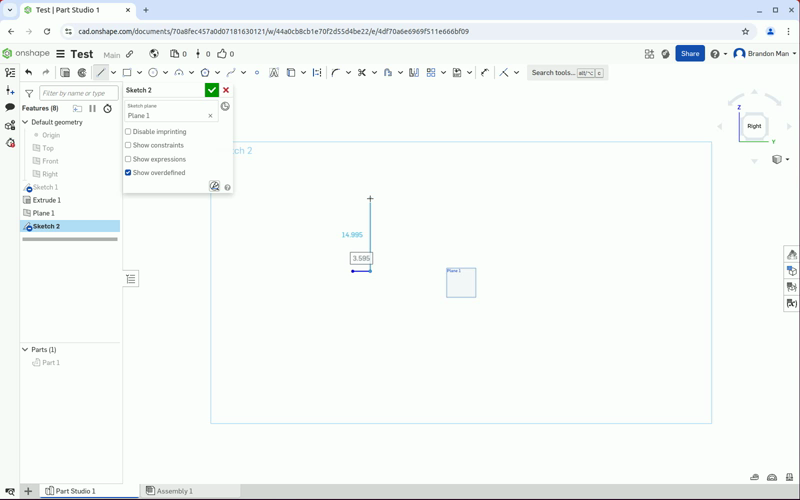
click(370, 198)
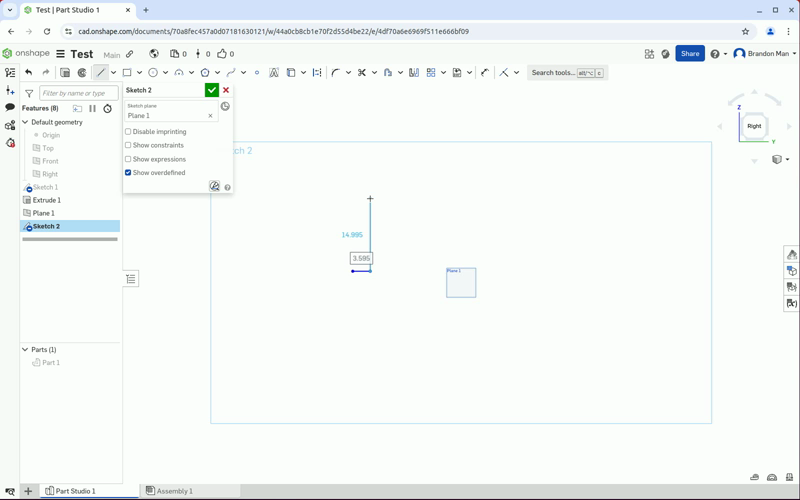
key_up(shift)
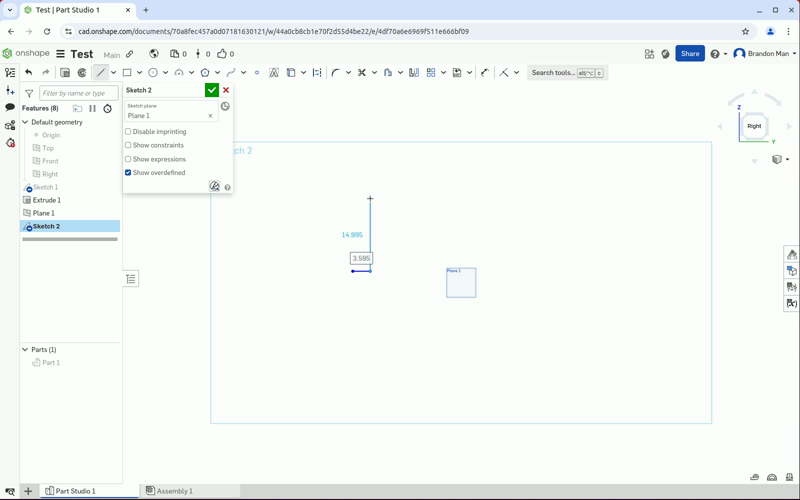
key_down(shift)
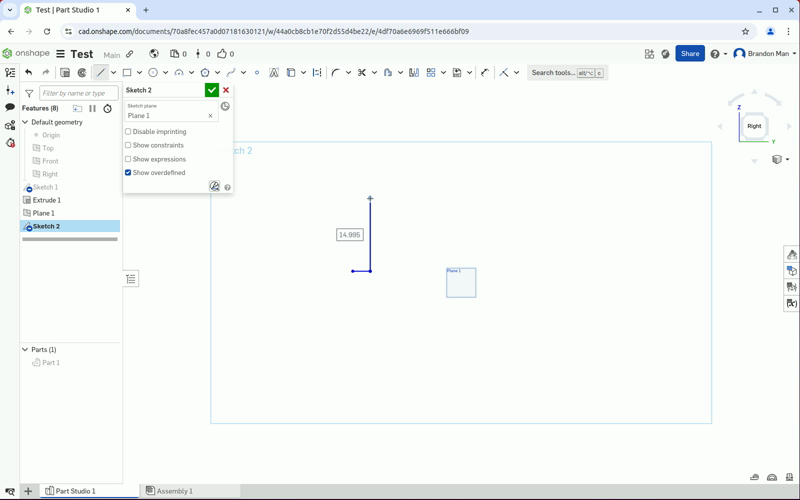
mouse_move(400, 198)
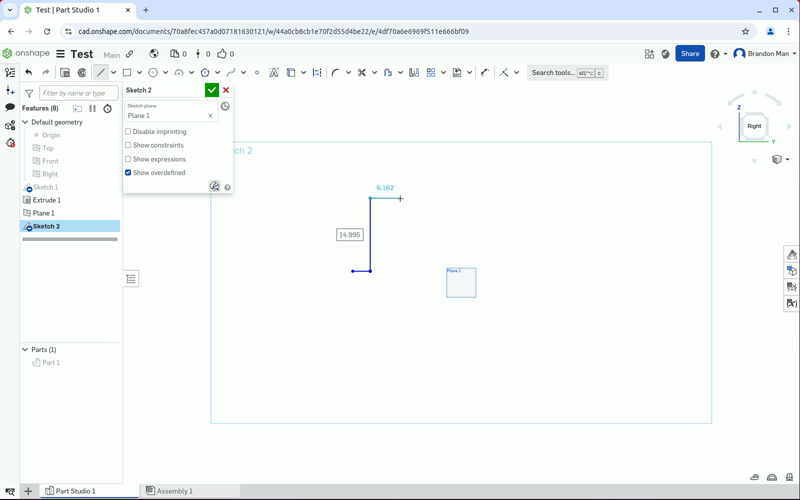
mouse_move(352, 198)
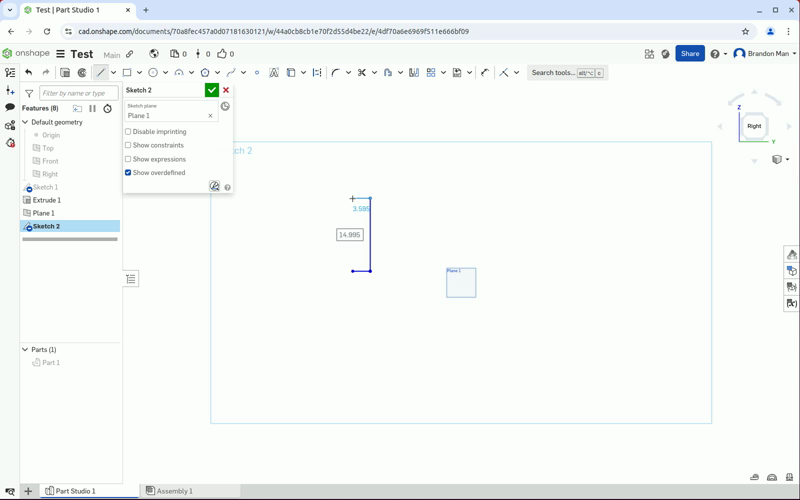
click(352, 198)
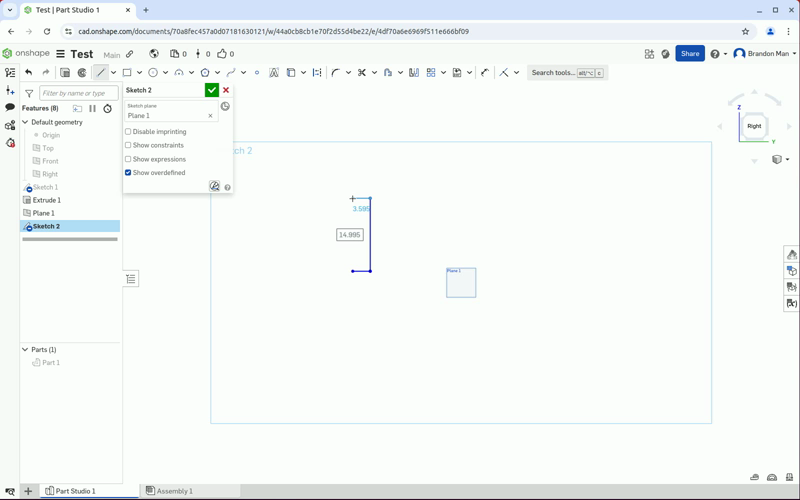
key_up(shift)
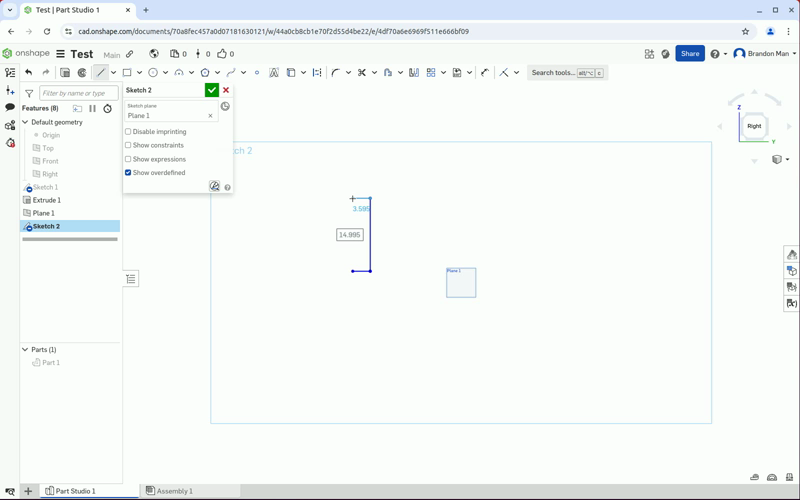
key_down(shift)
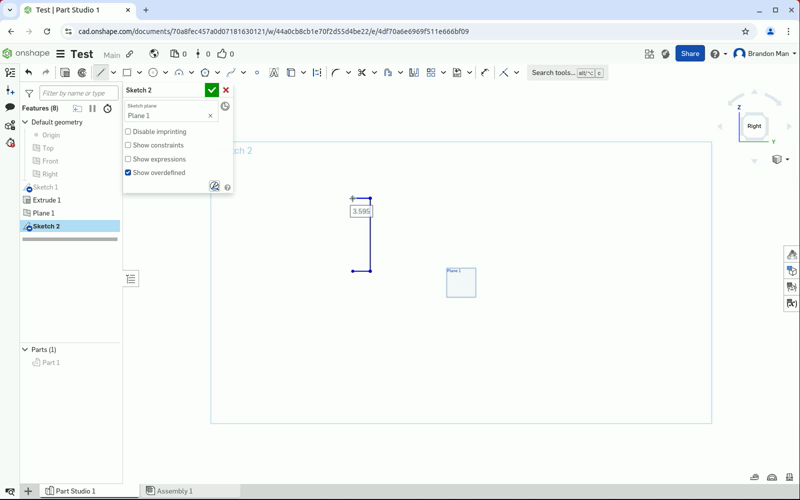
mouse_move(352, 271)
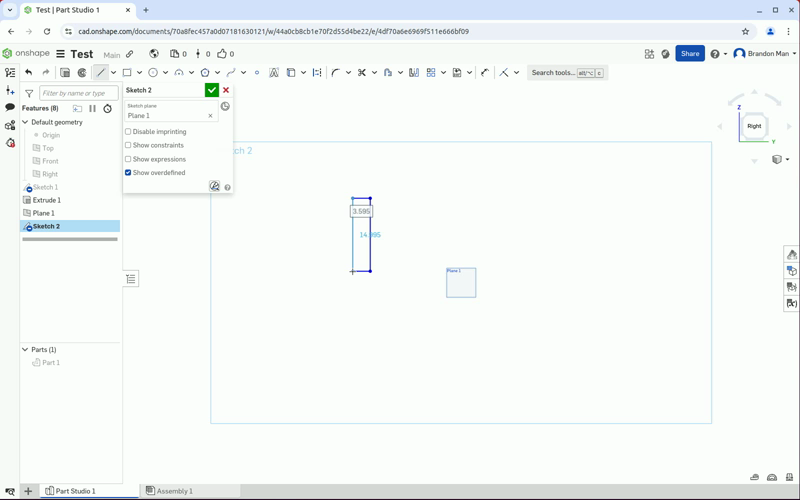
key_up(shift)
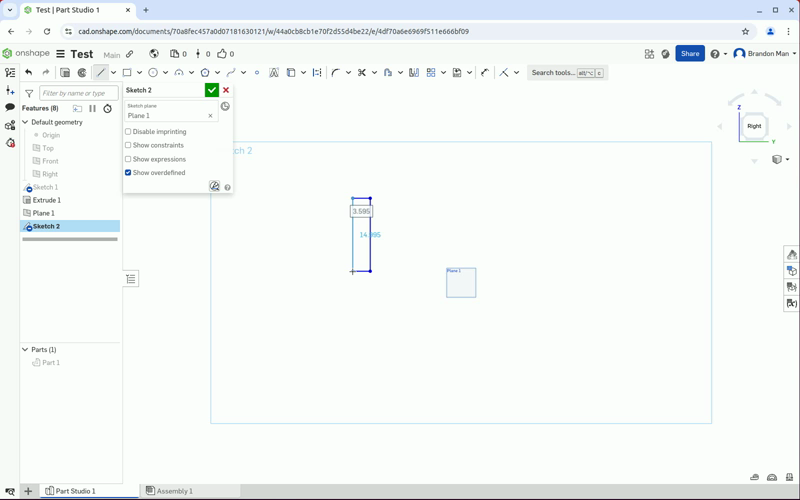
click(352, 271)
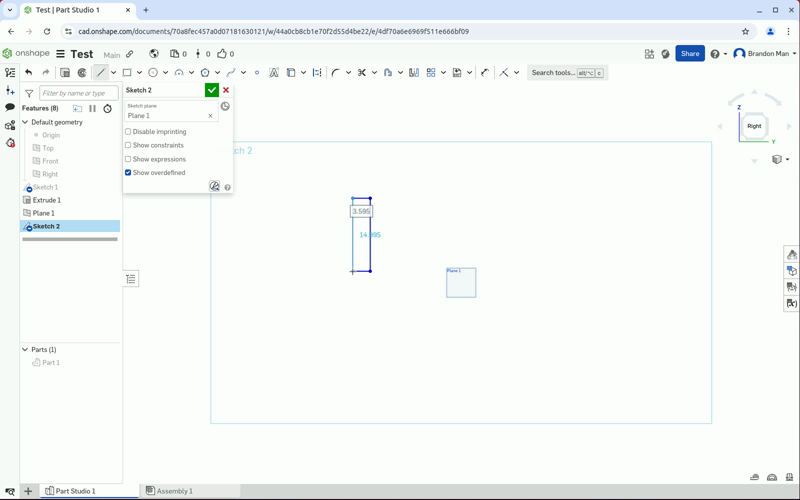
key(esc)
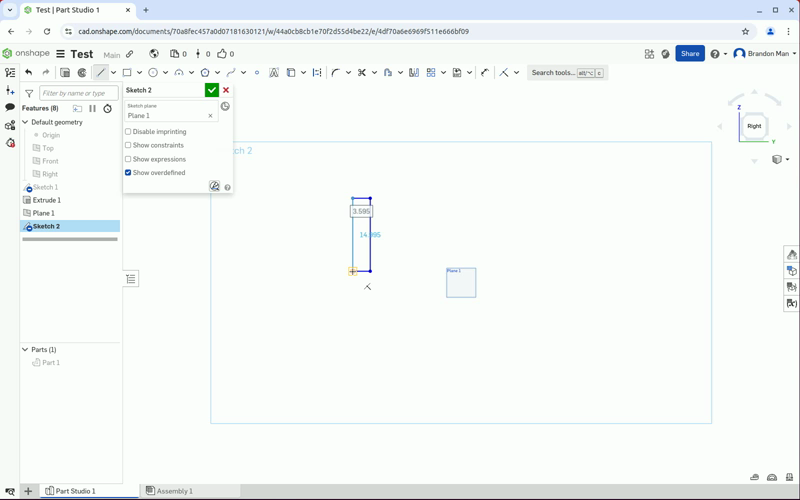
mouse_move(354, 242)
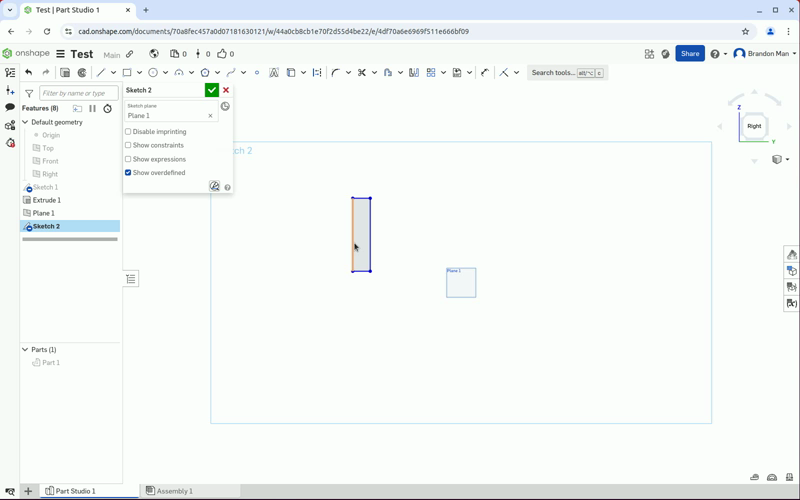
scroll(6)
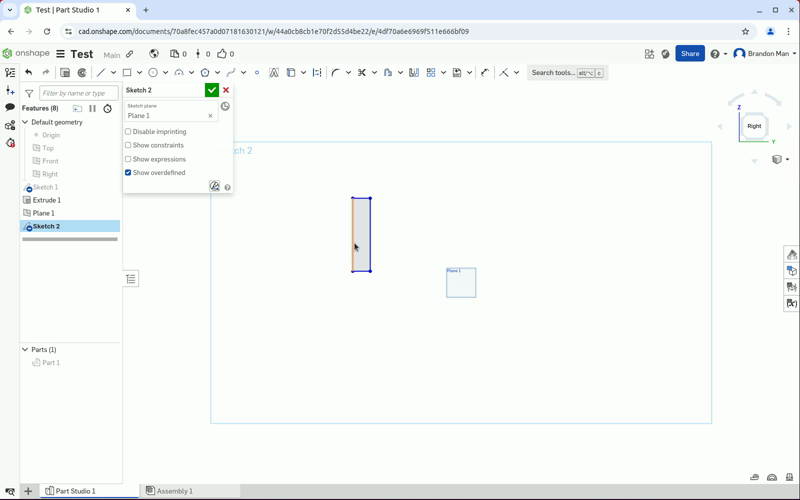
scroll(6)
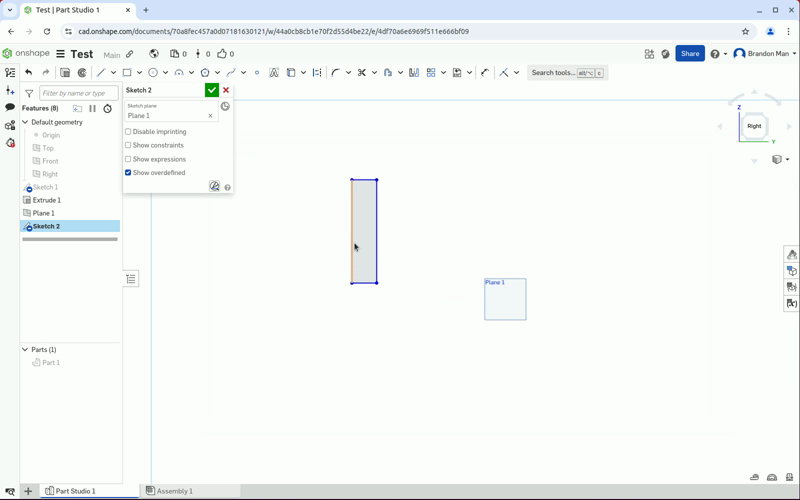
scroll(6)
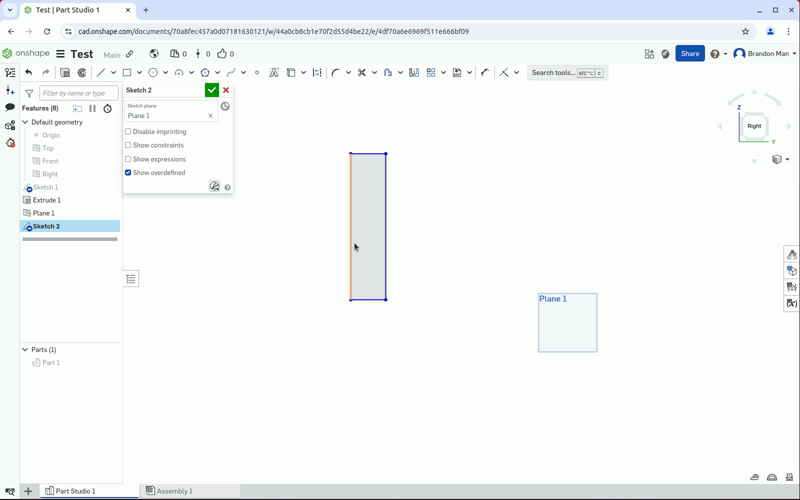
scroll(6)
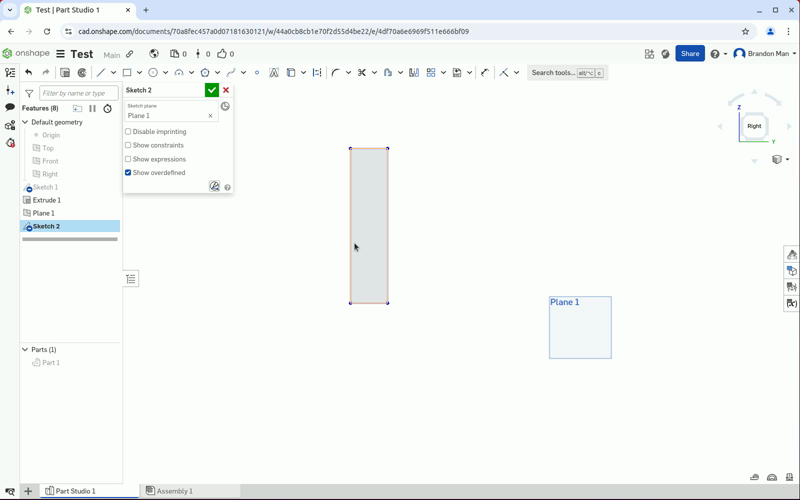
scroll(6)
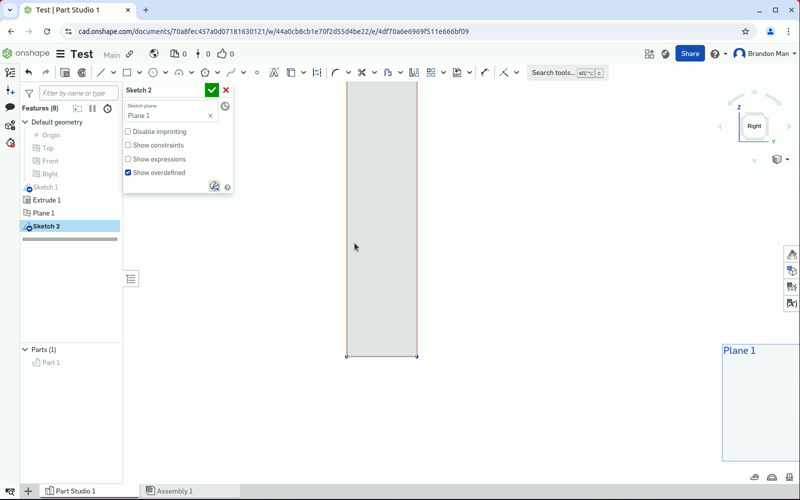
scroll(6)
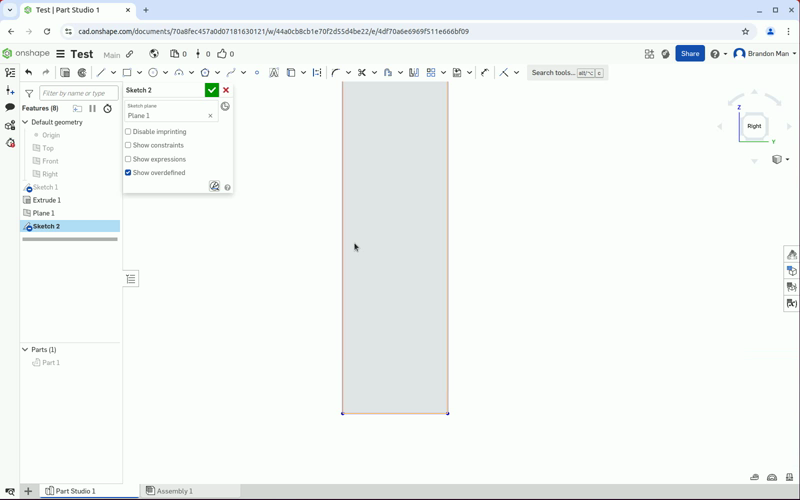
scroll(6)
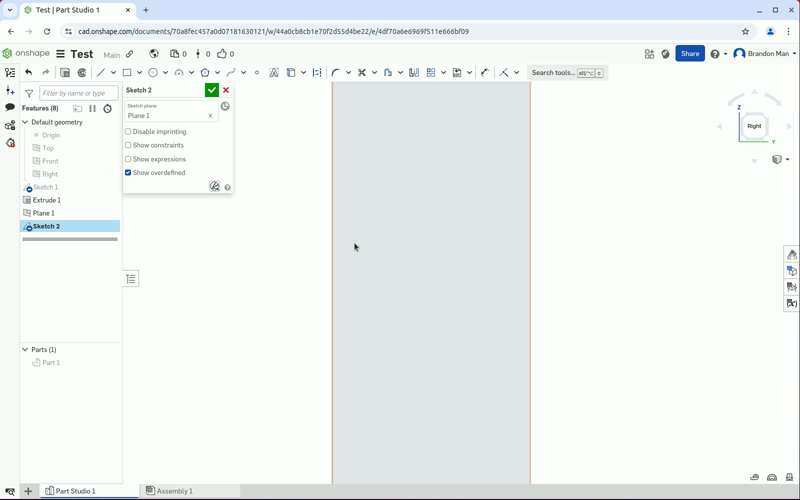
click(354, 242)
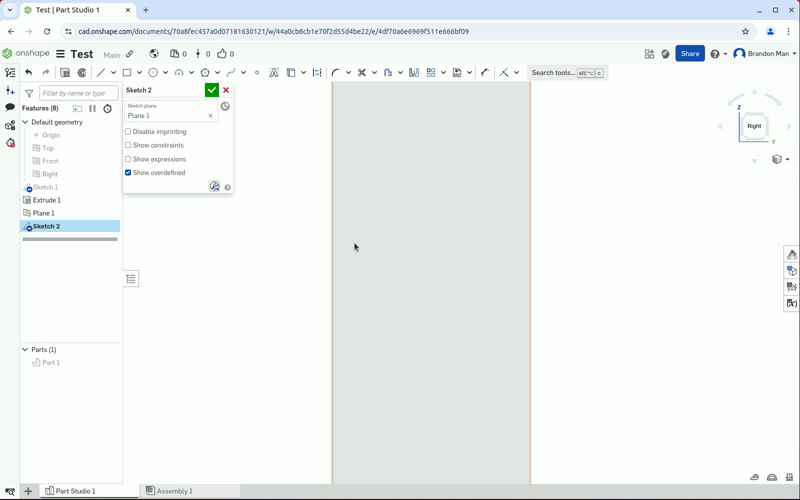
scroll(-6)
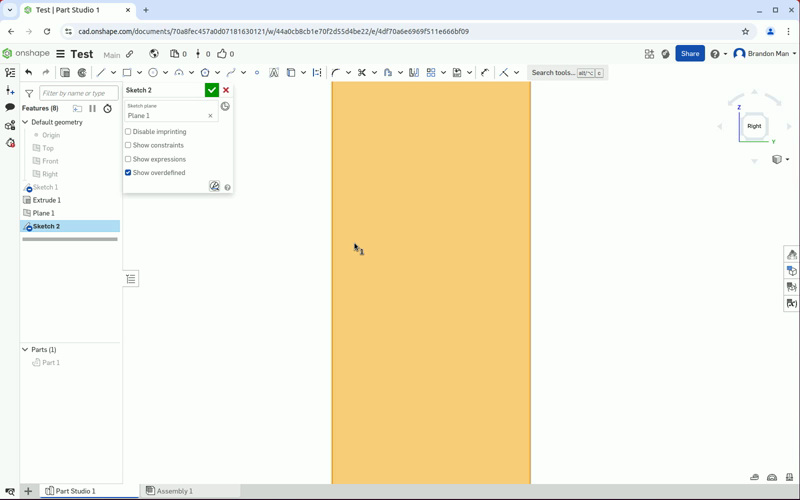
scroll(-6)
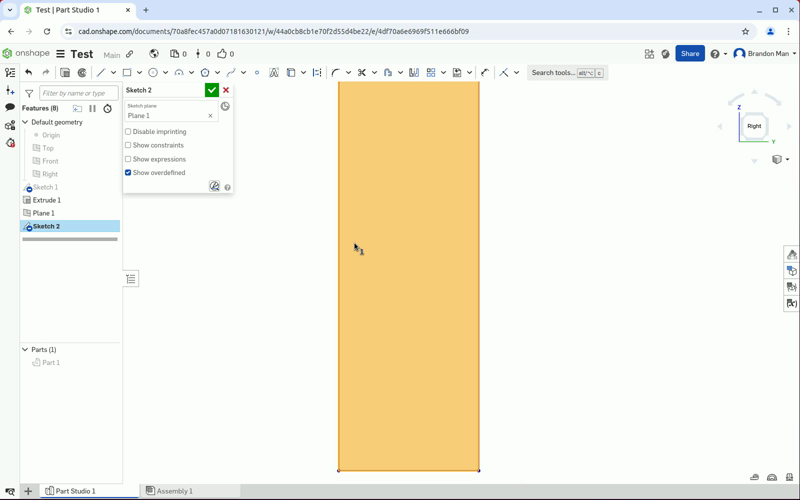
scroll(-6)
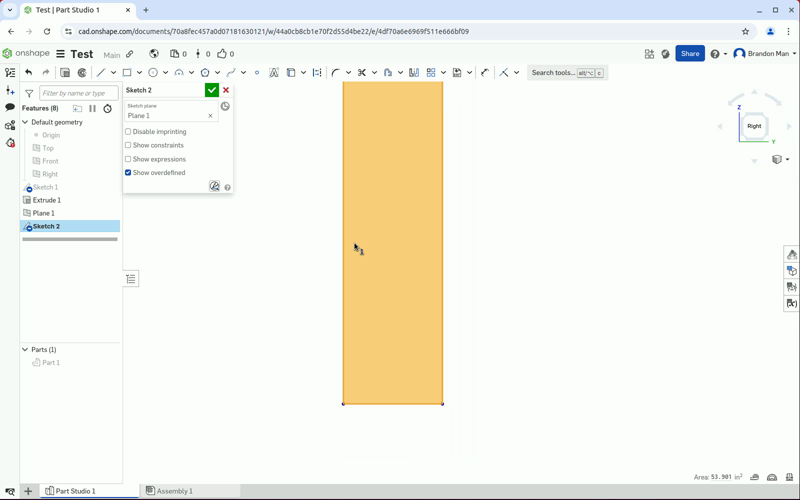
scroll(-6)
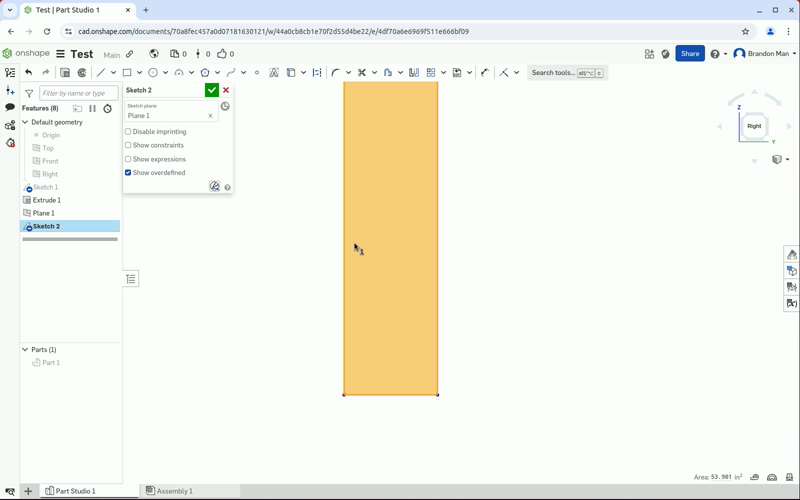
scroll(-6)
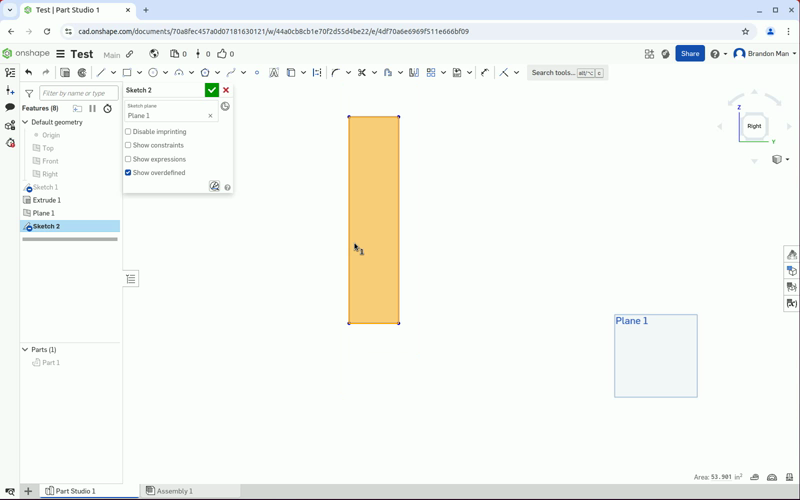
scroll(-6)
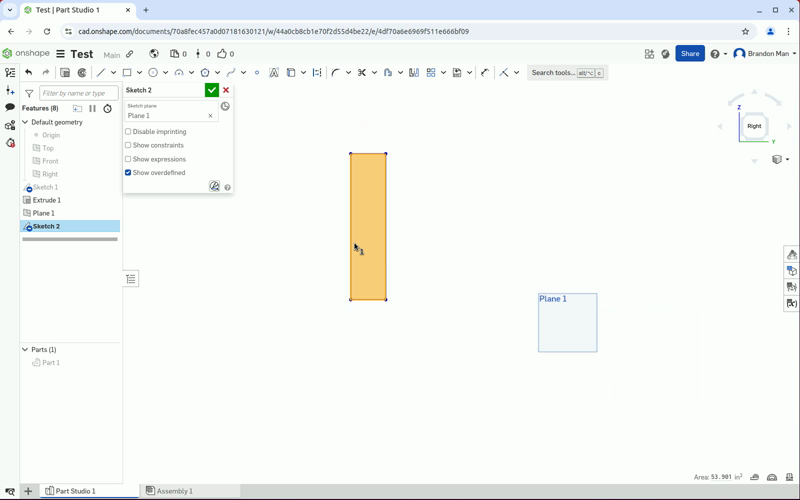
scroll(-6)
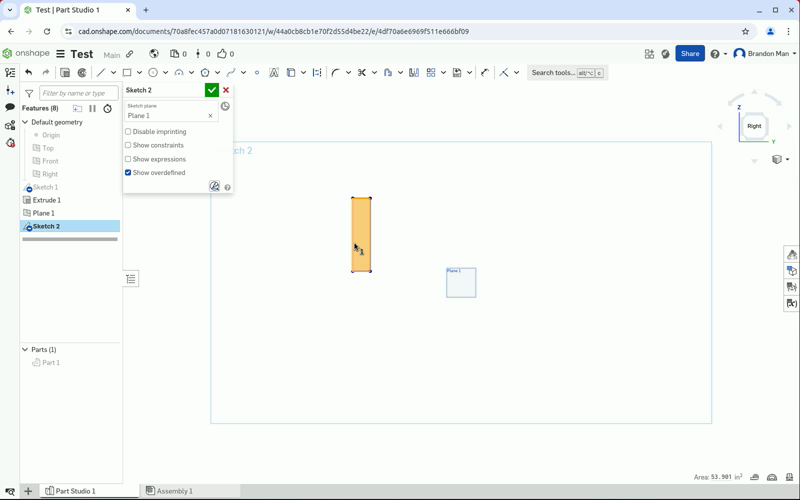
mouse_move(73, 352)
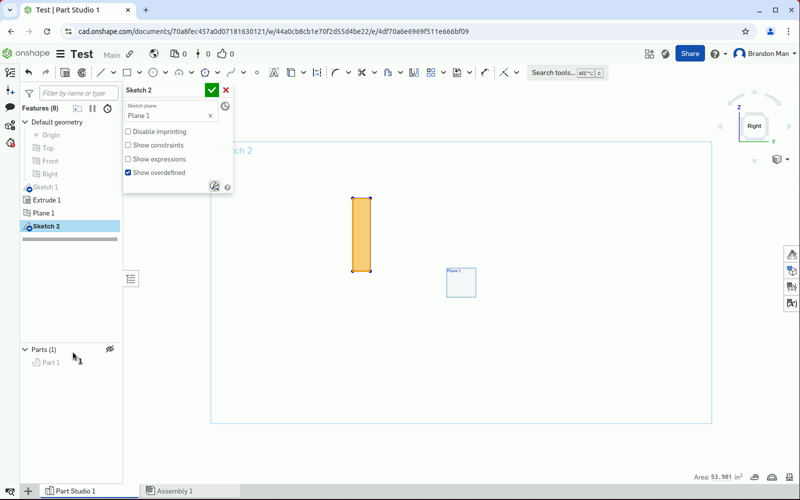
key(shift+y)
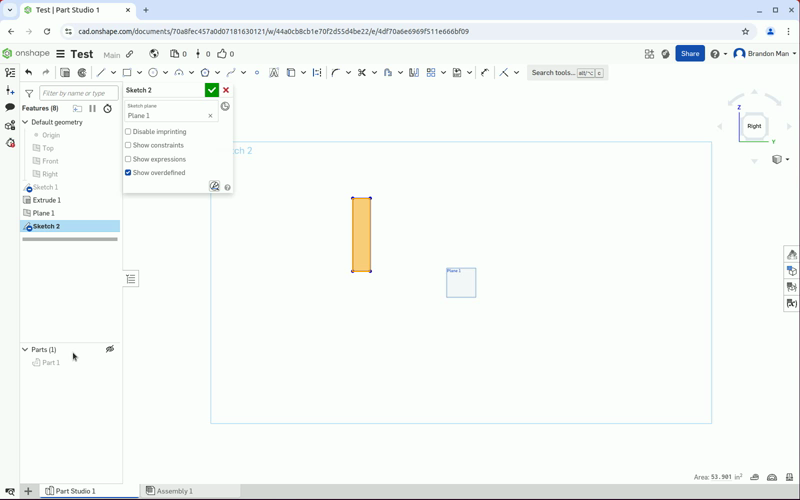
key(shift+e)
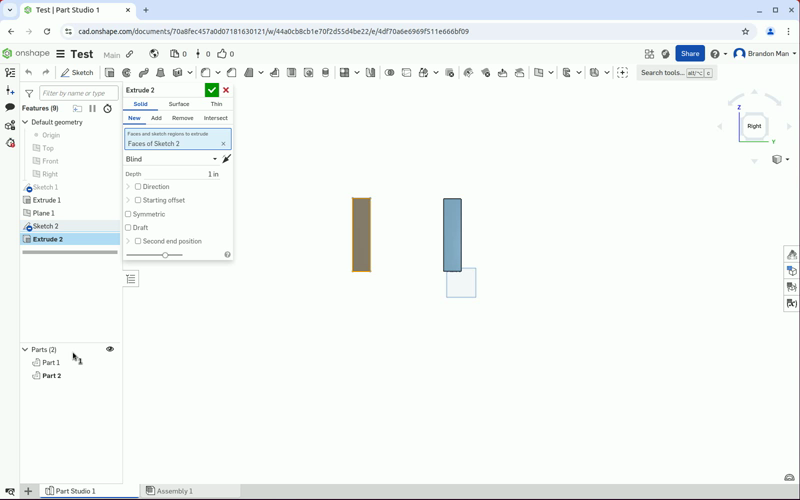
mouse_move(143, 106)
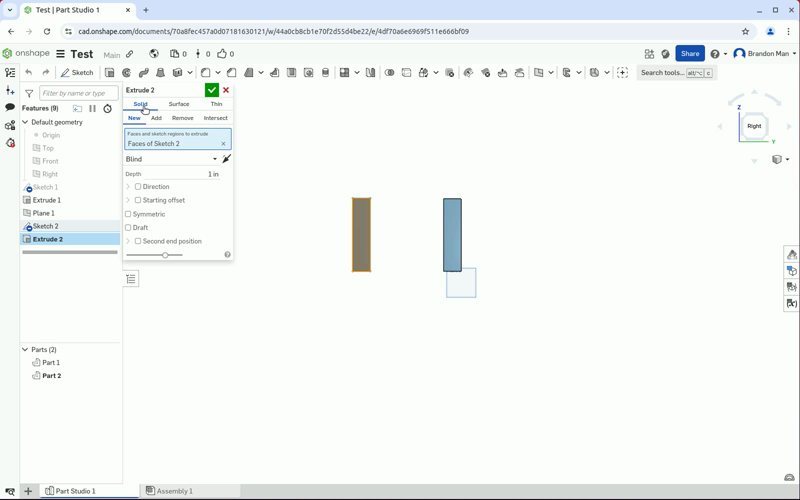
click(143, 106)
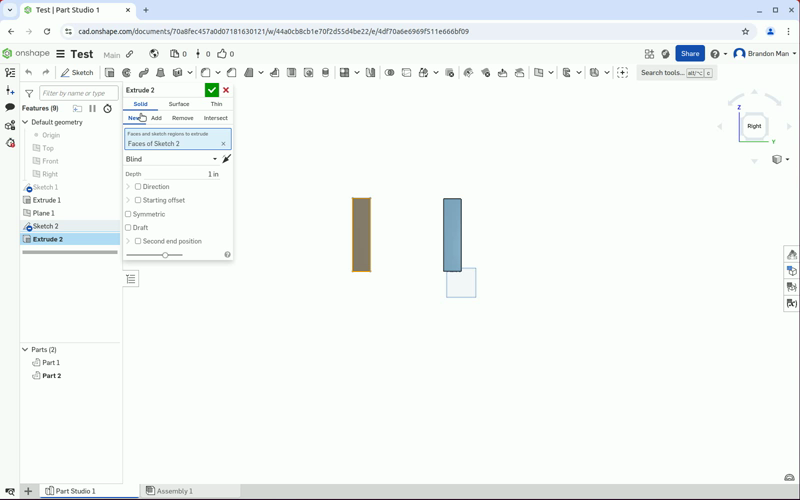
mouse_move(137, 120)
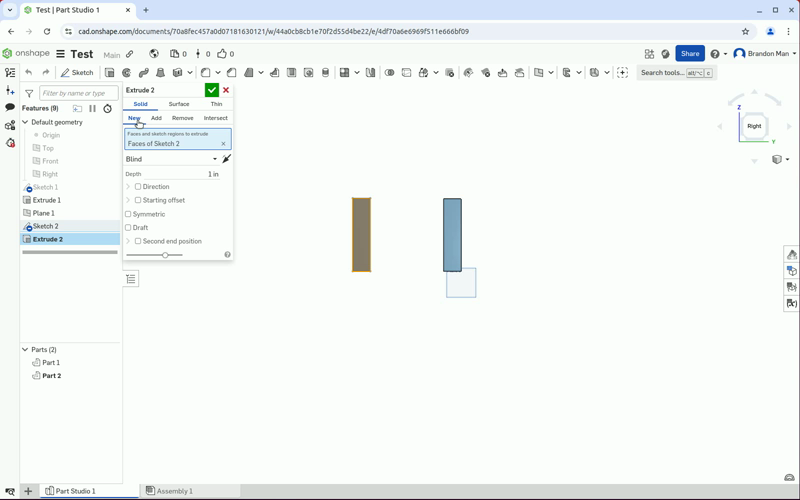
click(137, 120)
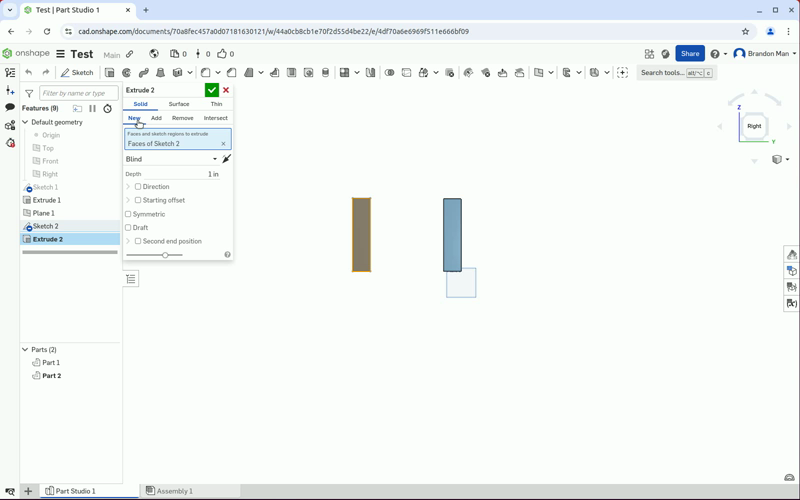
key(tab, 4)
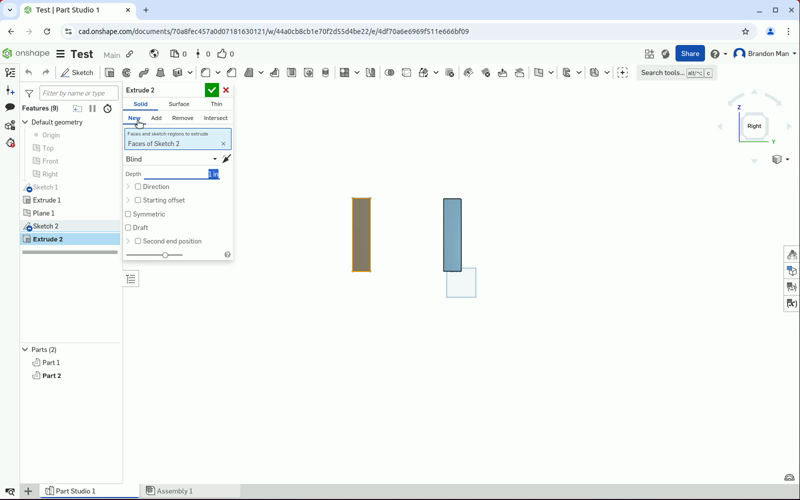
text(-5.055)
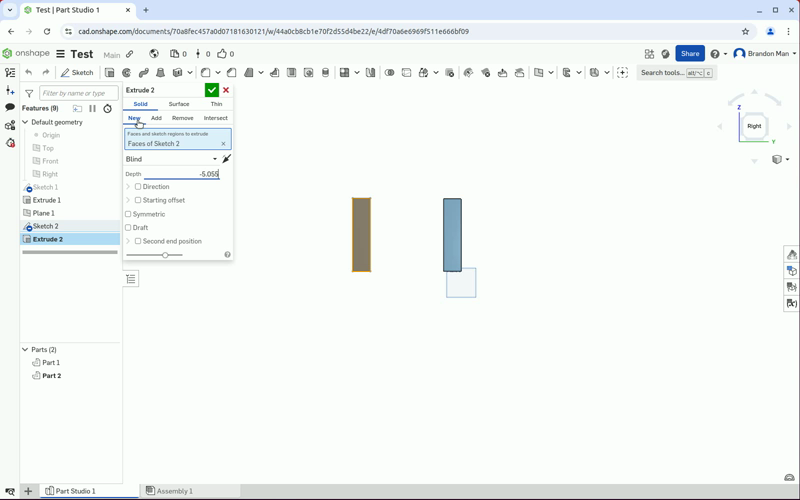
key(enter)
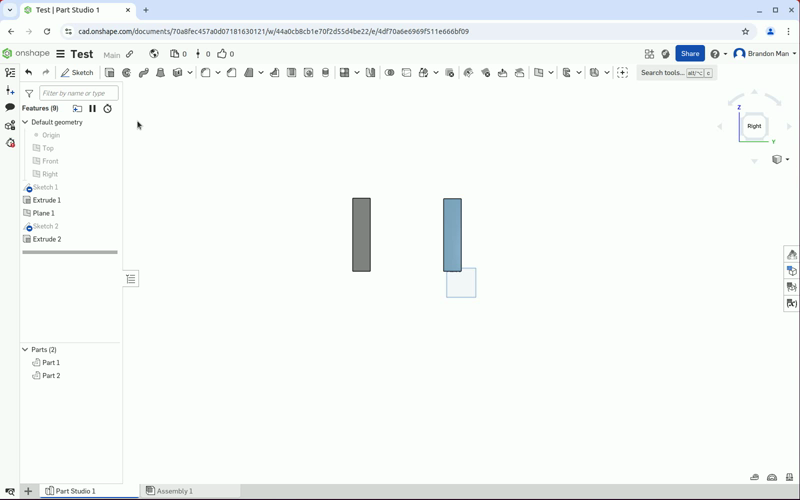
key(shift+h)
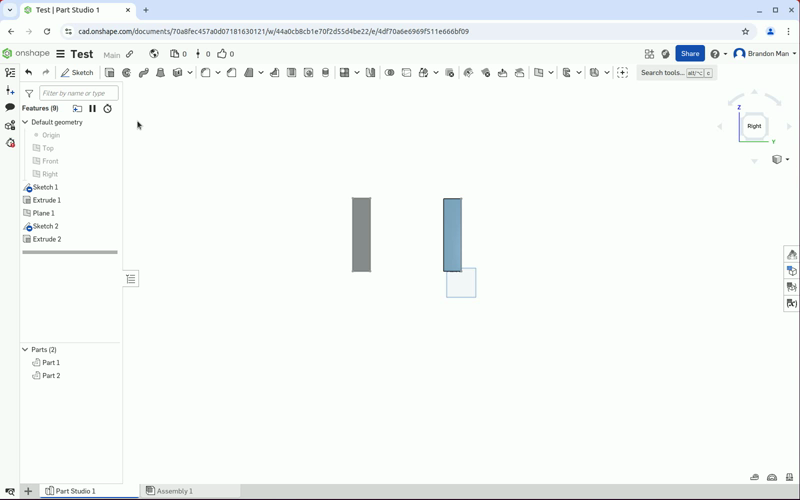
key(shift+h)
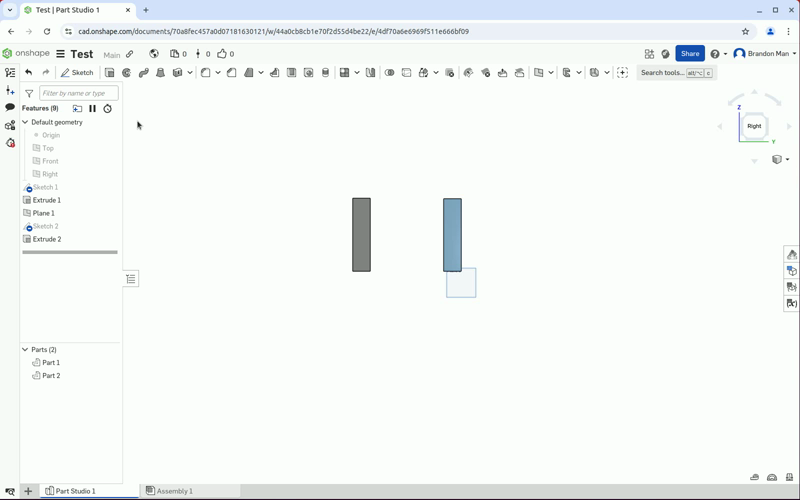
mouse_move(73, 189)
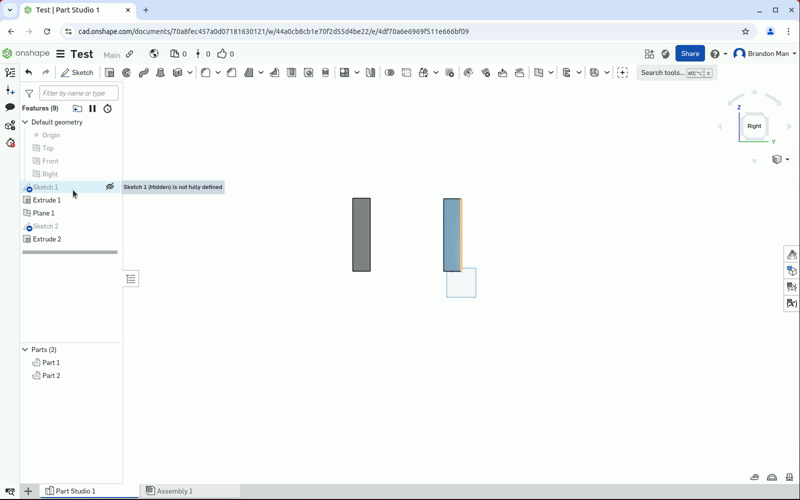
click(73, 189)
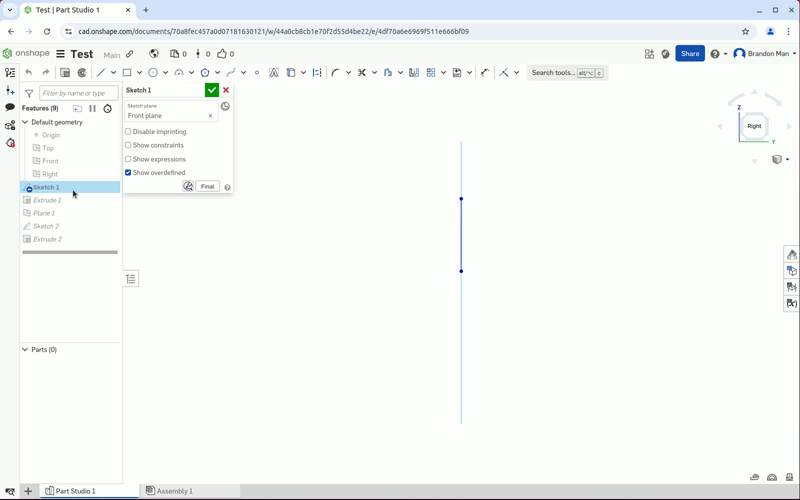
mouse_move(229, 92)
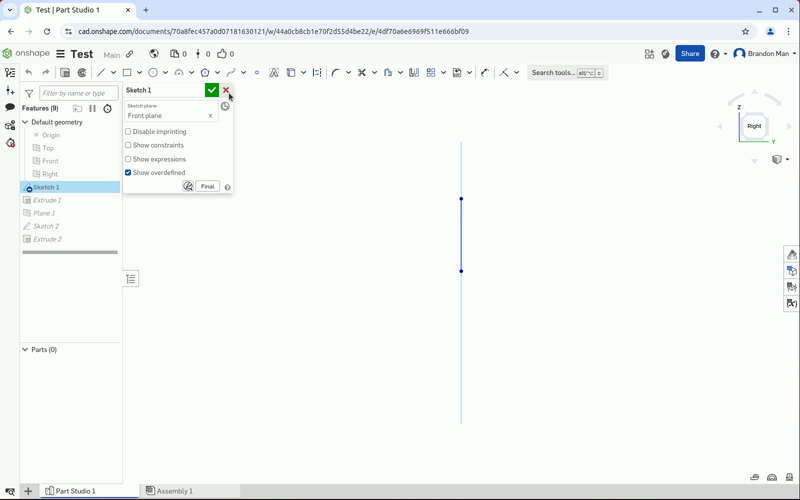
click(229, 92)
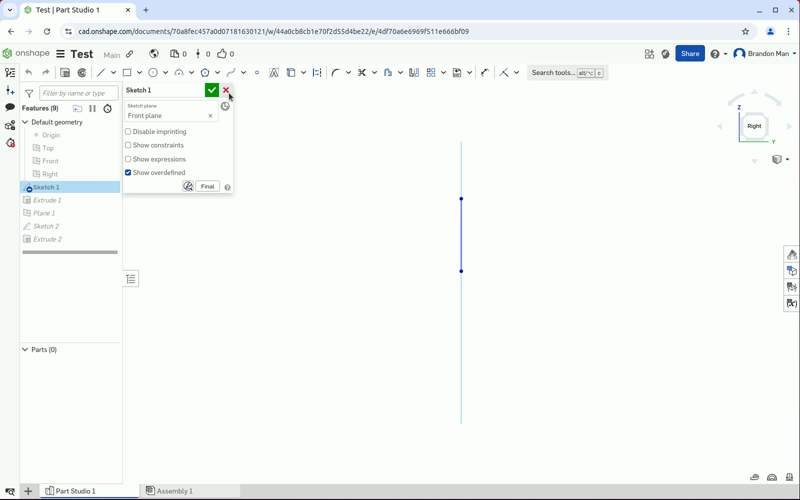
key(shift+s)
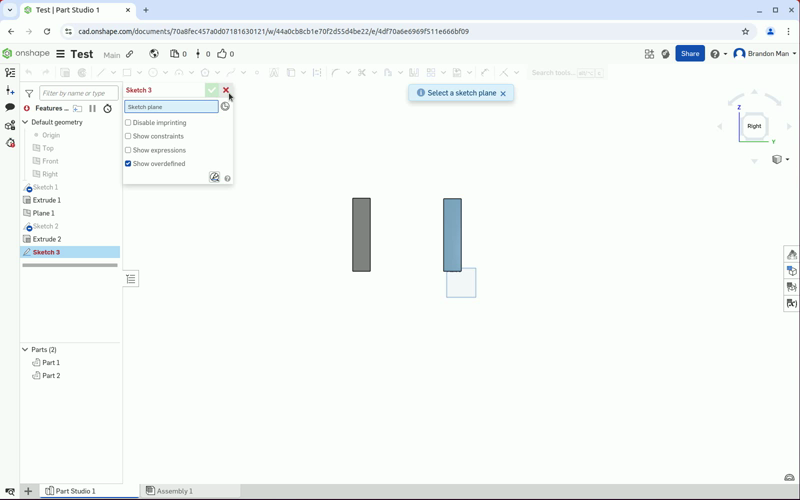
mouse_move(73, 215)
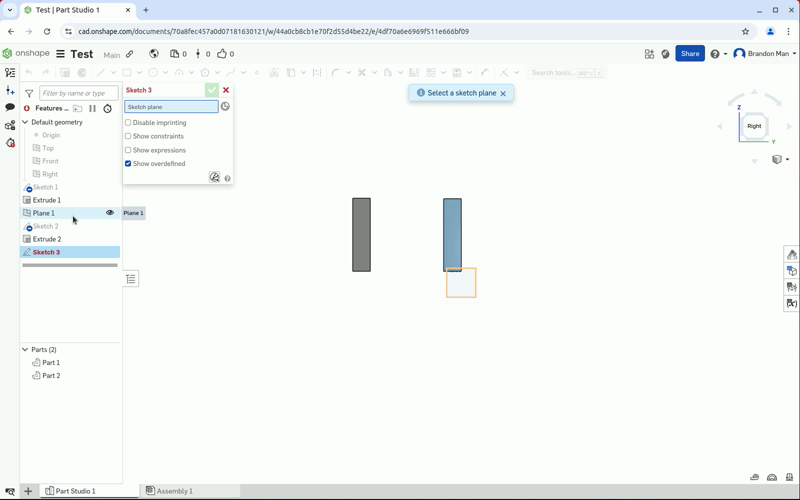
click(73, 215)
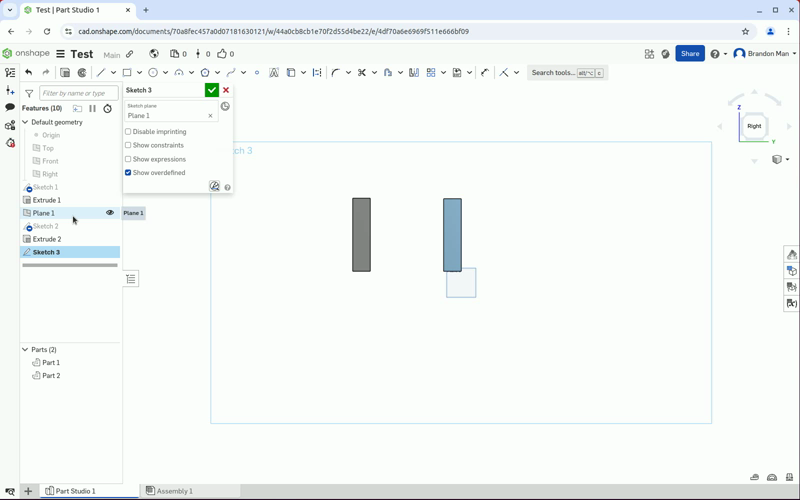
mouse_move(73, 352)
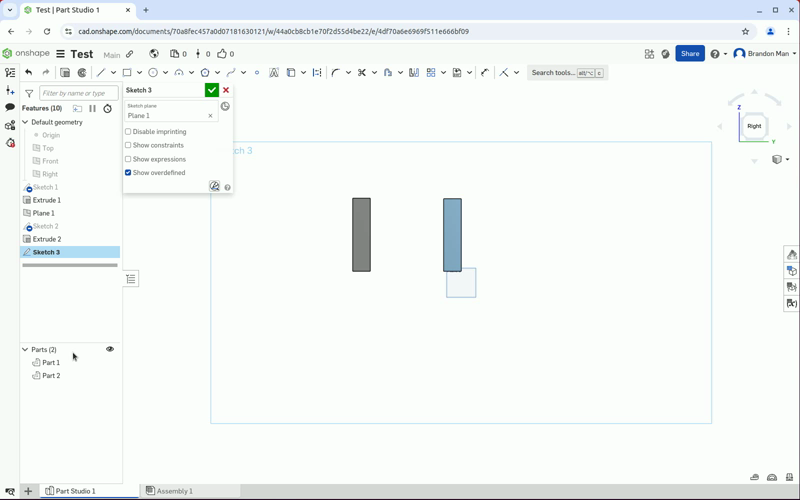
key(y)
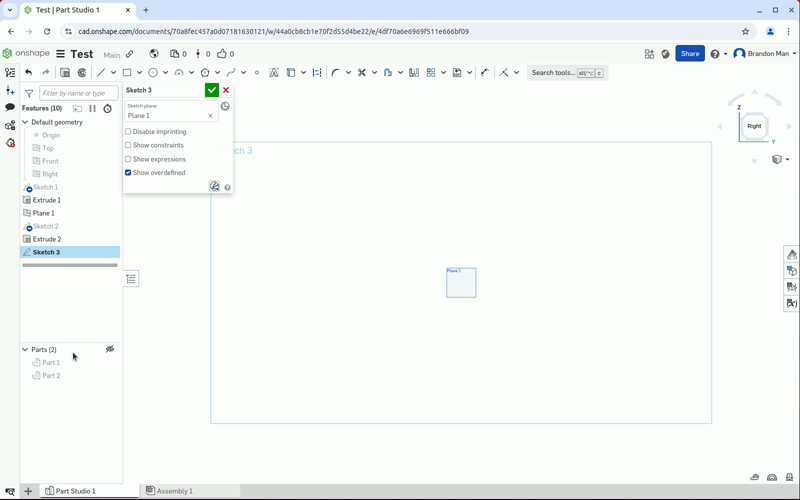
key(l)
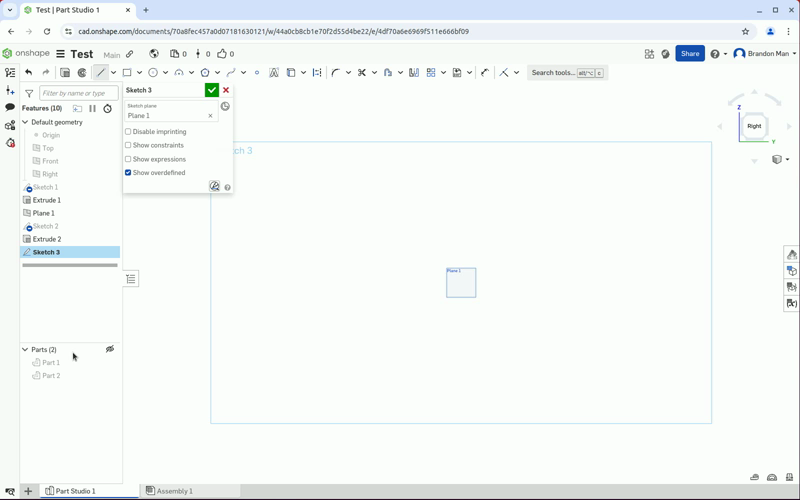
key_down(shift)
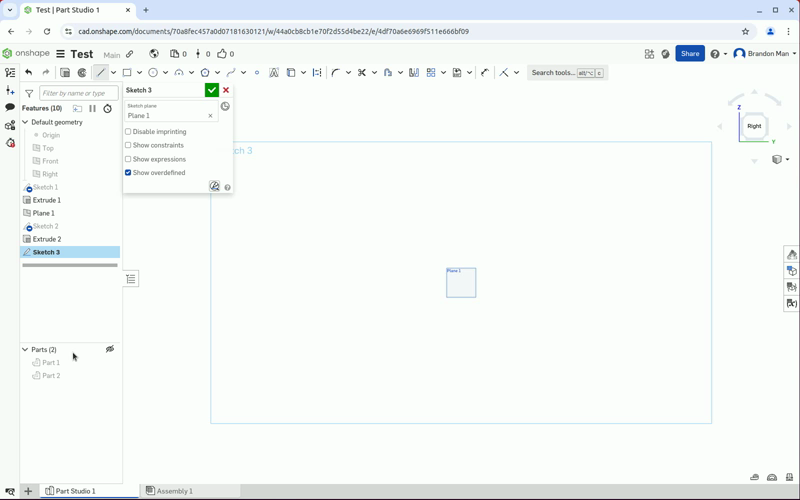
mouse_move(352, 271)
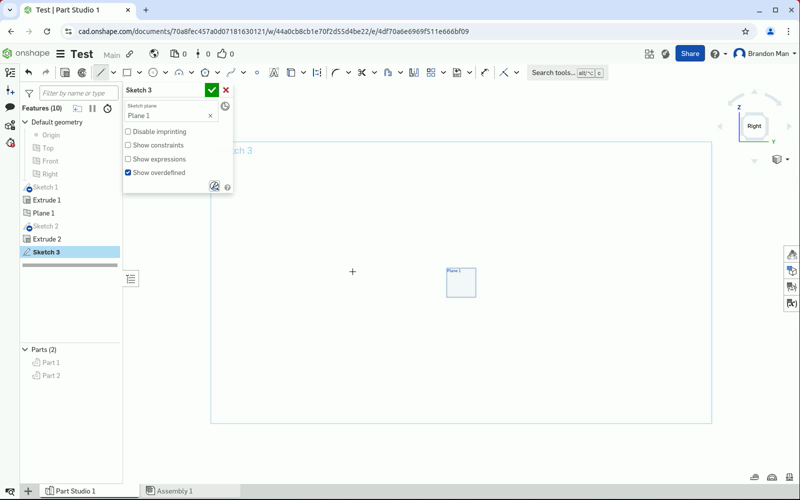
click(352, 271)
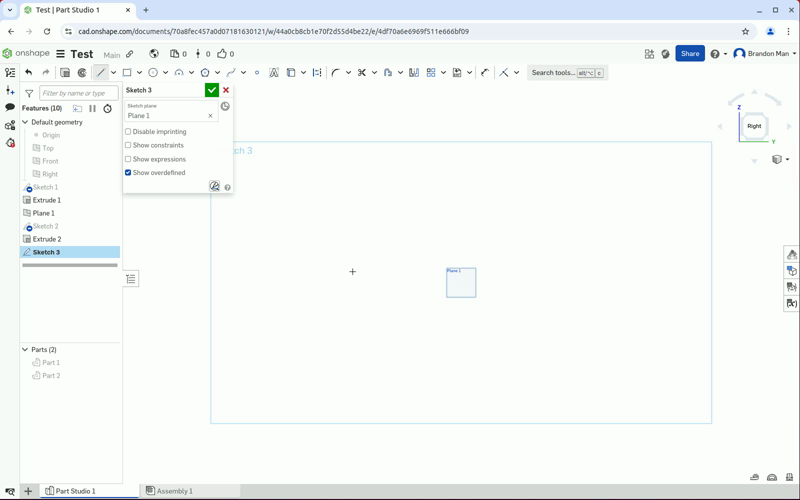
key_up(shift)
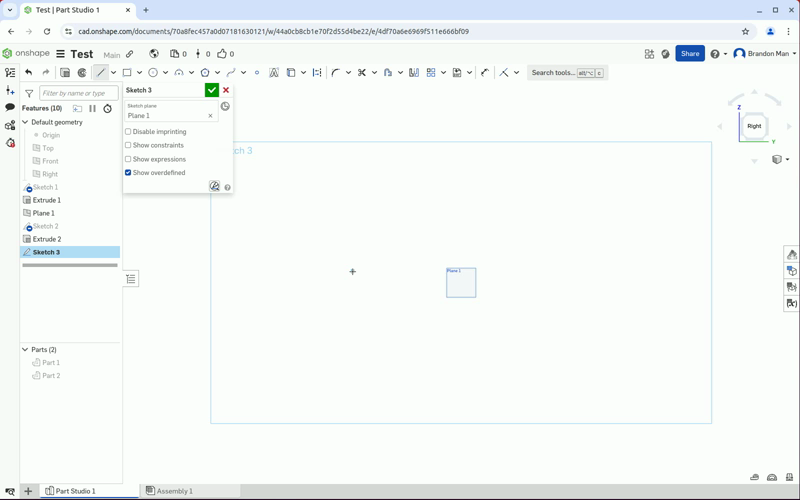
key_down(shift)
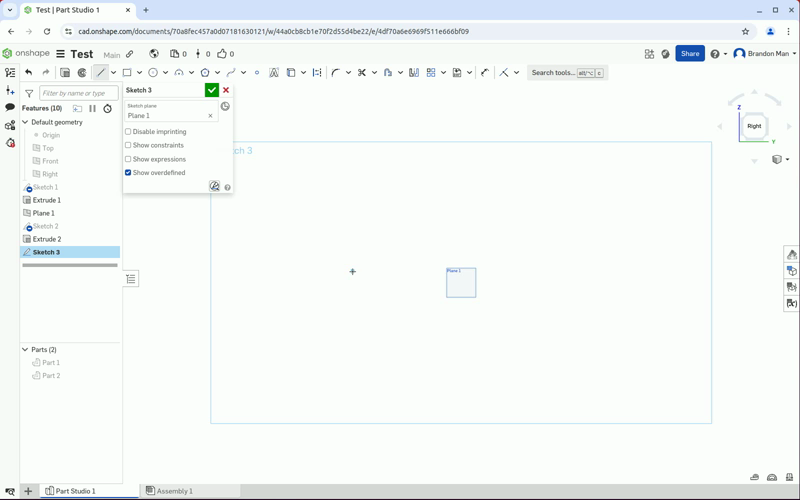
mouse_move(382, 271)
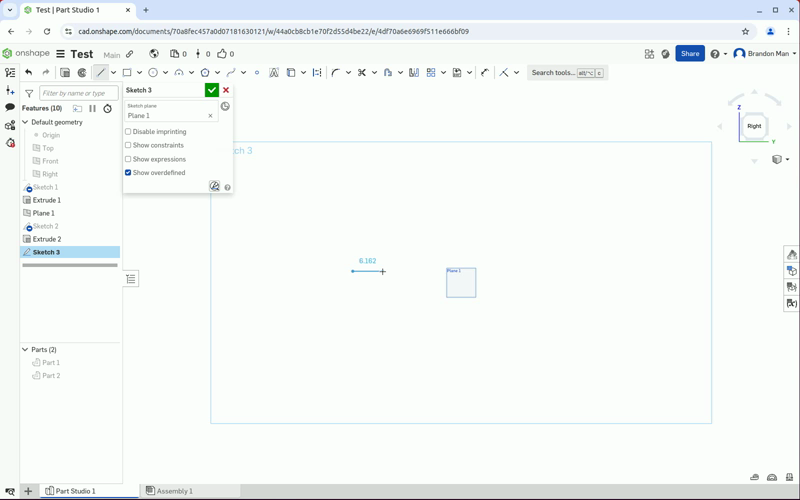
mouse_move(369, 271)
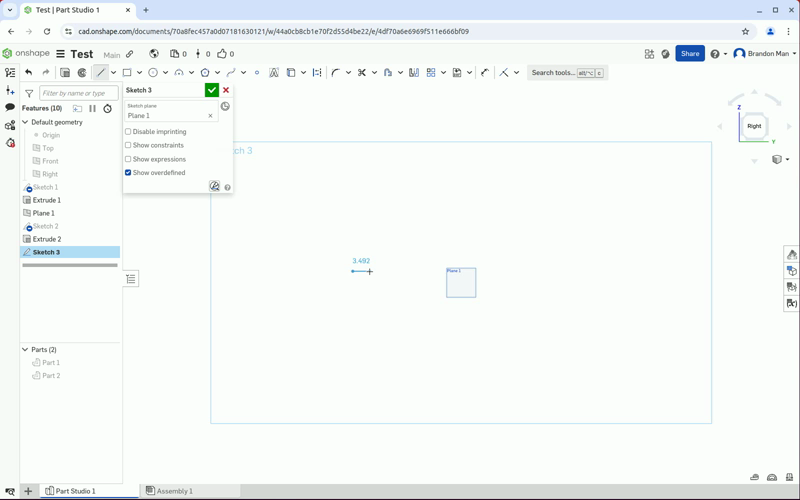
click(369, 271)
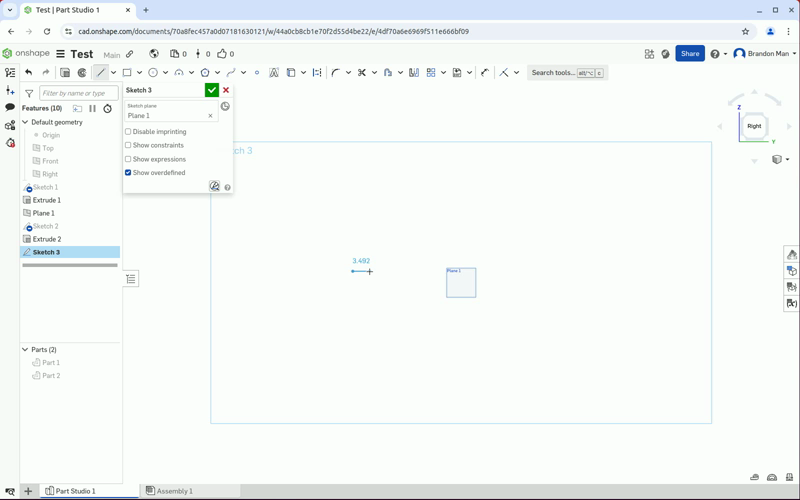
key_up(shift)
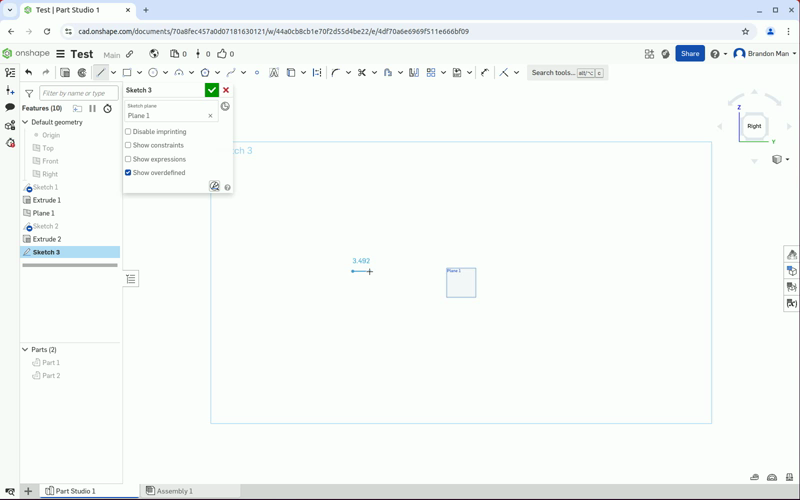
key_down(shift)
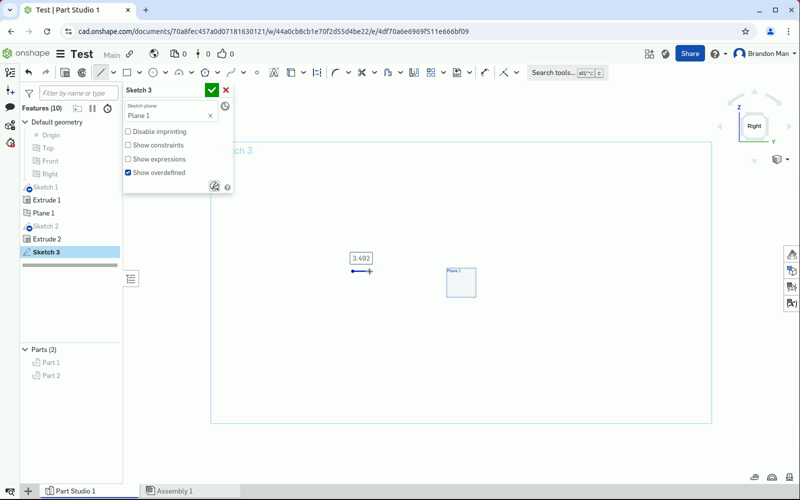
mouse_move(369, 198)
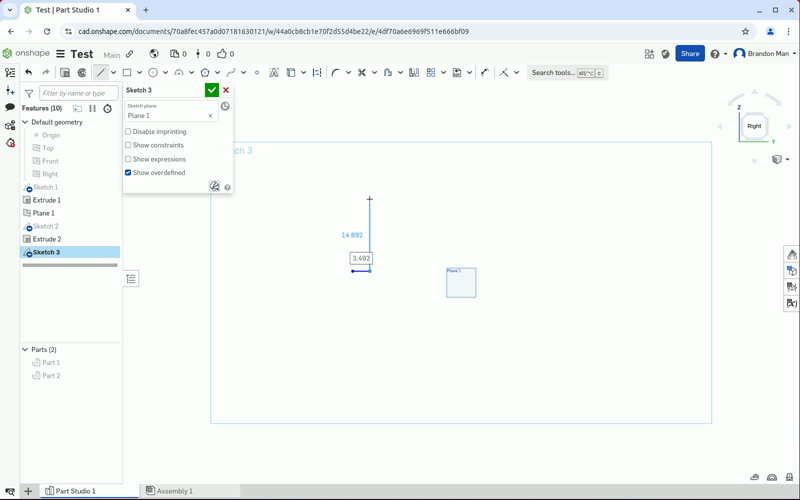
click(369, 198)
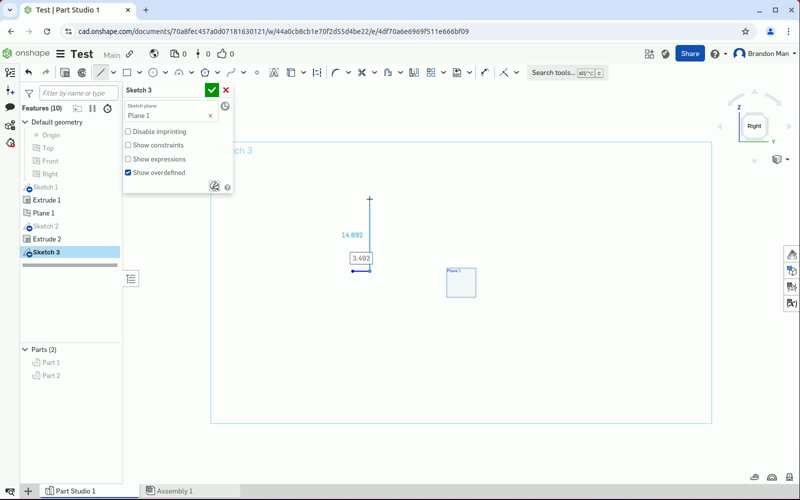
key_up(shift)
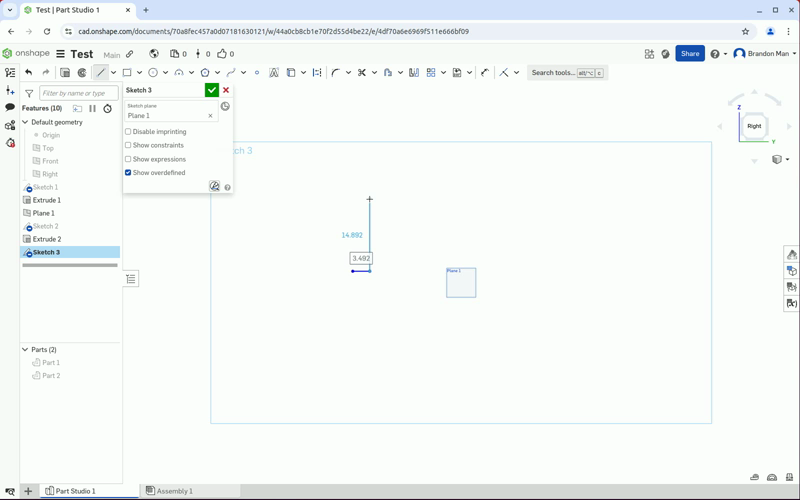
key_down(shift)
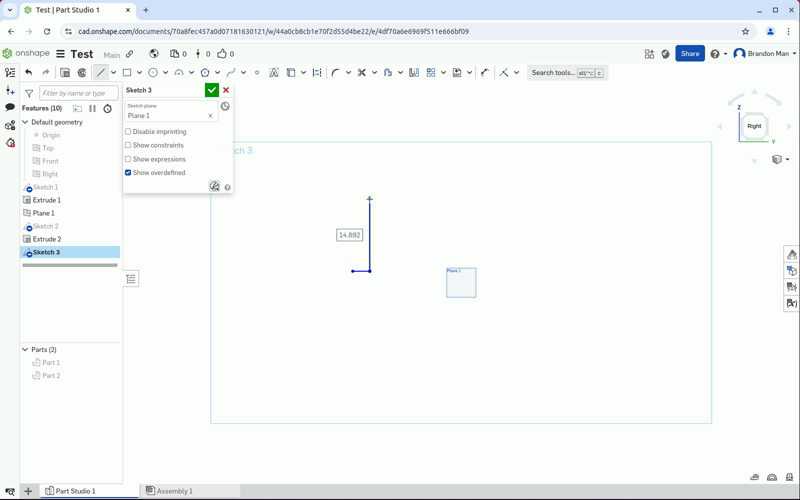
mouse_move(460, 198)
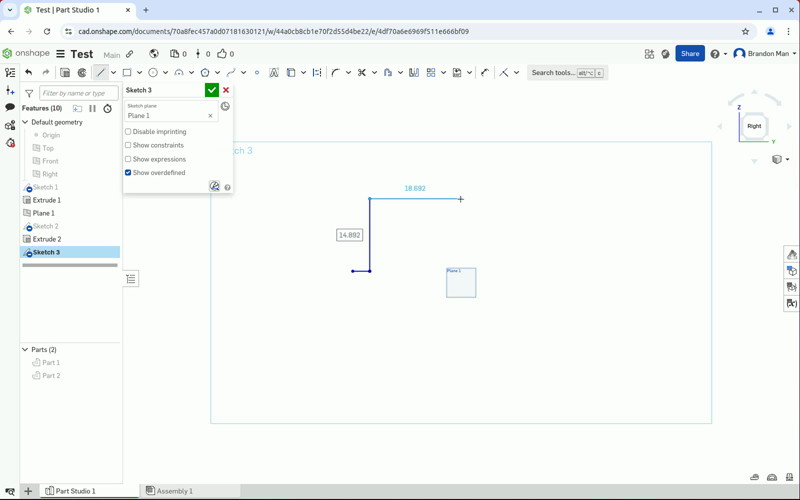
click(460, 198)
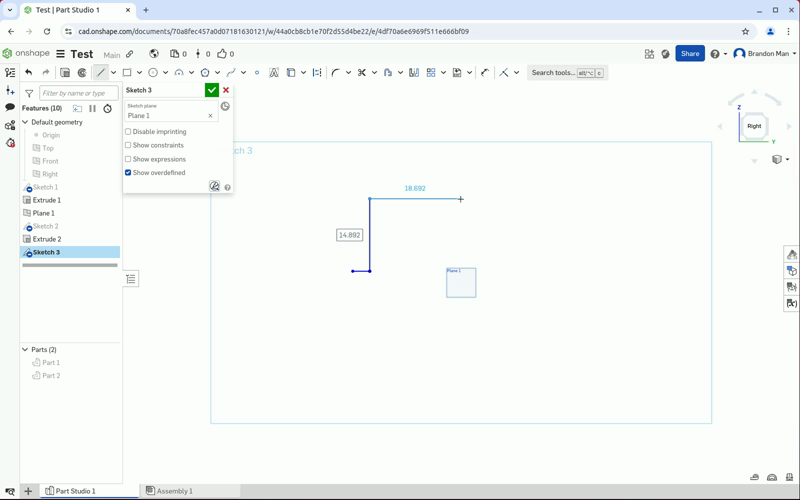
key_up(shift)
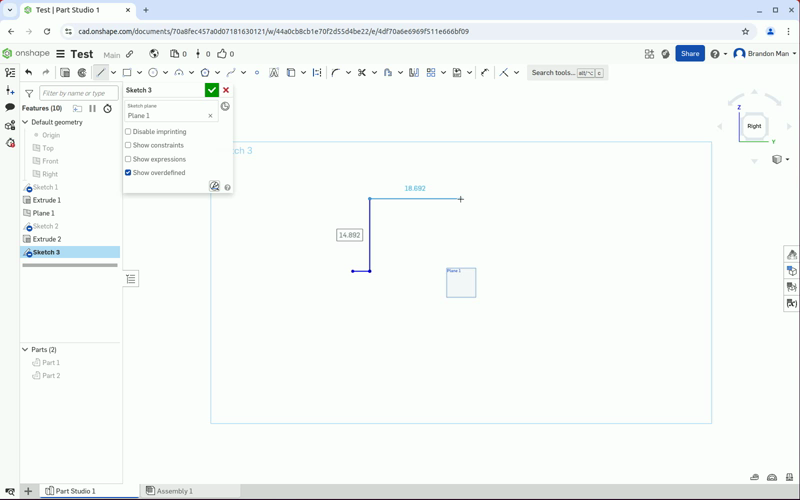
key_down(shift)
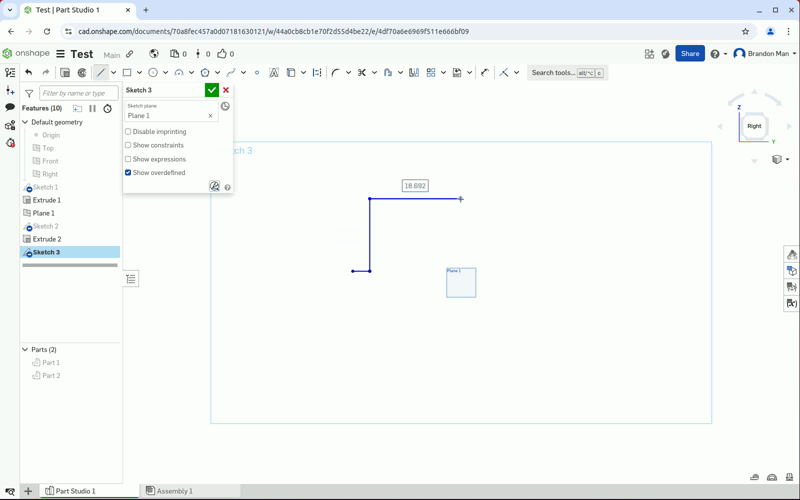
mouse_move(460, 271)
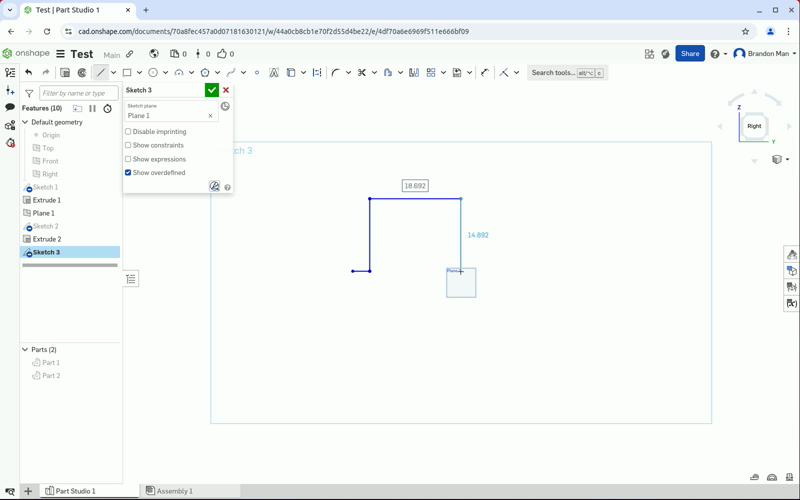
click(460, 271)
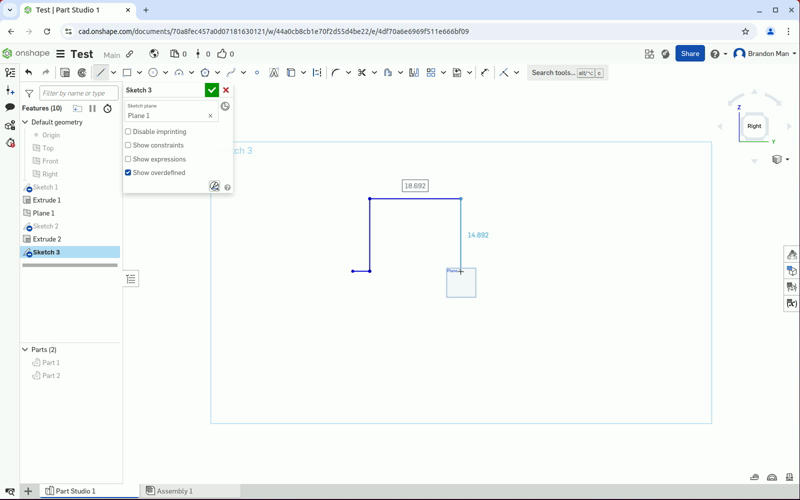
key_up(shift)
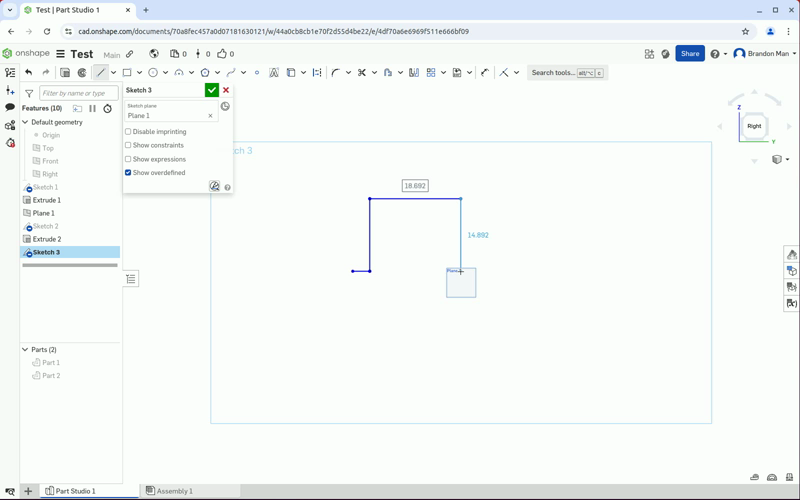
key_down(shift)
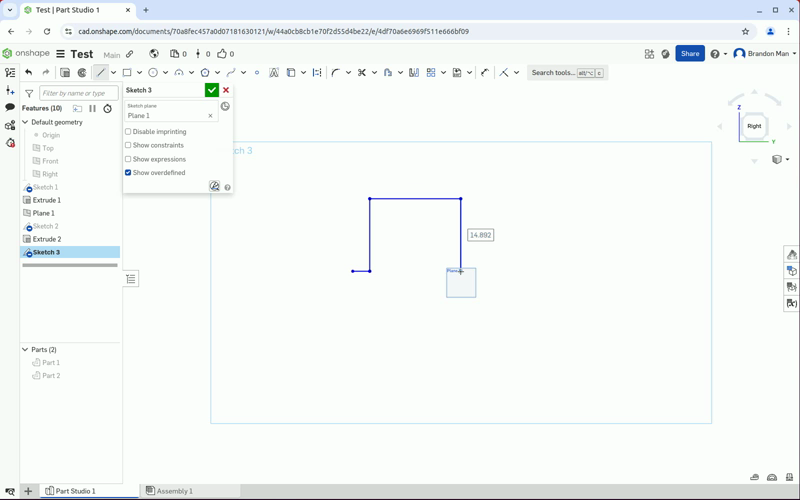
mouse_move(352, 271)
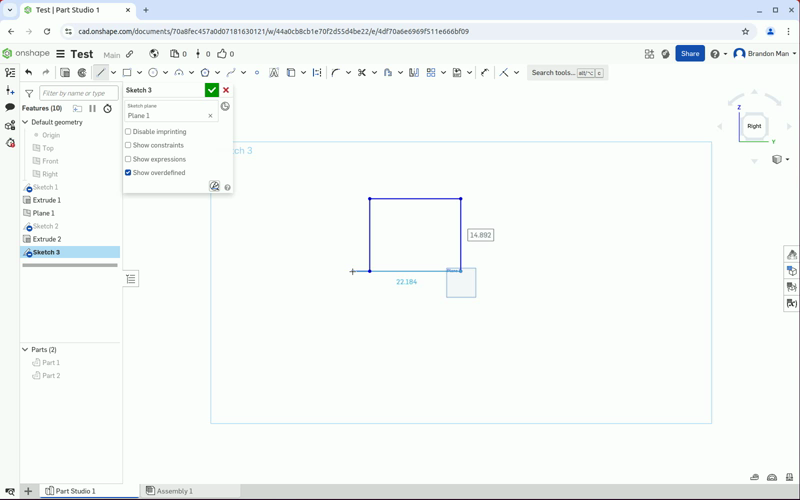
key_up(shift)
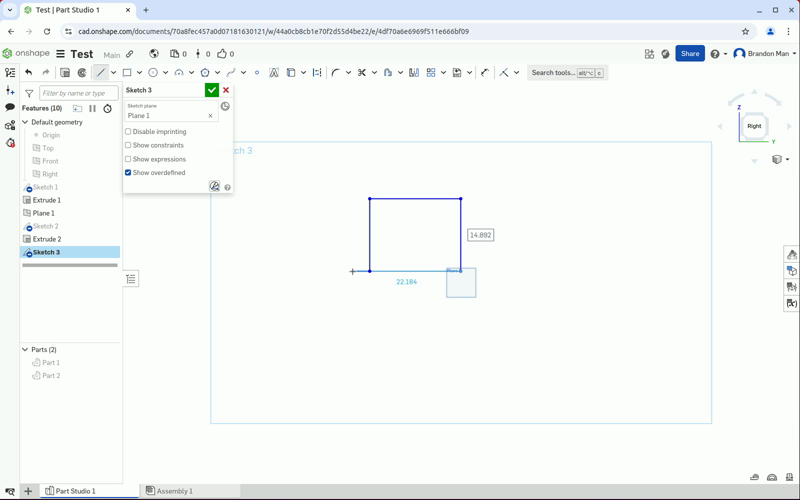
click(352, 271)
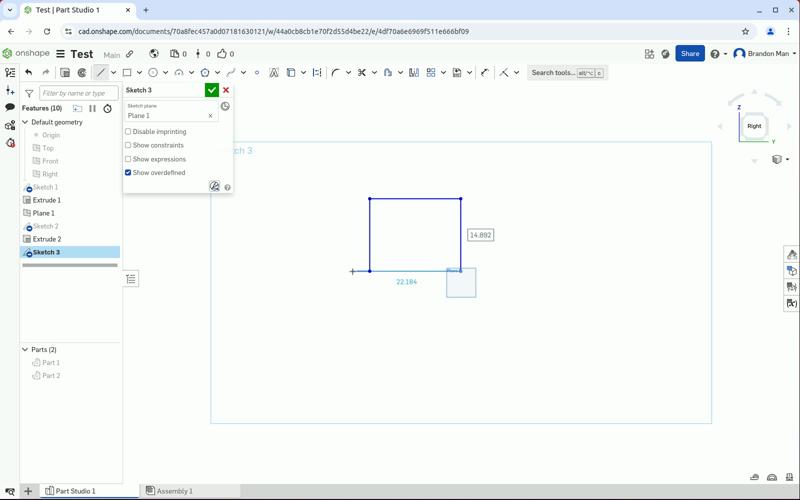
key(esc)
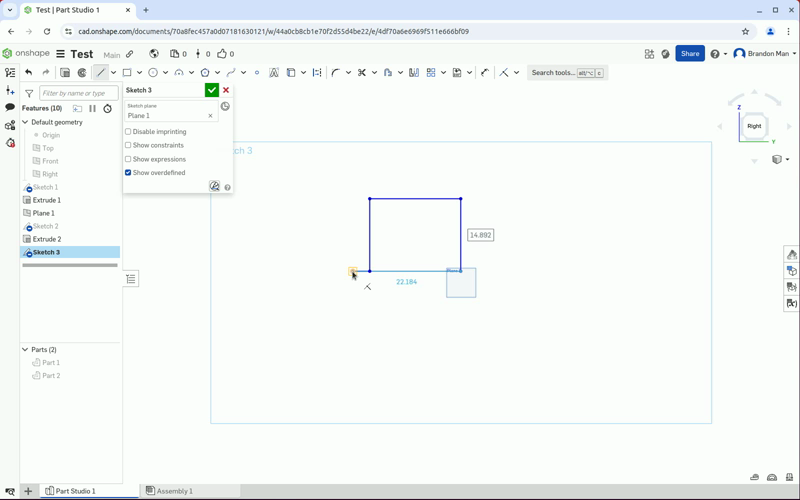
mouse_move(419, 231)
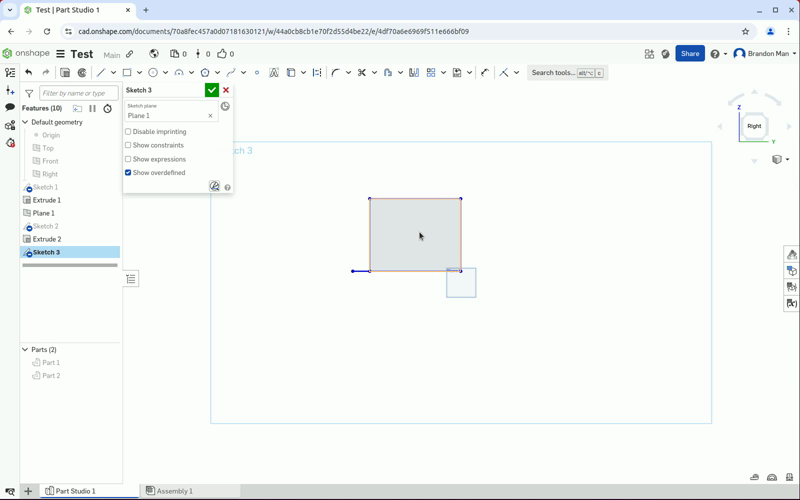
scroll(6)
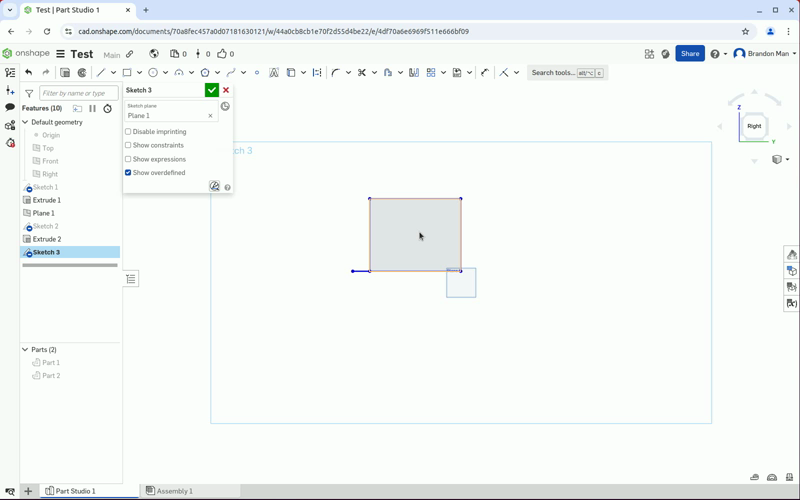
scroll(6)
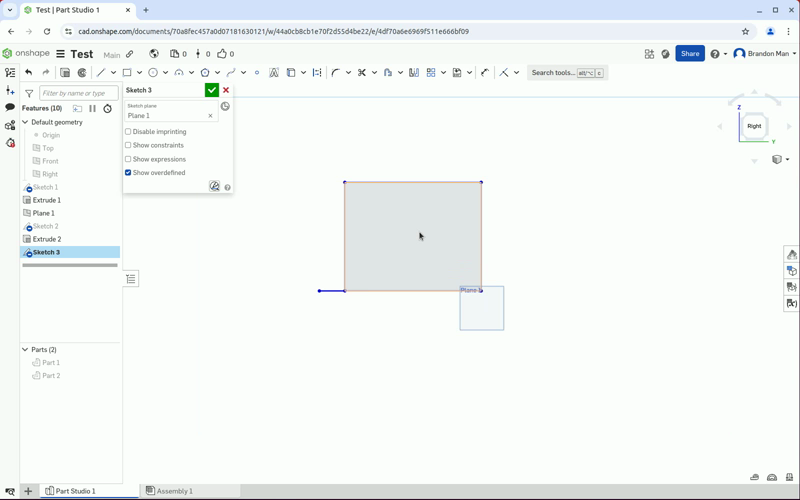
scroll(6)
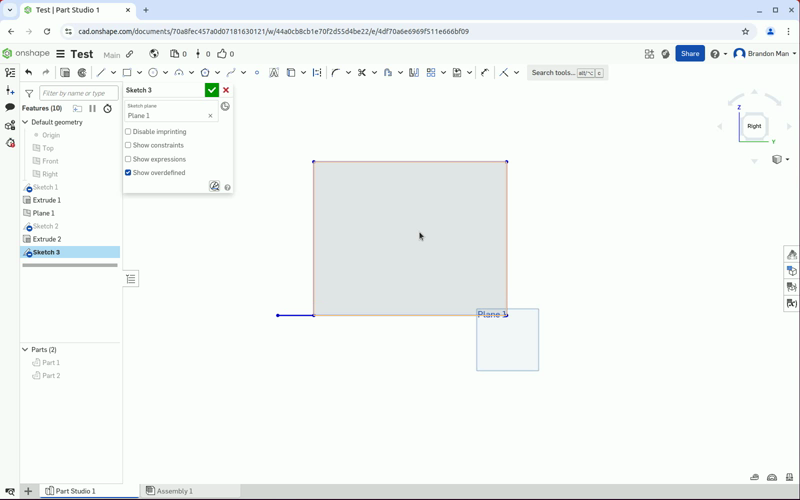
scroll(6)
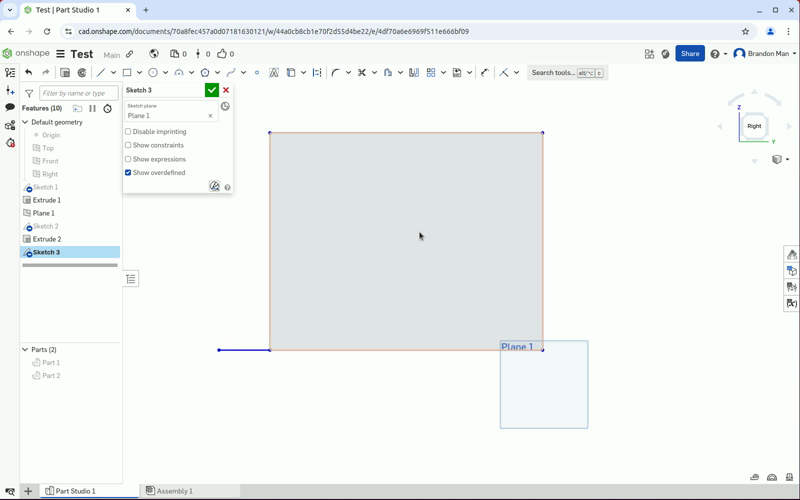
scroll(6)
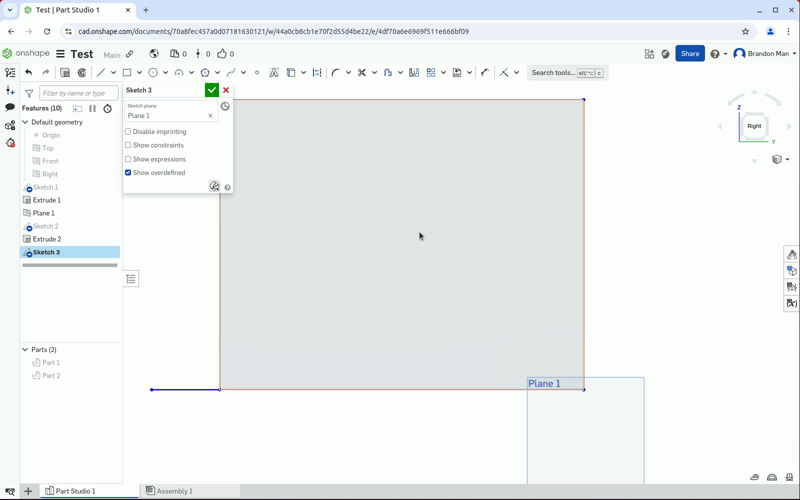
scroll(6)
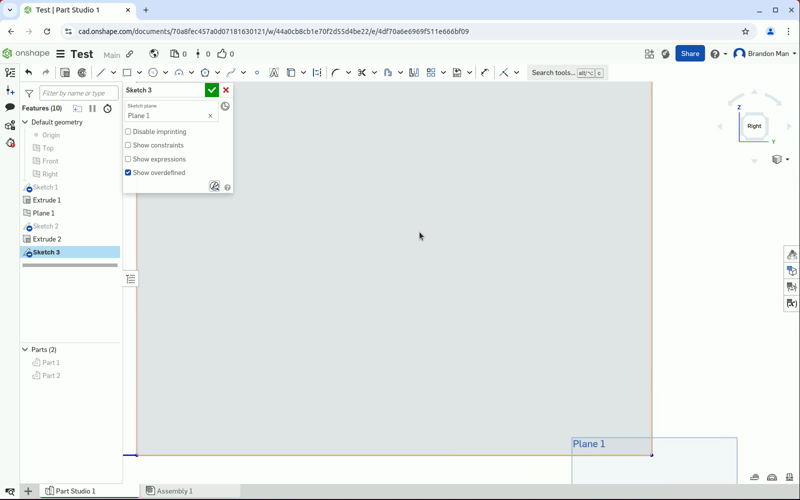
scroll(6)
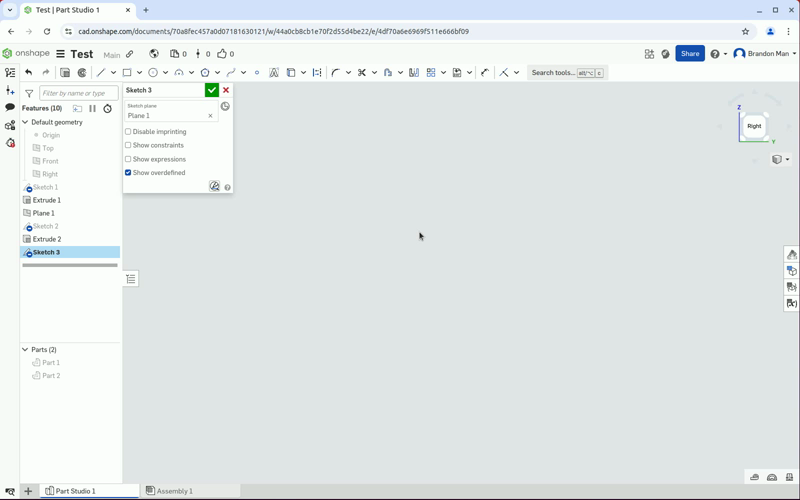
click(419, 231)
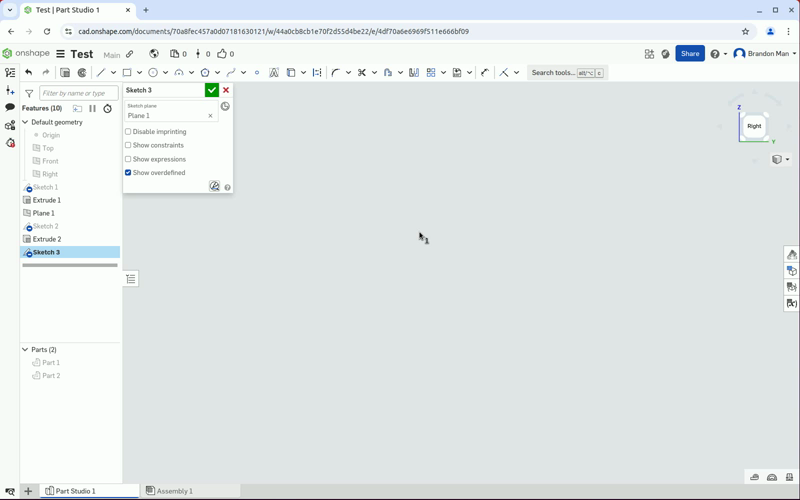
scroll(-6)
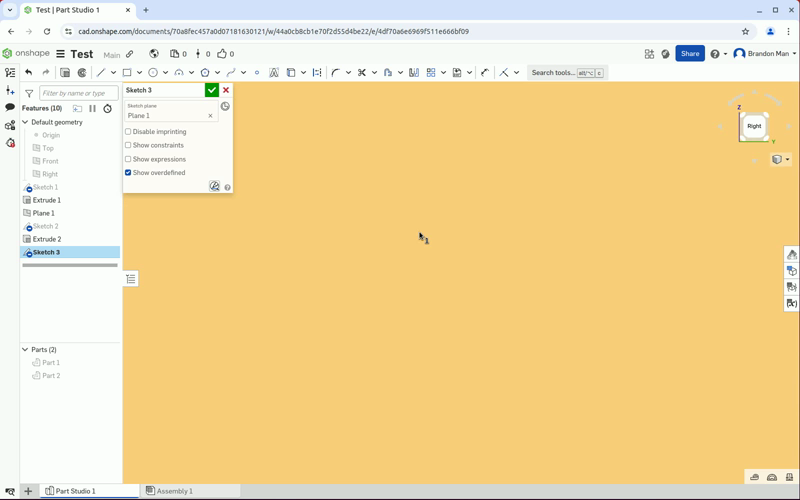
scroll(-6)
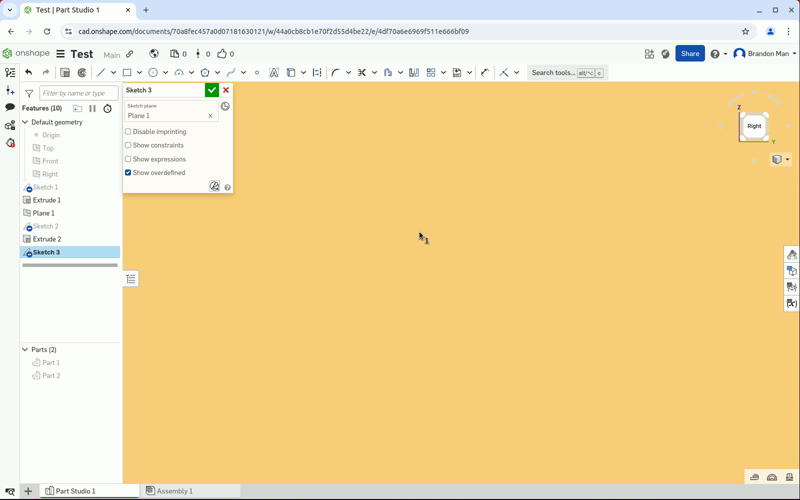
scroll(-6)
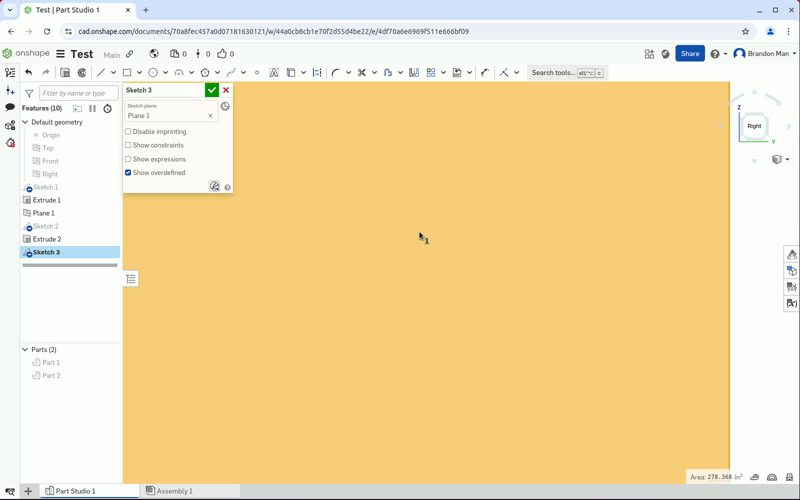
scroll(-6)
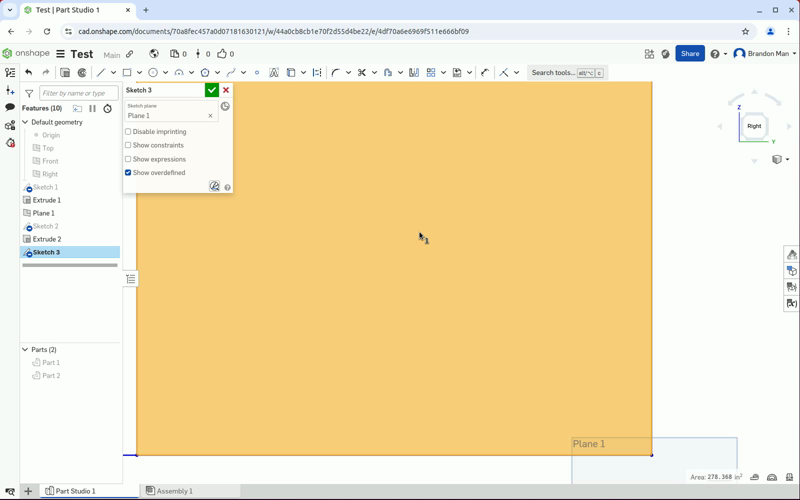
scroll(-6)
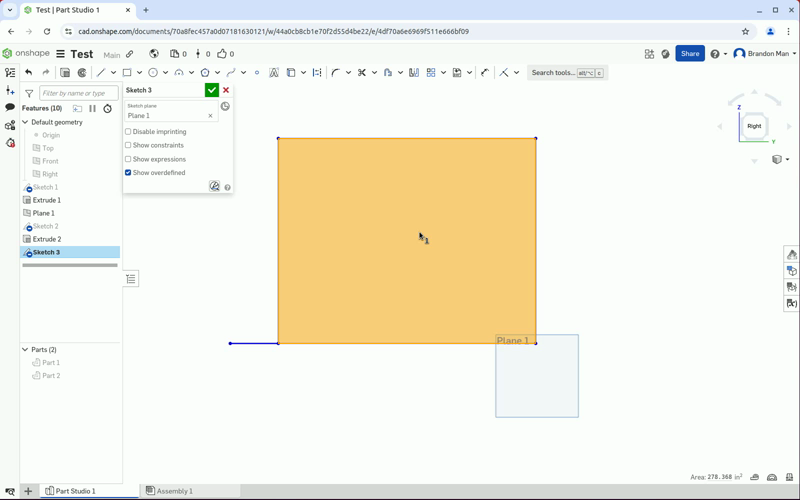
scroll(-6)
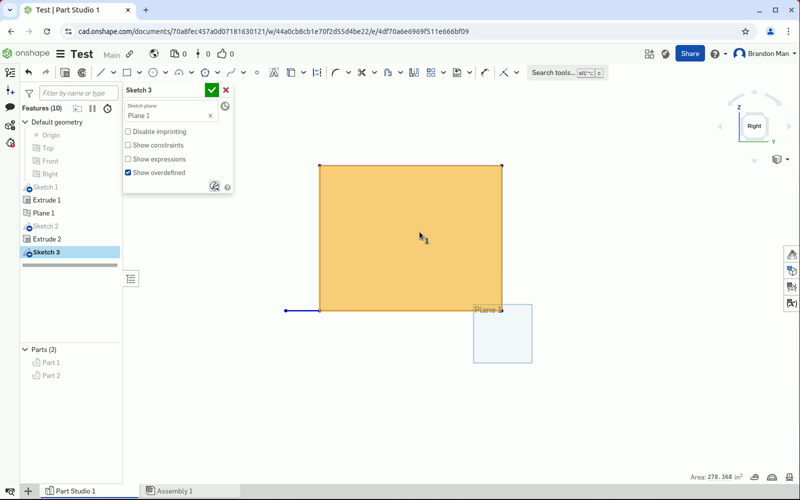
scroll(-6)
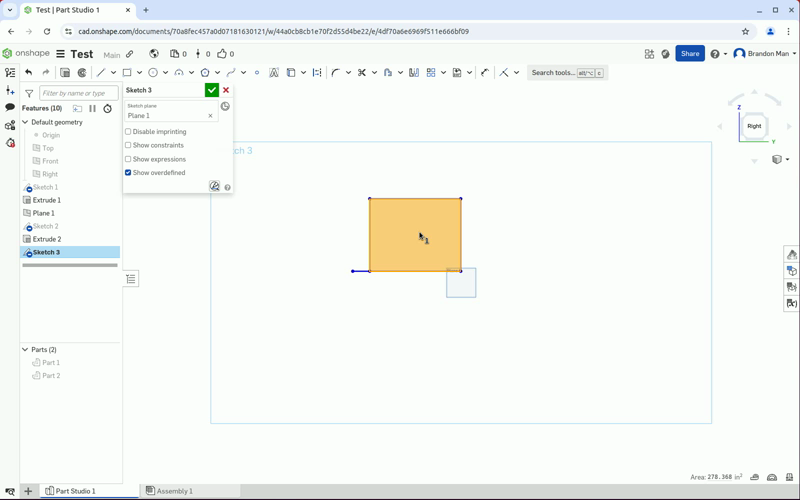
mouse_move(73, 352)
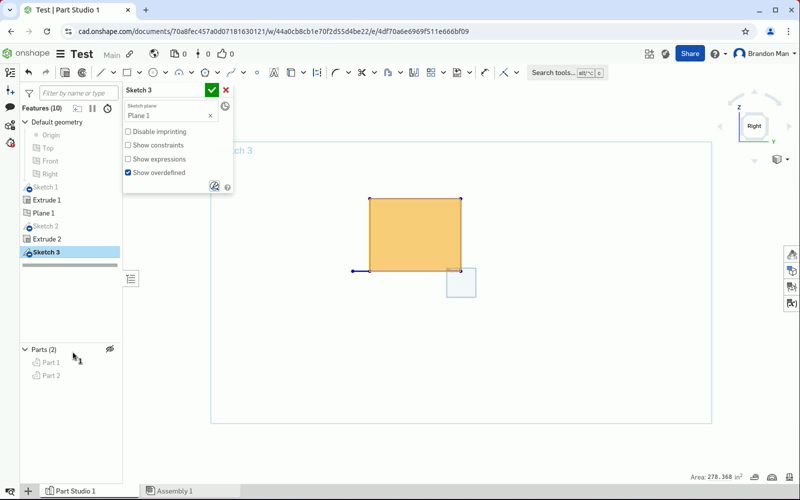
key(shift+y)
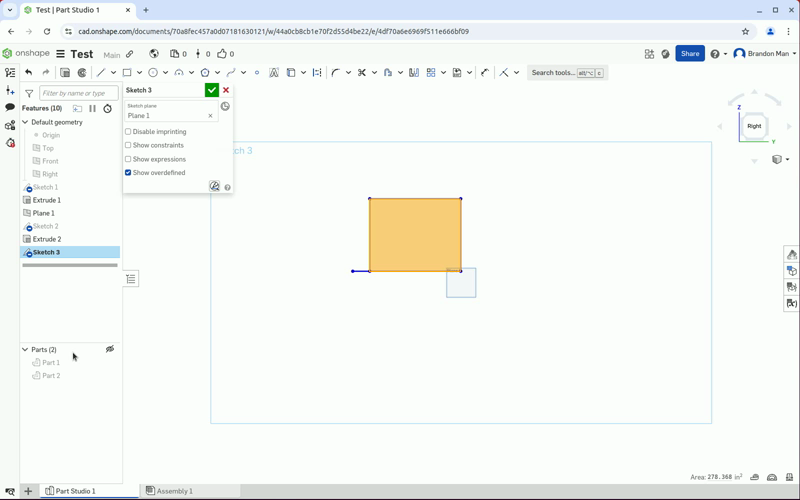
key(shift+e)
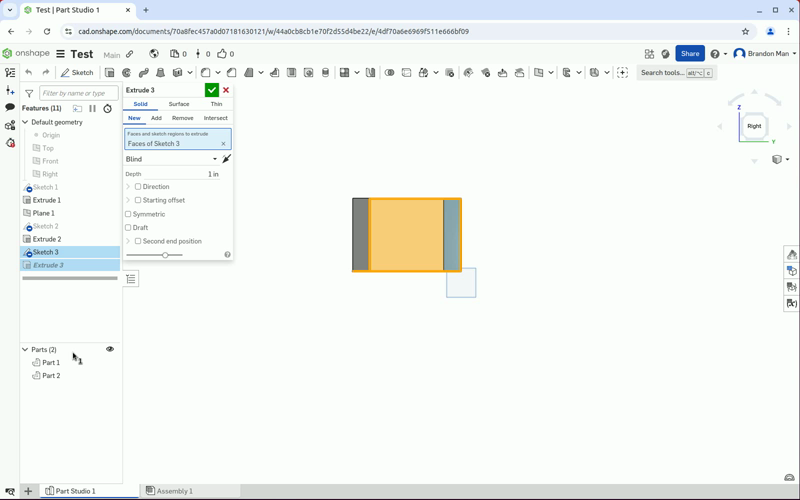
mouse_move(143, 106)
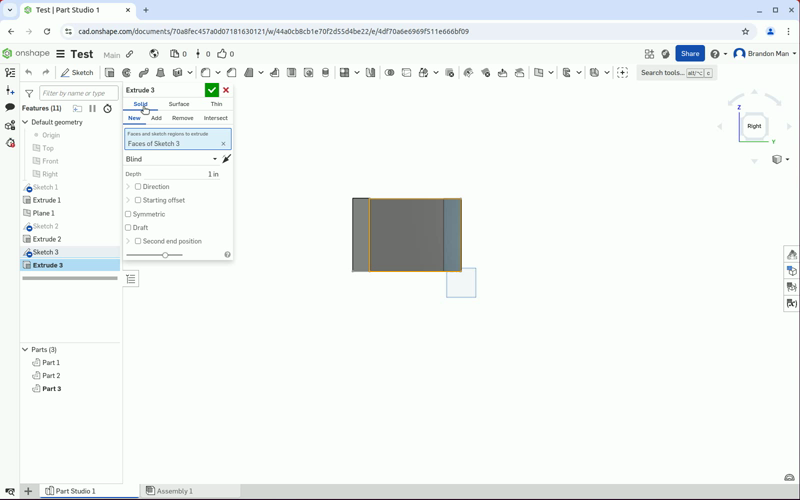
click(143, 106)
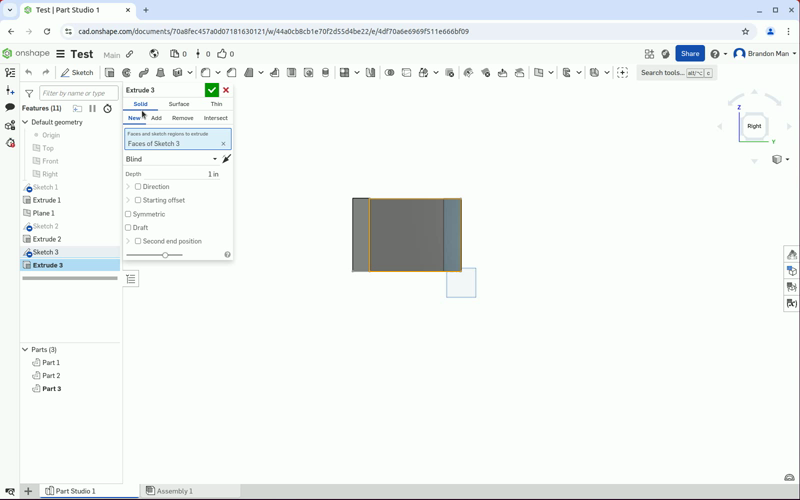
mouse_move(137, 120)
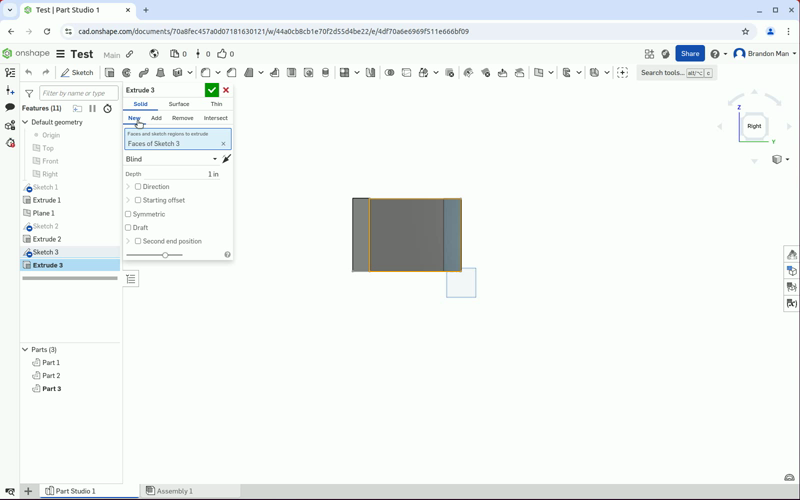
click(137, 120)
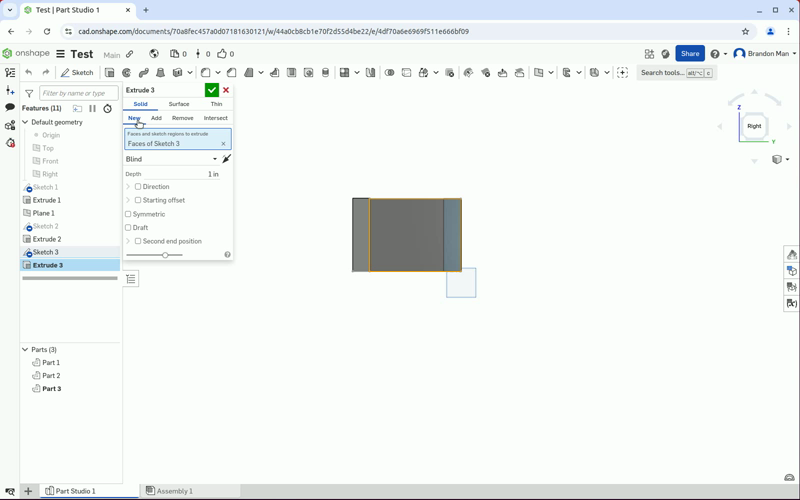
key(tab, 4)
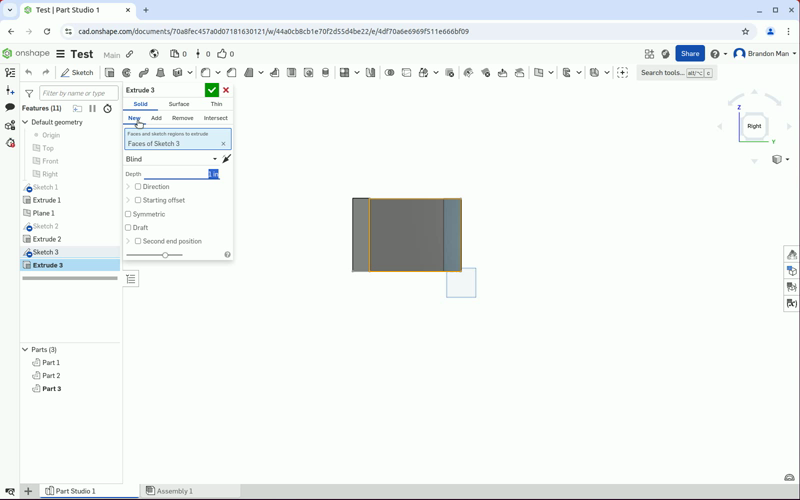
text(-5.055)
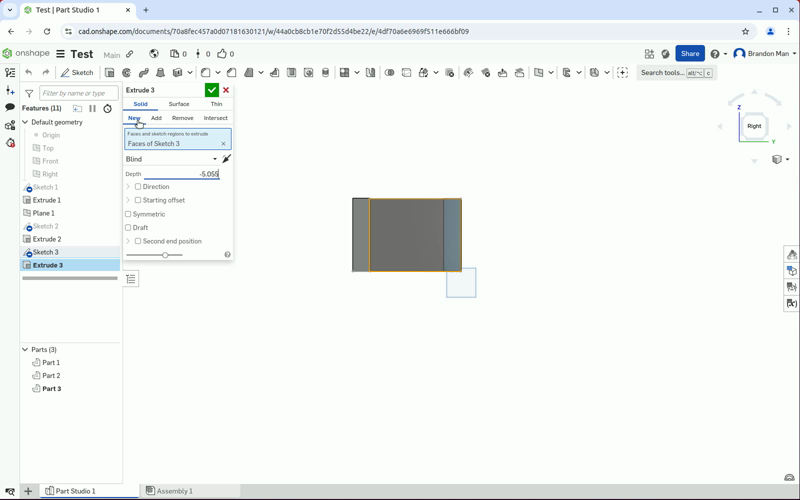
key(enter)
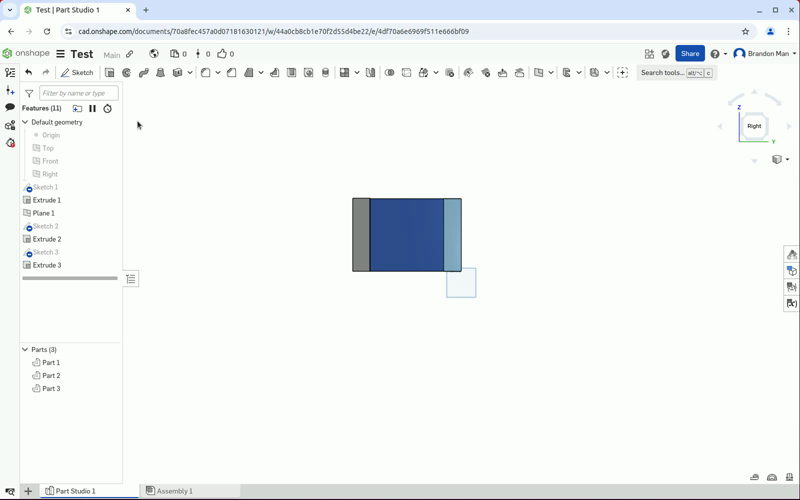
key(shift+h)
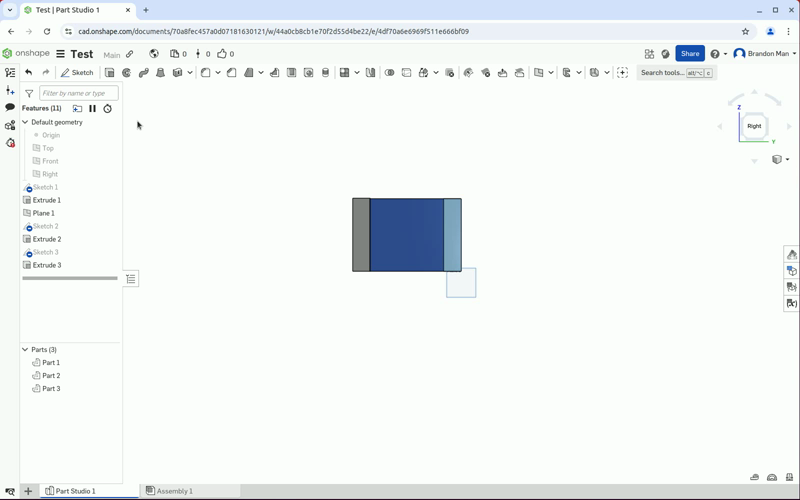
key(shift+h)
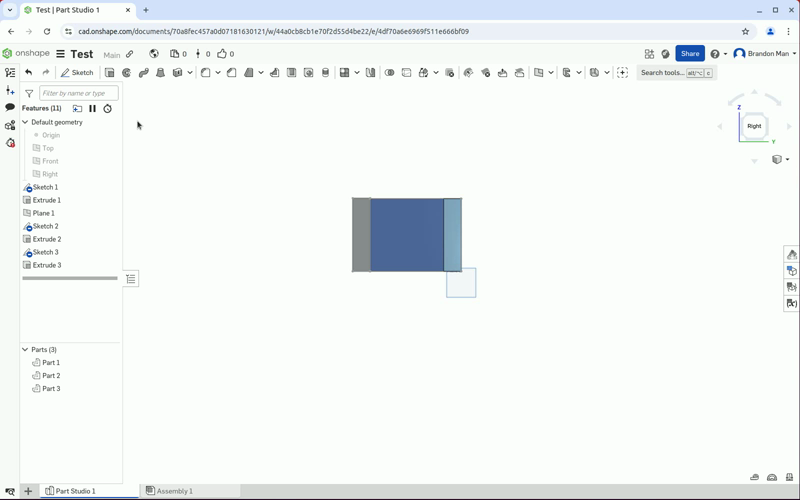
key(shift+7)
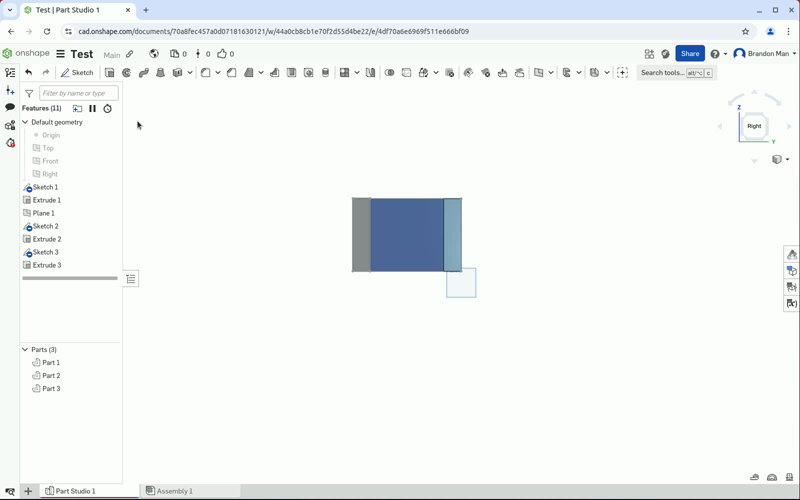
key(right, 2)
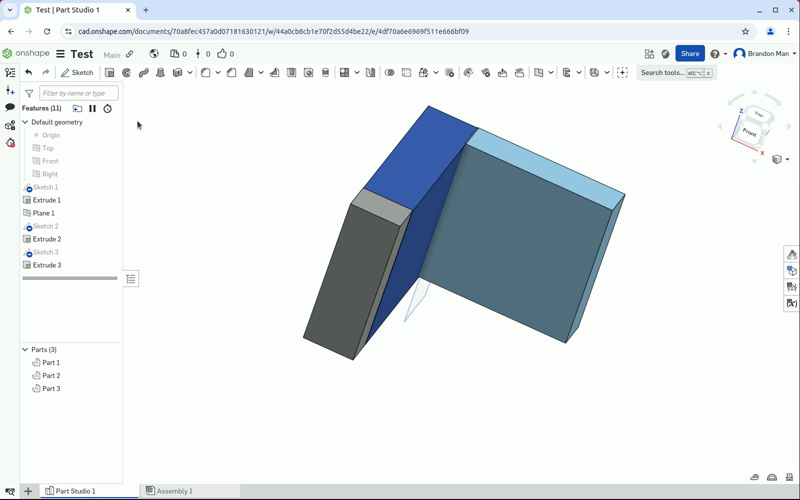
key(down, 2)
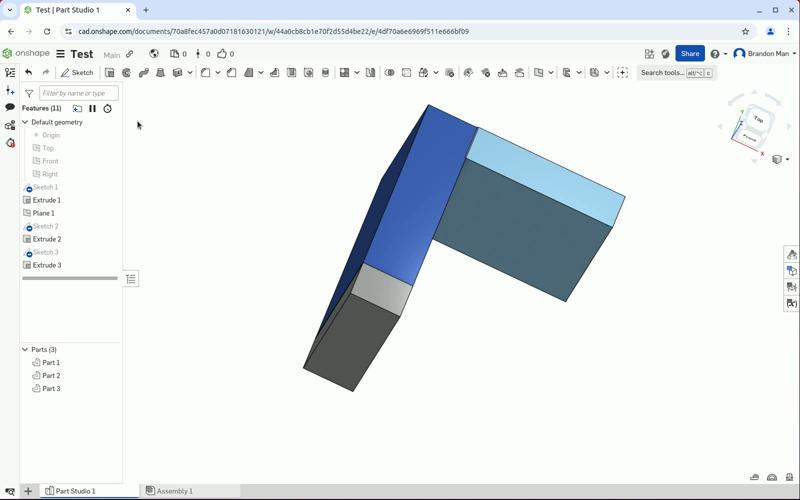
key(up, 2)
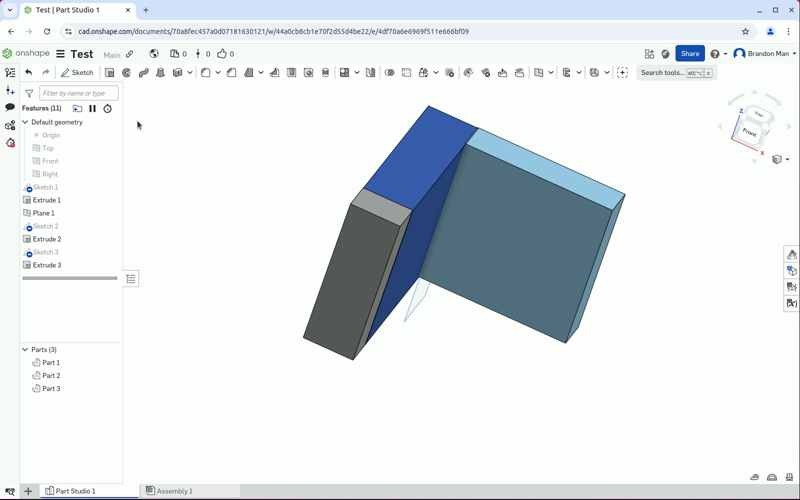
key(left, 2)
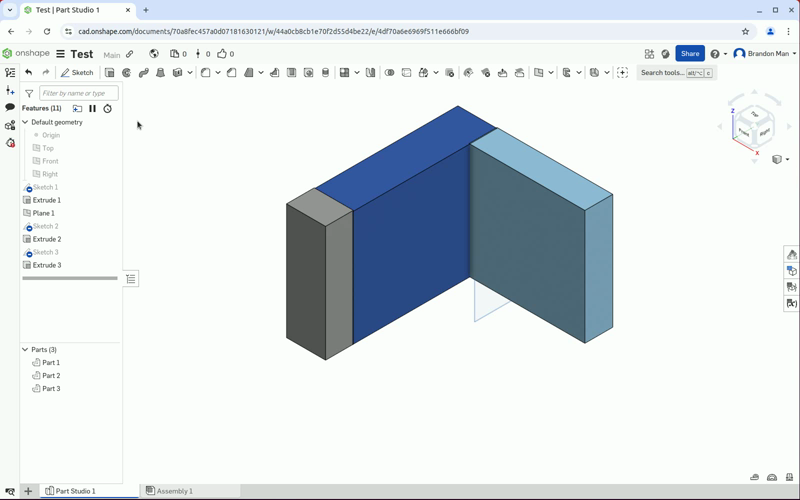
mouse_move(73, 189)
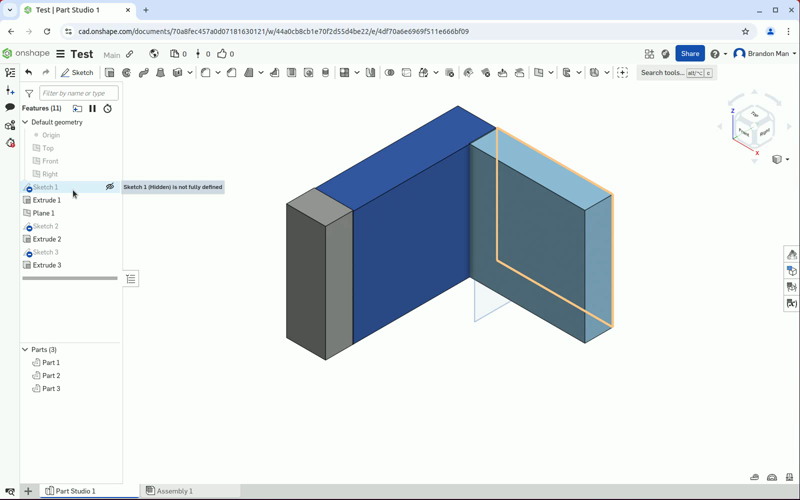
click(73, 189)